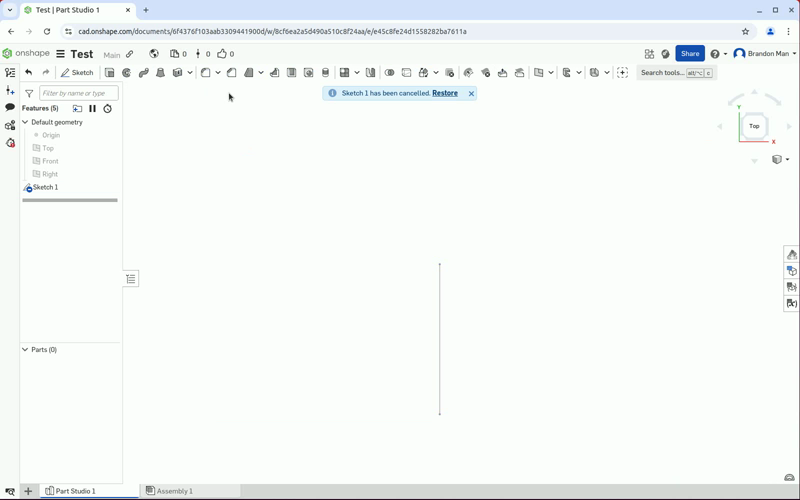
key(shift+h)
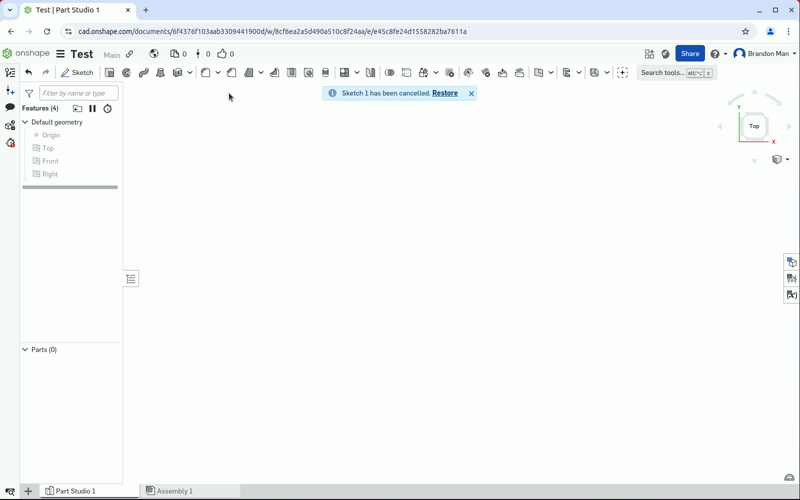
mouse_move(73, 352)
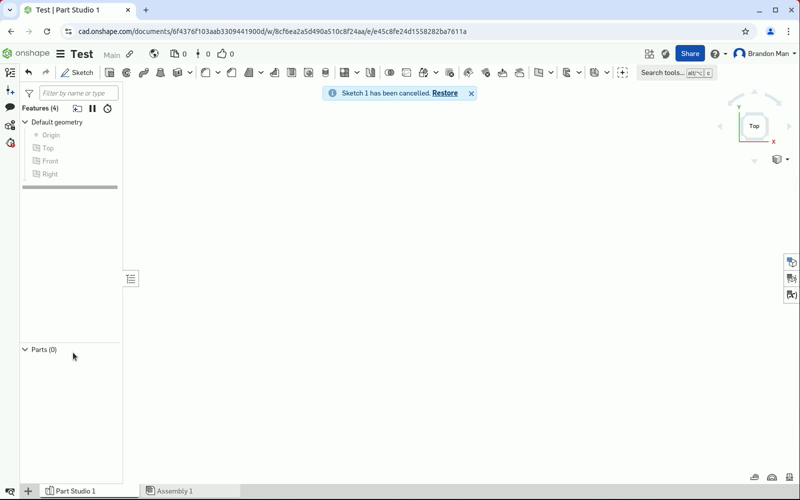
key(y)
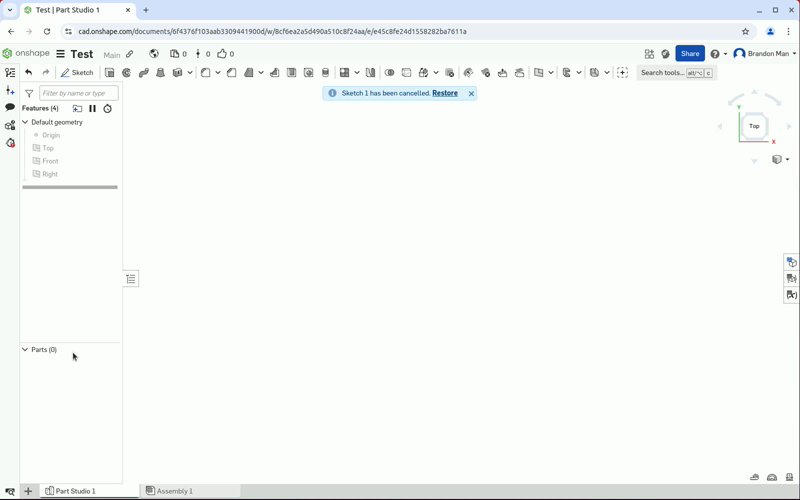
key(shift+p)
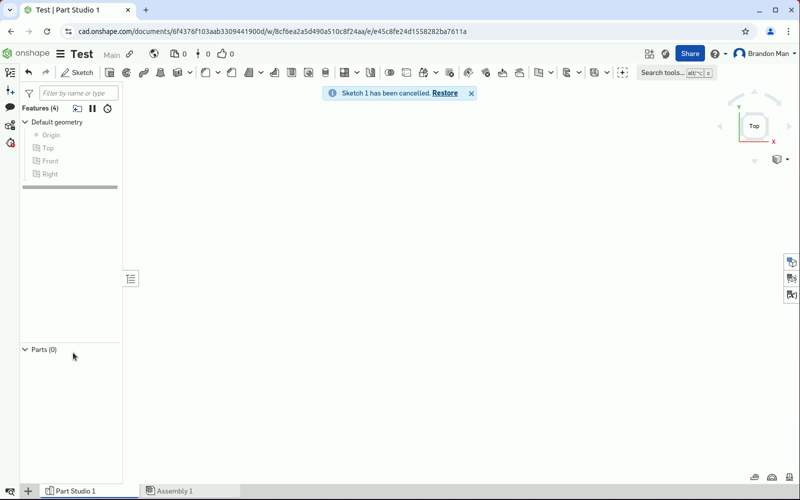
key(space)
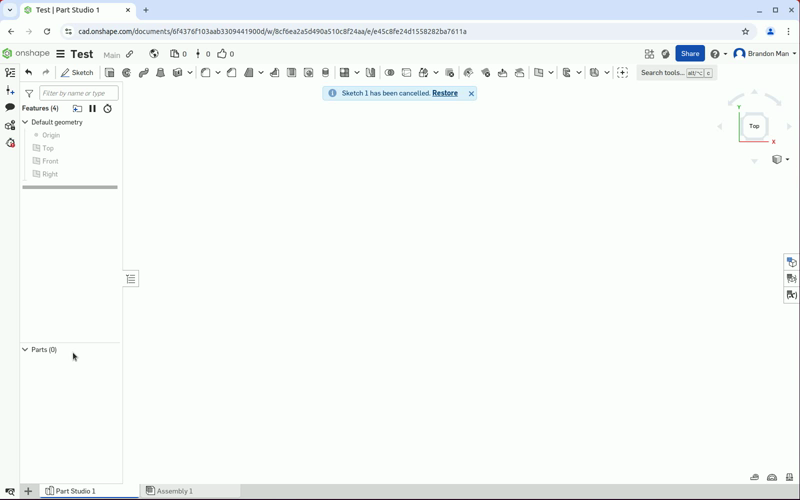
key_down(shift)
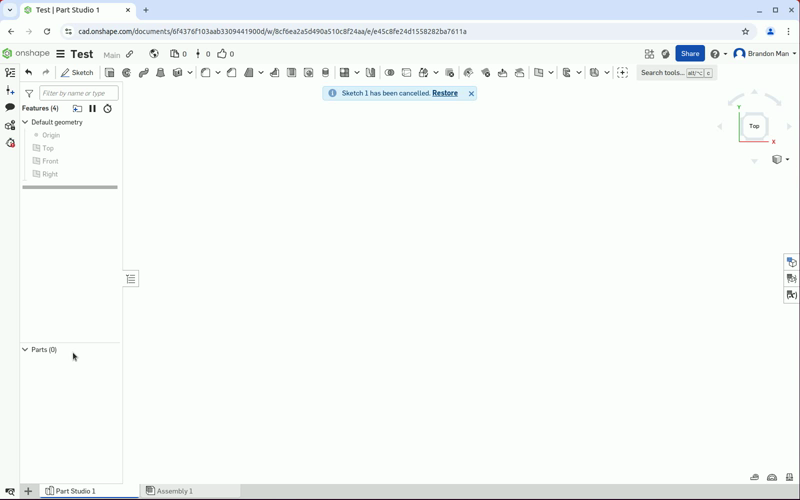
key(up)
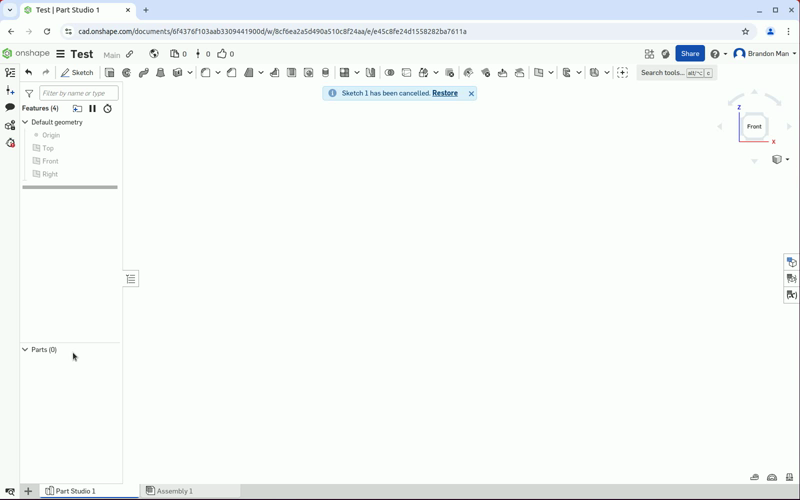
key_up(shift)
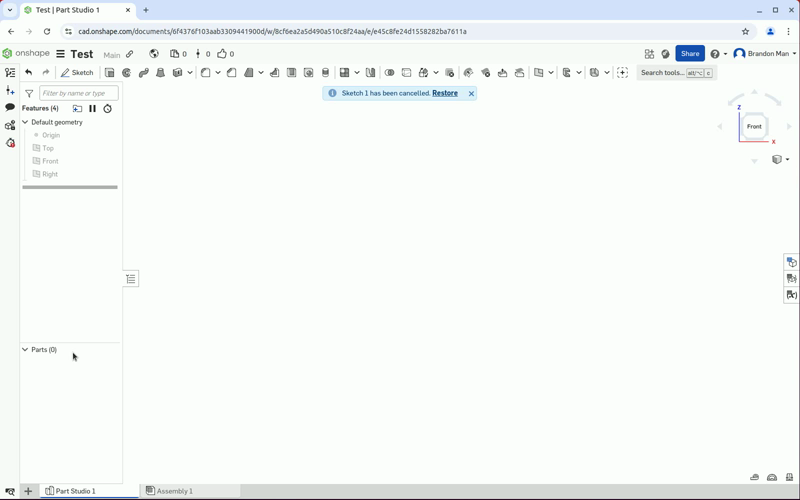
key(space)
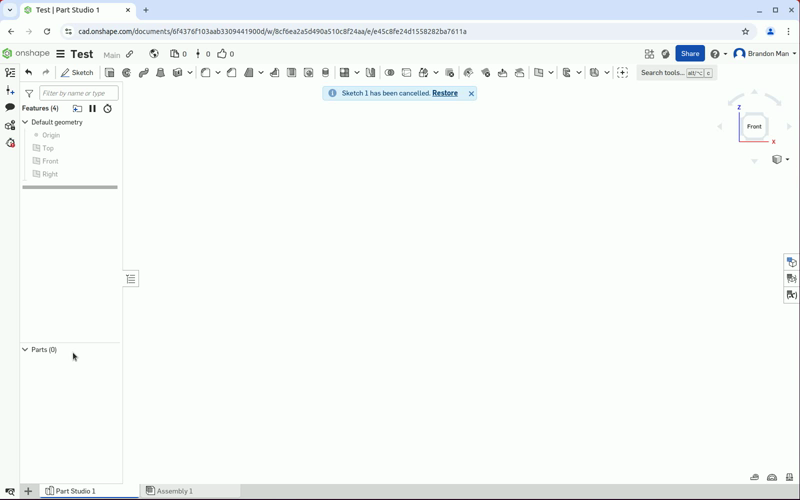
key_down(shift)
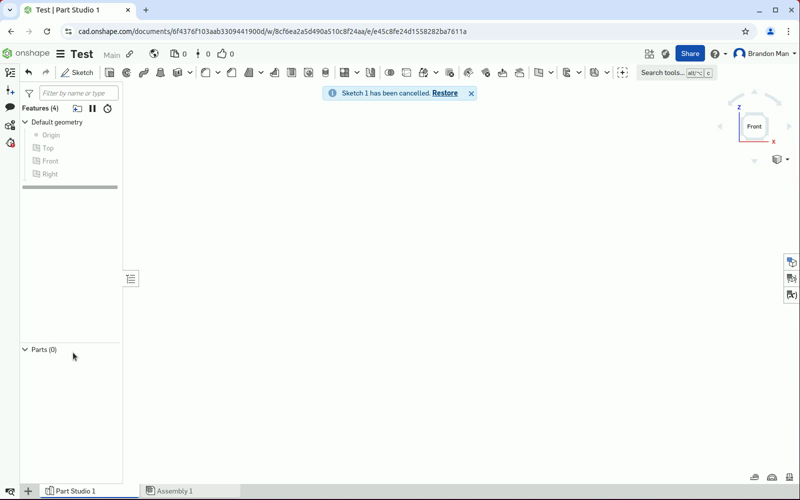
key(left)
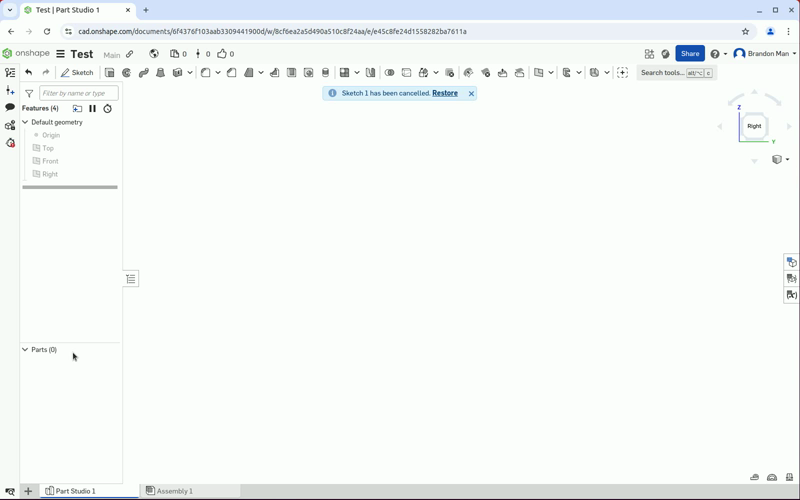
key_up(shift)
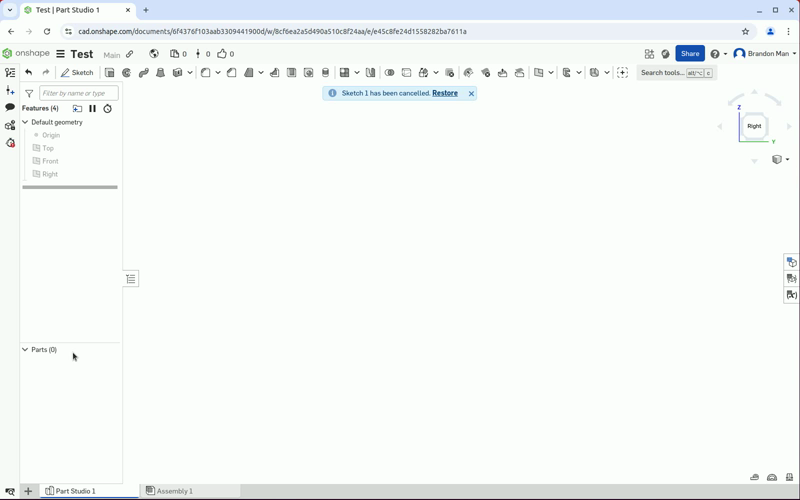
mouse_move(73, 352)
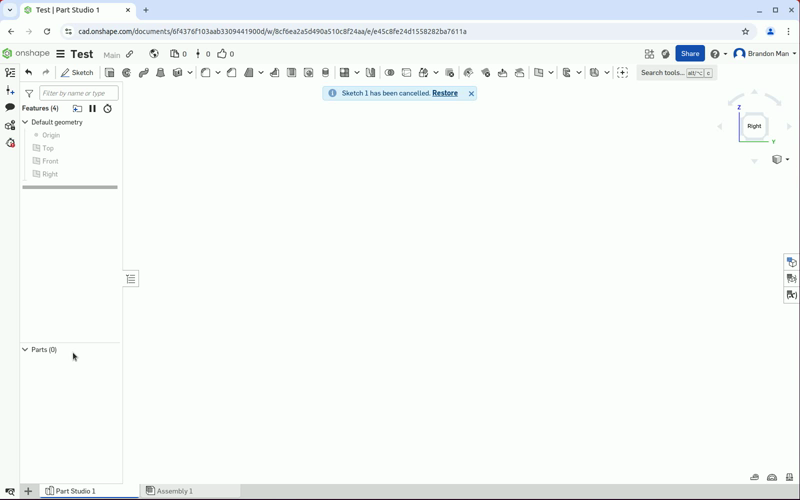
key(shift+y)
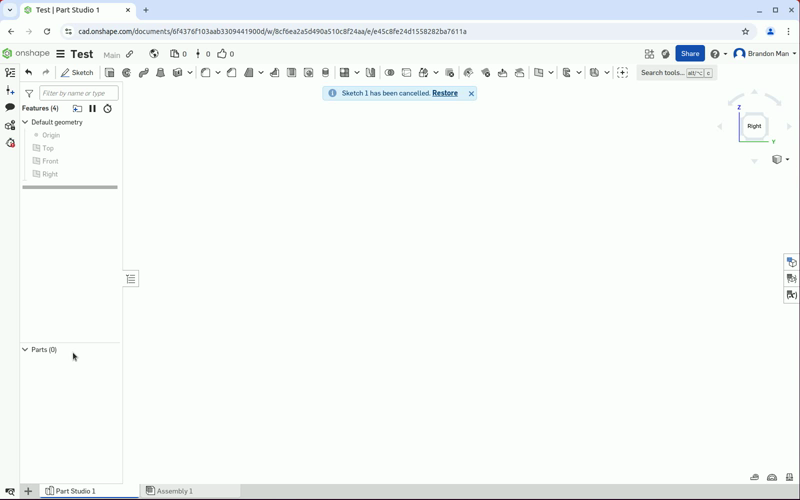
key(shift+s)
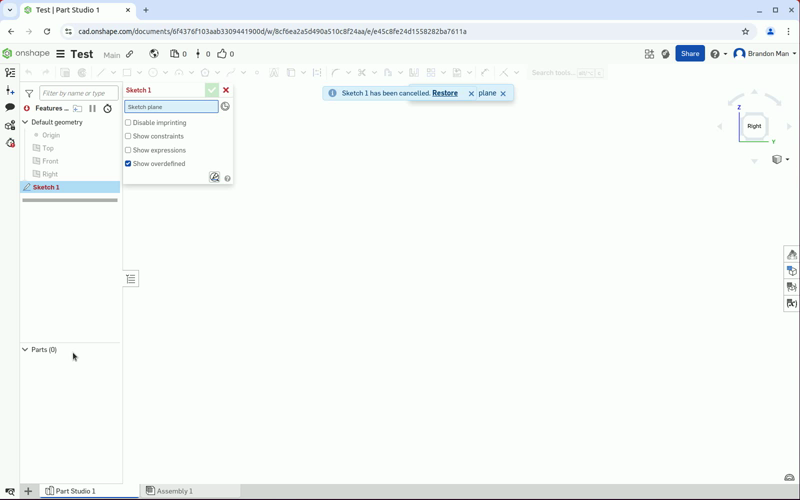
mouse_move(73, 176)
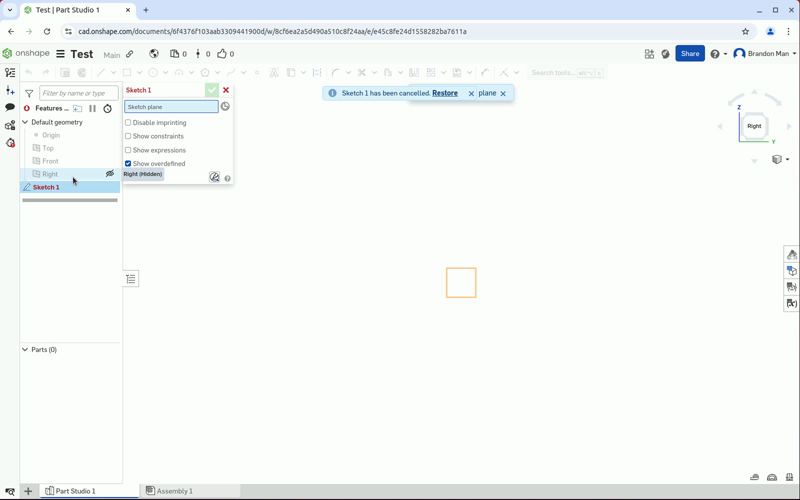
click(73, 176)
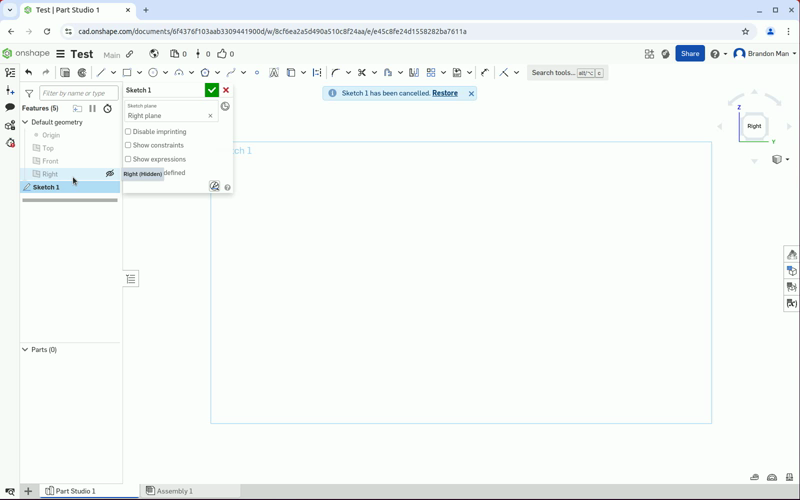
mouse_move(73, 352)
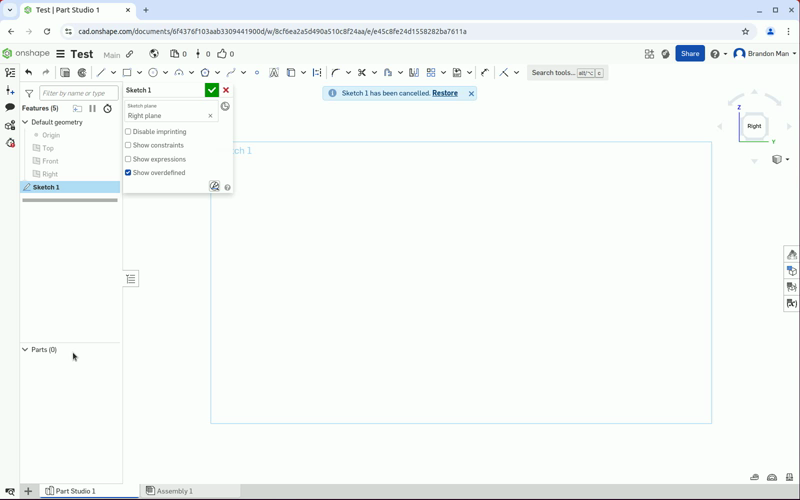
key(y)
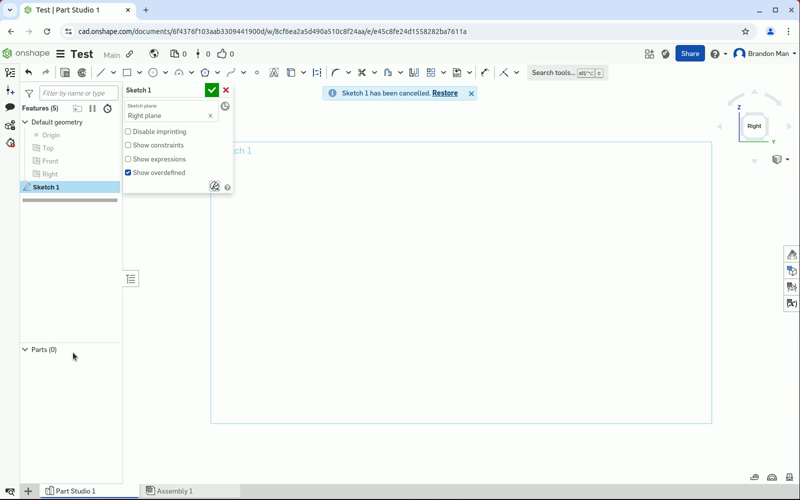
key(c)
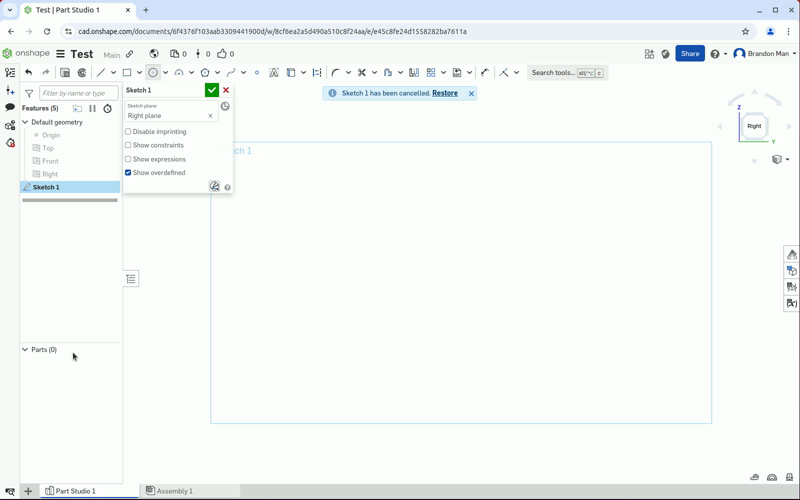
key_down(shift)
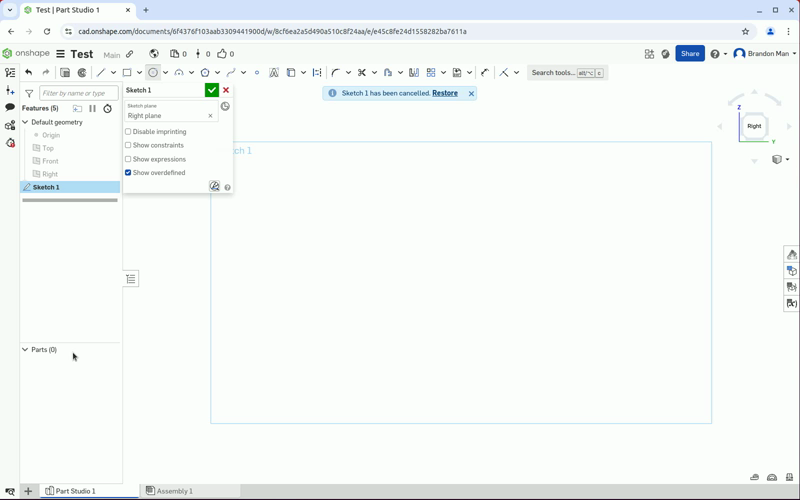
mouse_move(461, 282)
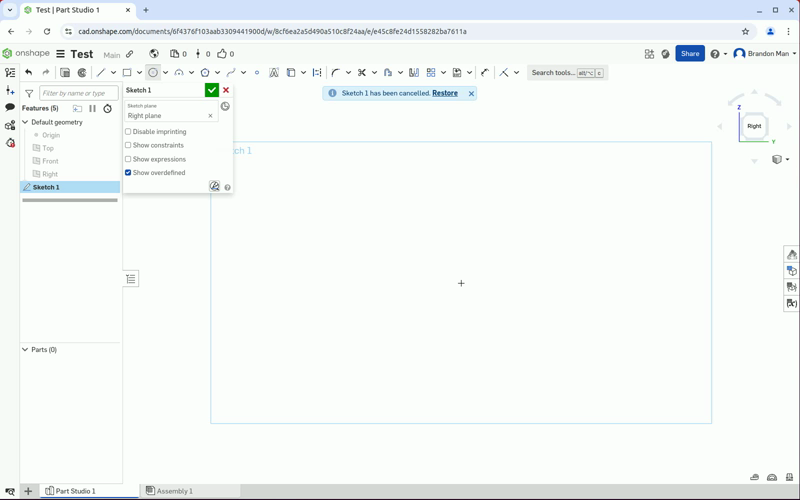
click(461, 282)
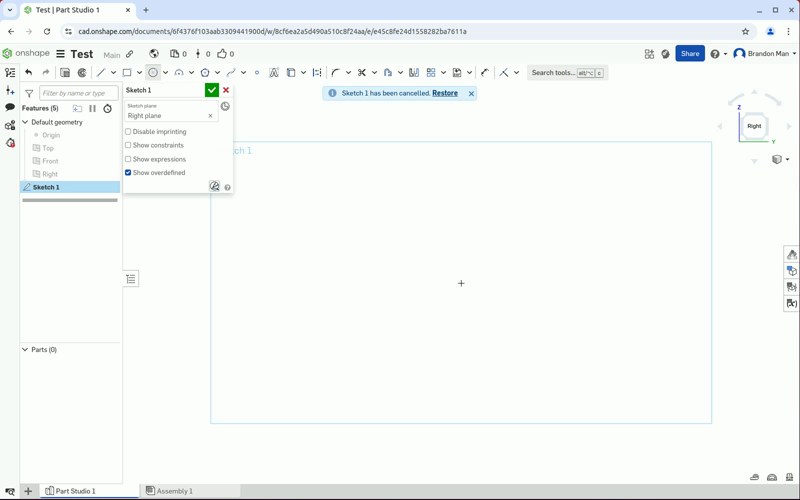
key_up(shift)
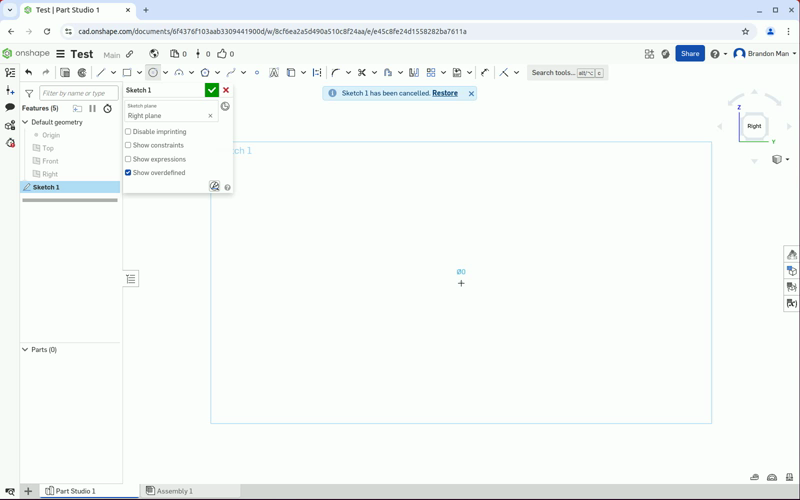
mouse_move(486, 282)
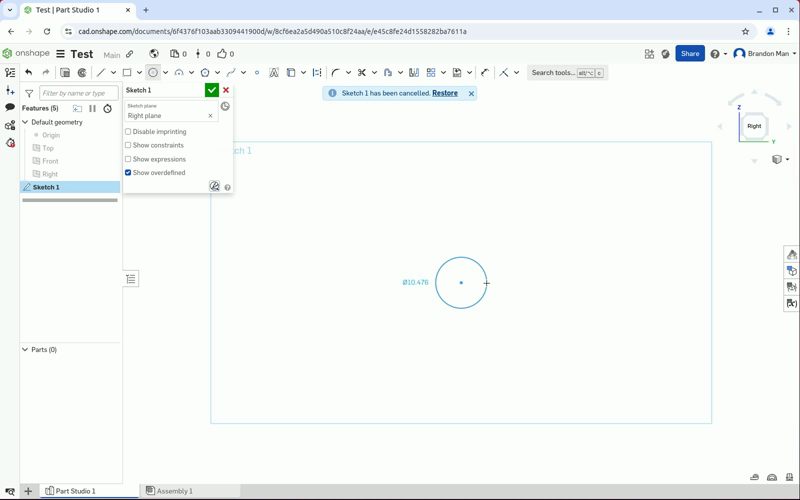
click(486, 282)
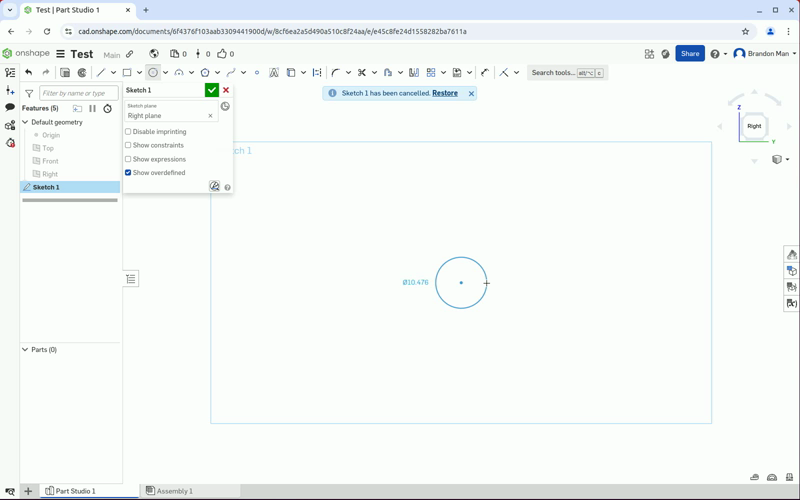
key(esc)
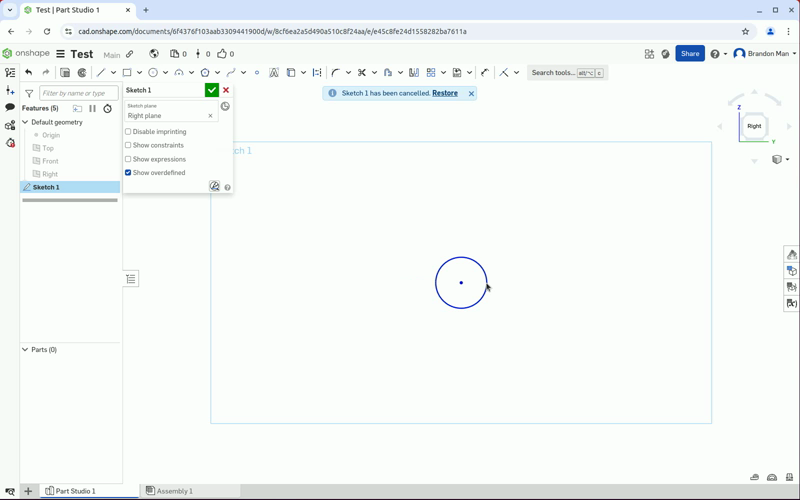
mouse_move(442, 286)
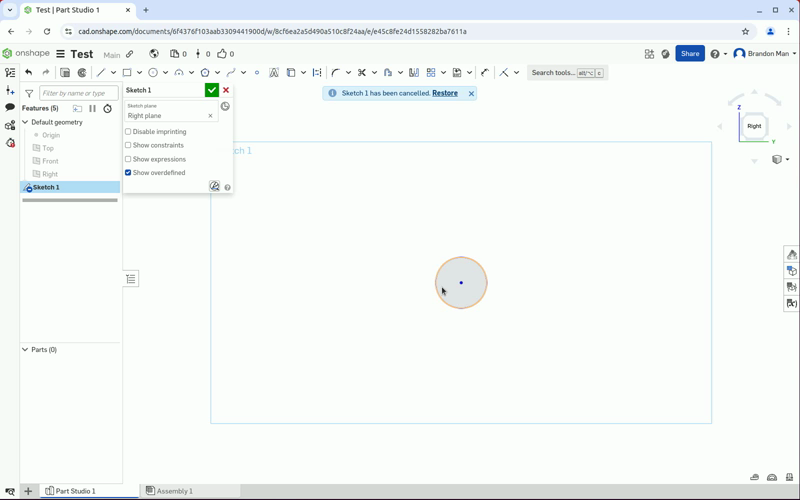
click(442, 286)
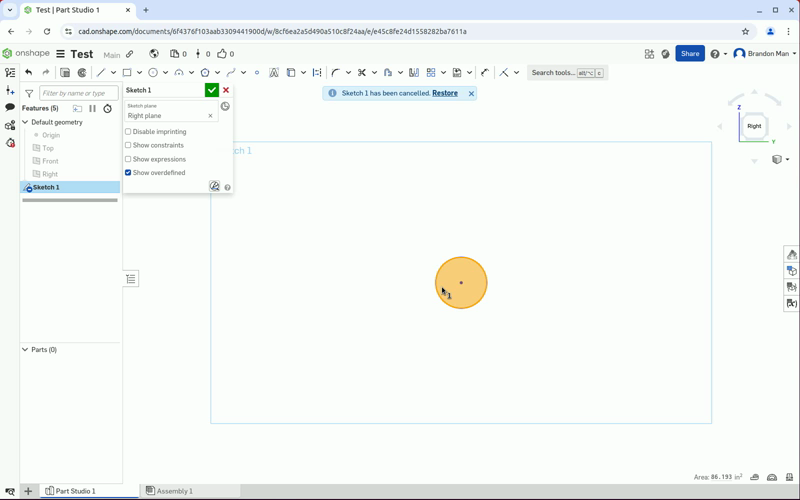
mouse_move(73, 352)
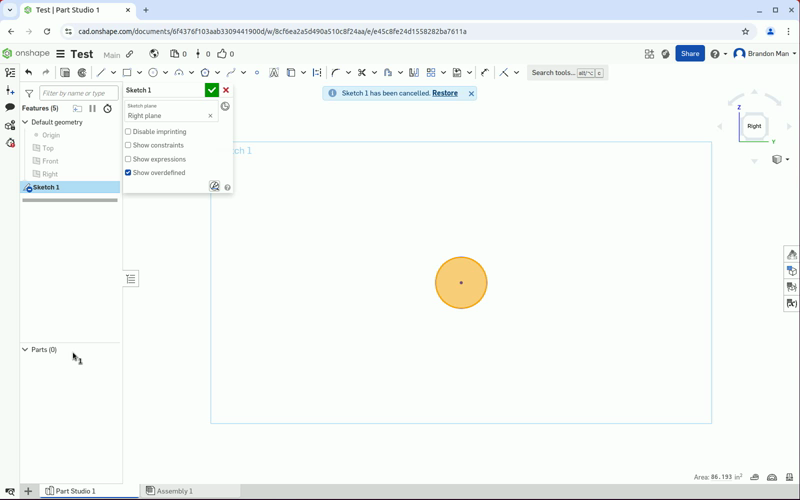
key(shift+y)
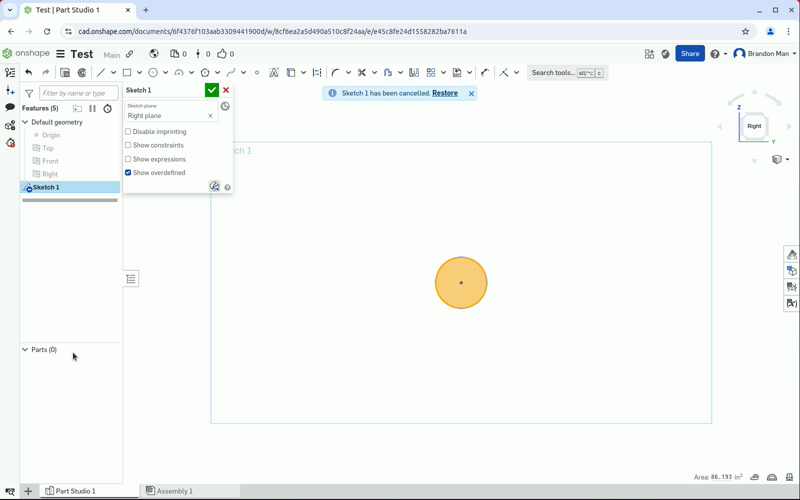
key(shift+e)
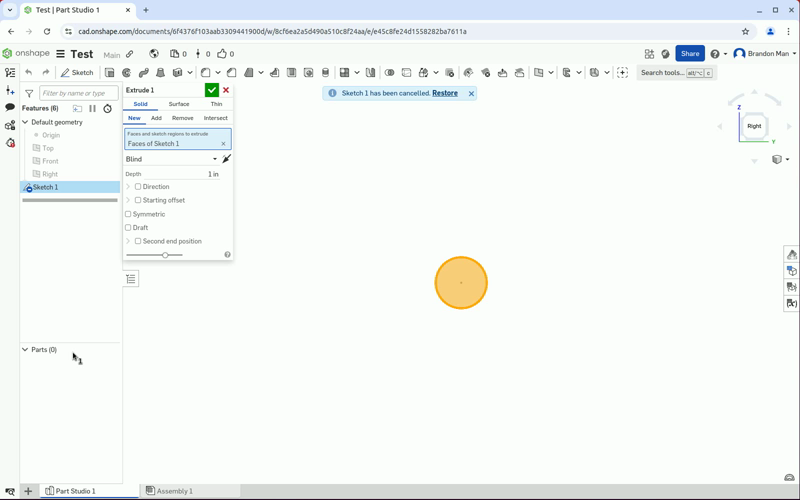
mouse_move(143, 106)
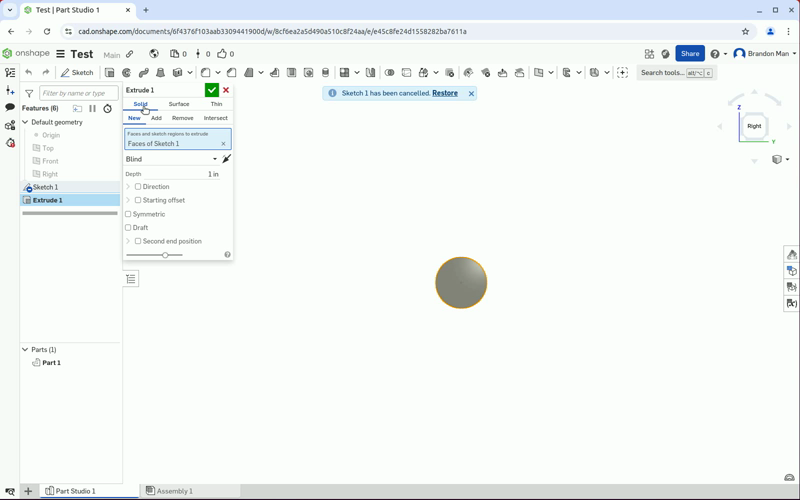
click(143, 106)
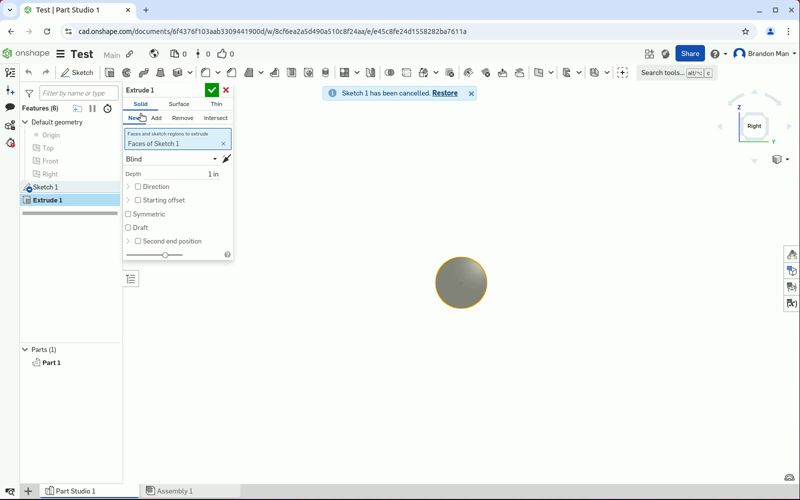
mouse_move(137, 120)
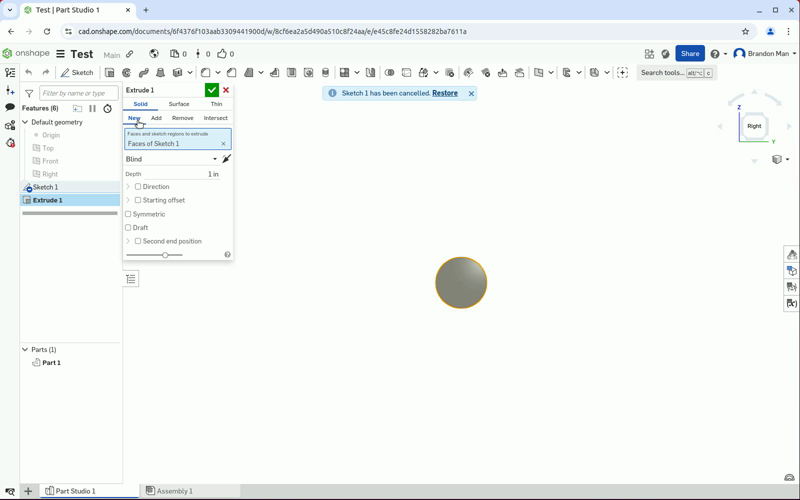
click(137, 120)
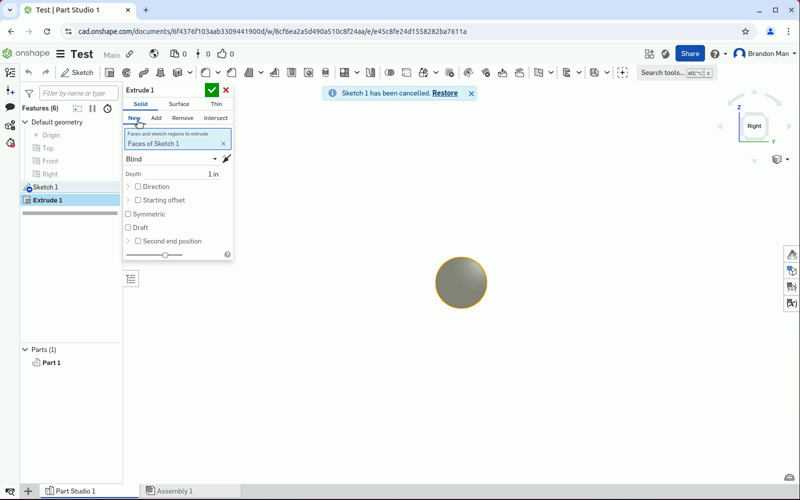
key(tab, 4)
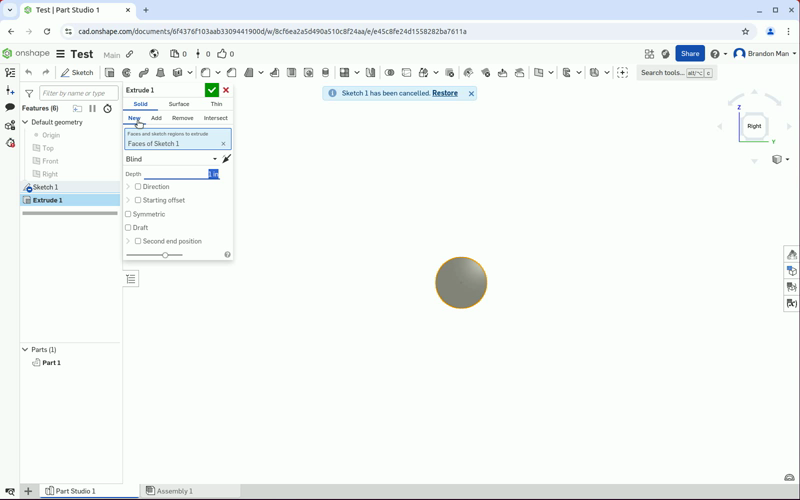
text(3.611)
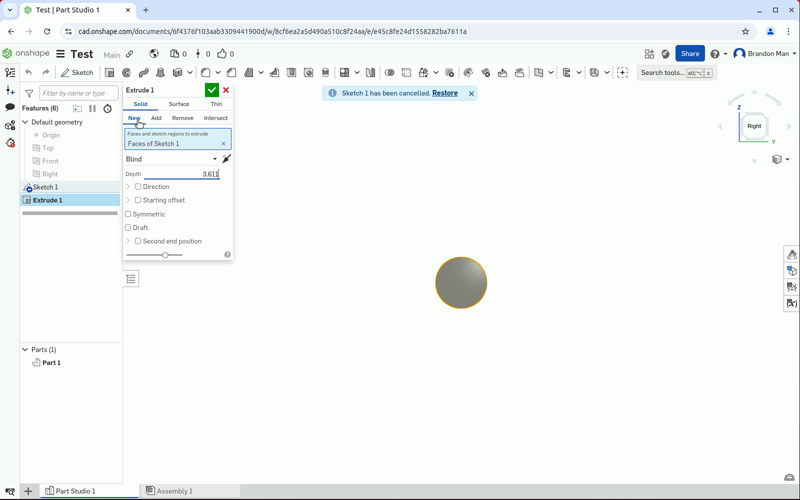
key(enter)
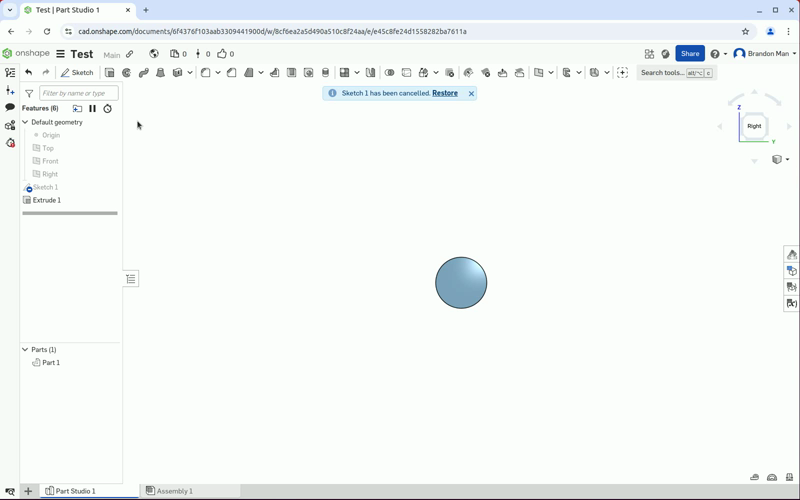
key(shift+h)
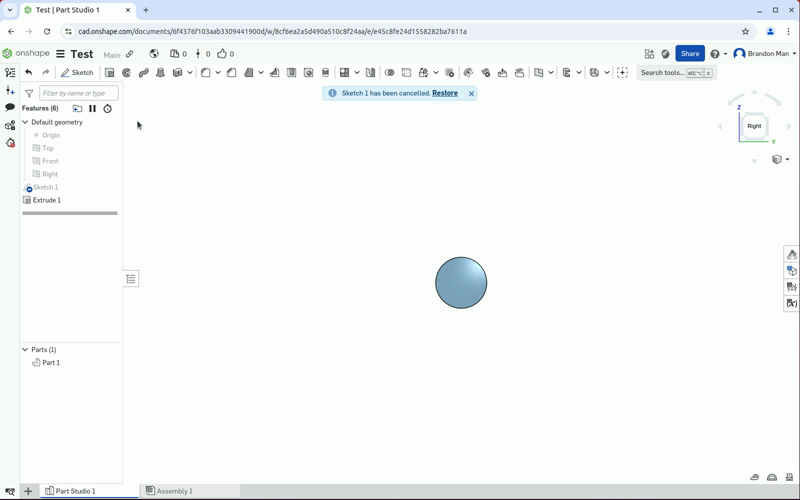
key(shift+h)
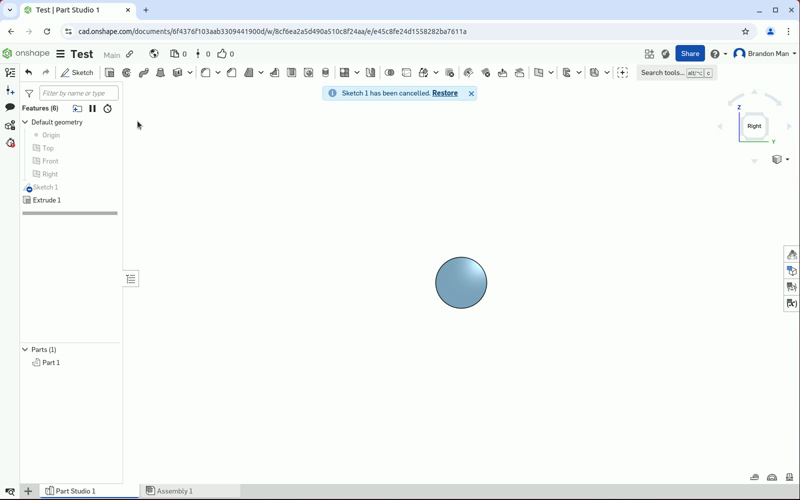
mouse_move(73, 189)
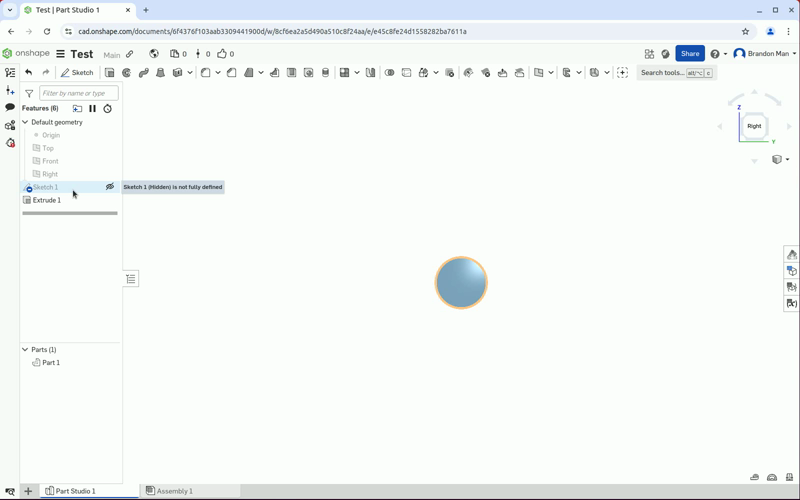
click(73, 189)
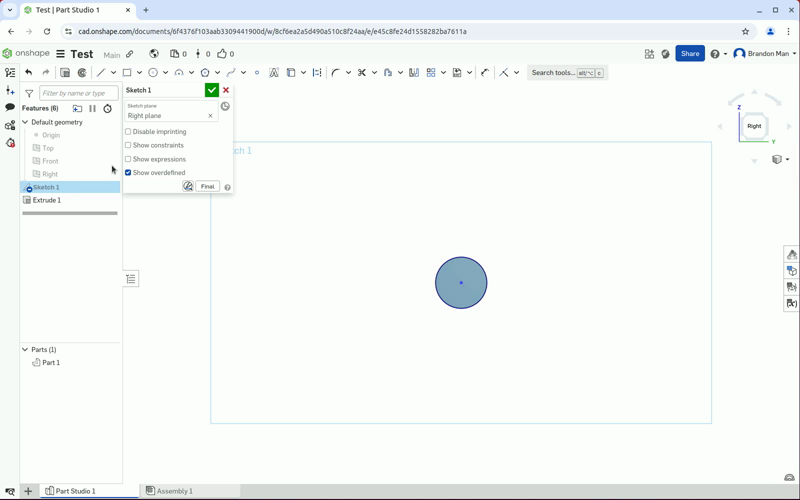
mouse_move(229, 92)
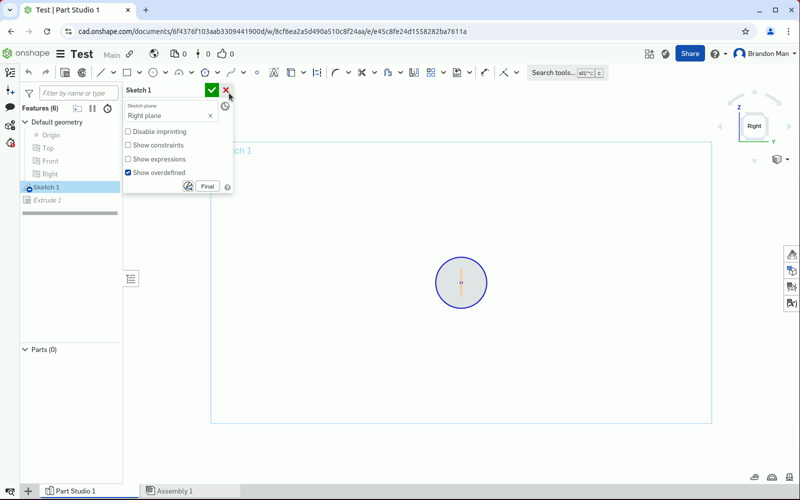
click(229, 92)
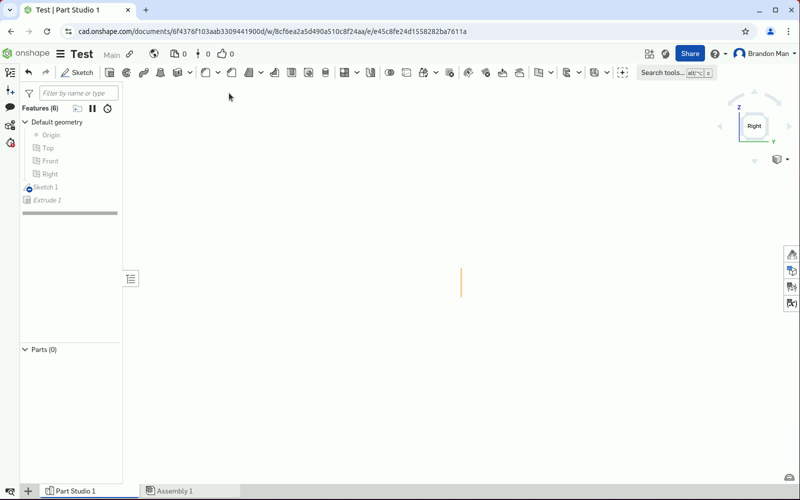
mouse_move(541, 75)
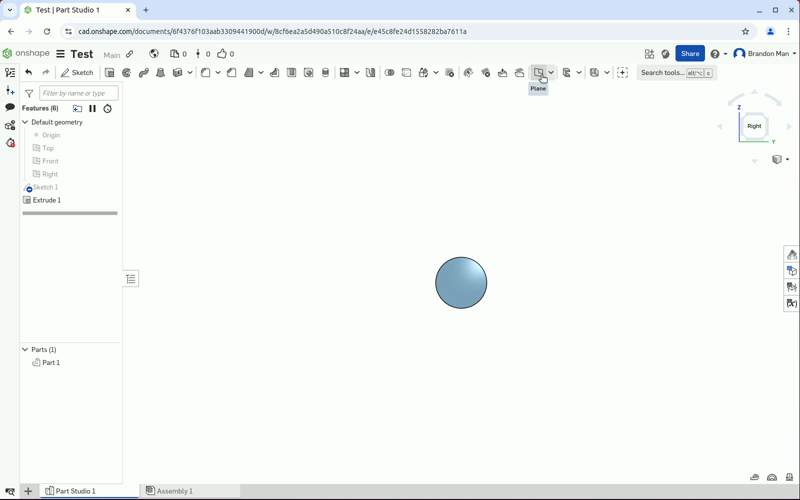
click(541, 75)
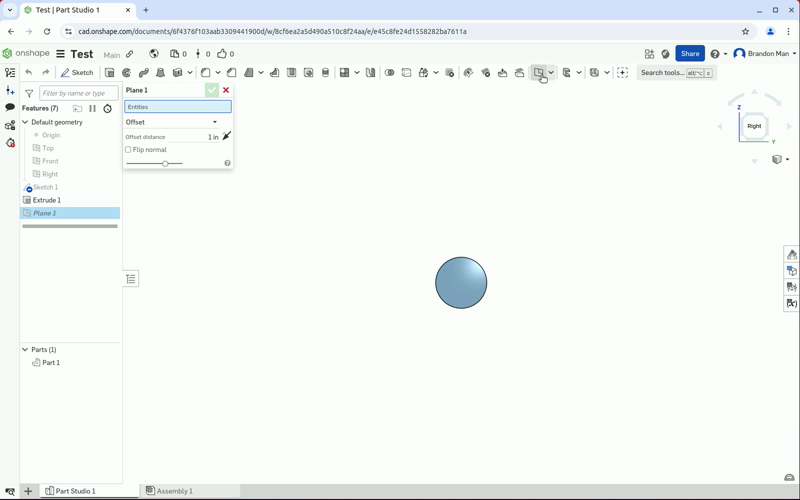
mouse_move(73, 176)
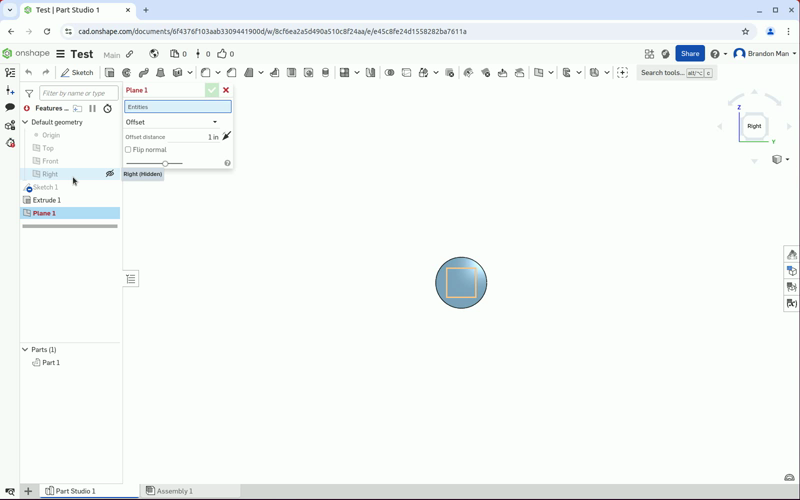
click(73, 176)
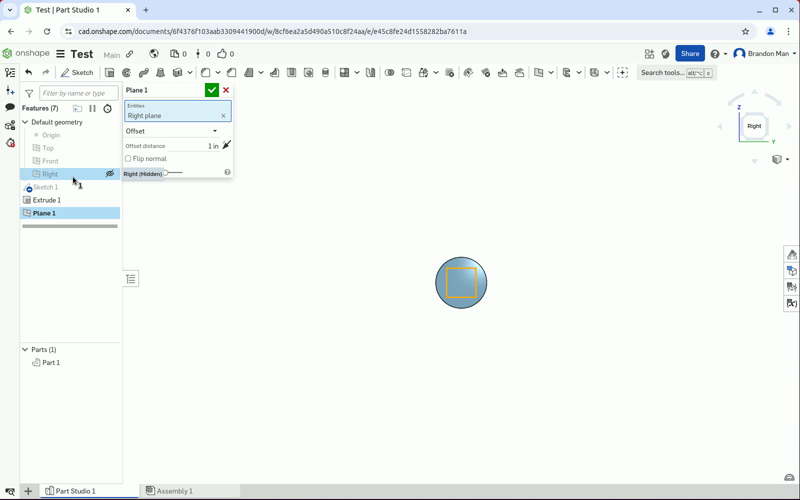
key(tab, 2)
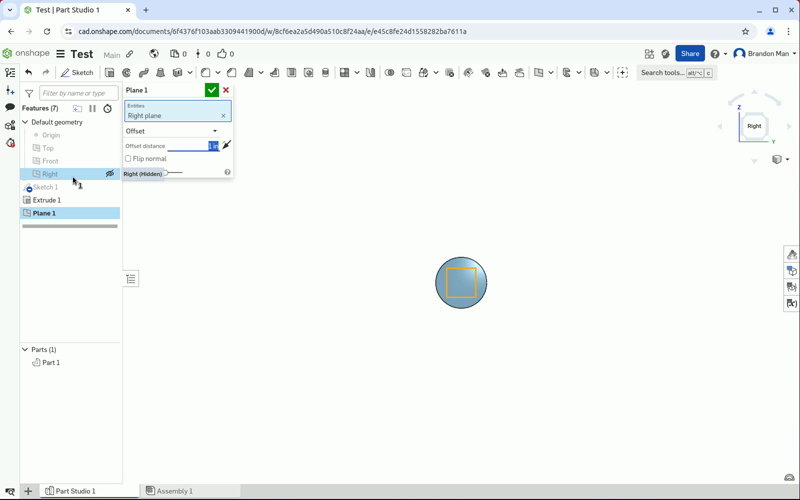
text(3.605)
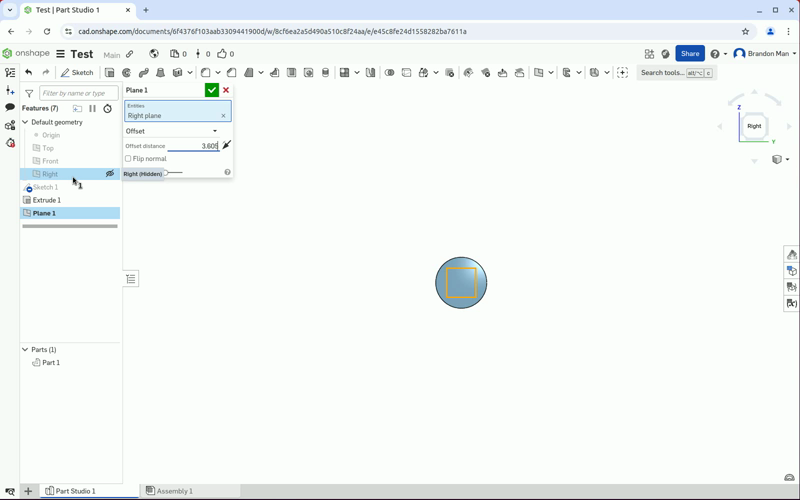
key(enter, 2)
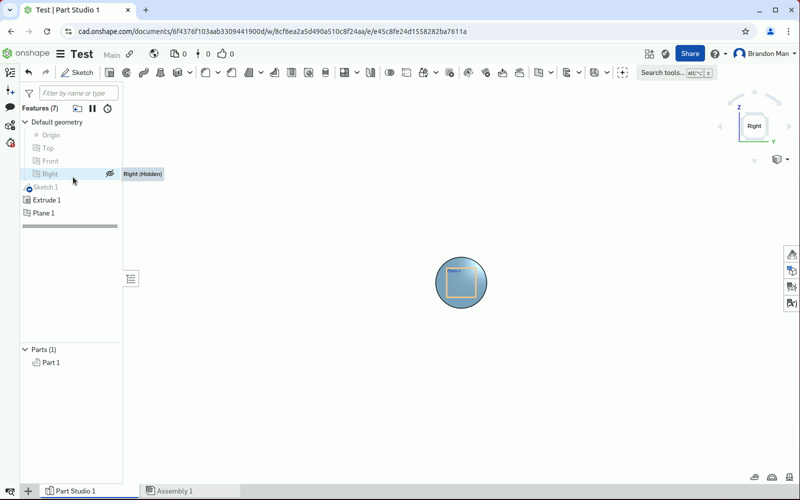
key(shift+s)
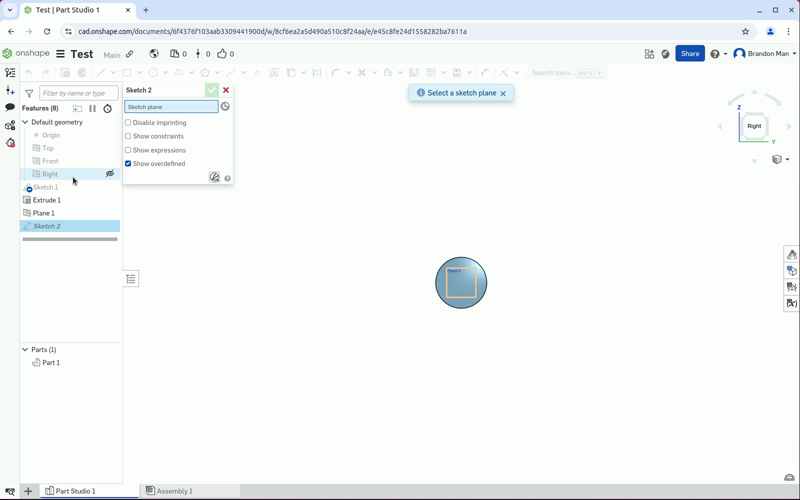
mouse_move(73, 215)
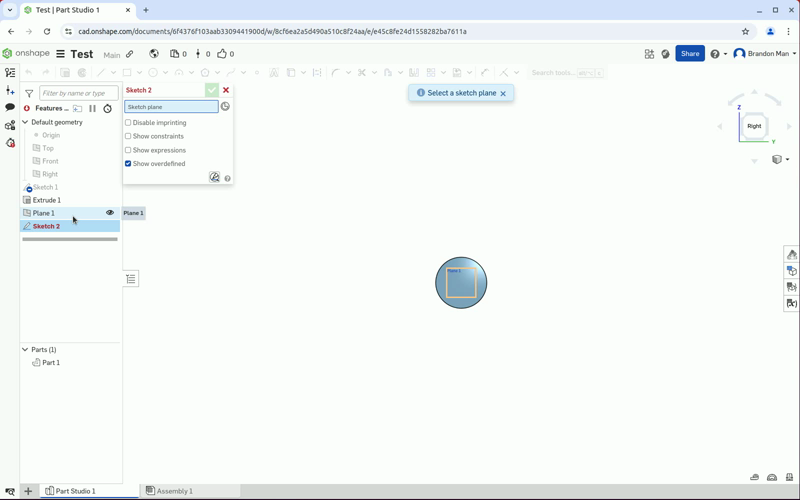
click(73, 215)
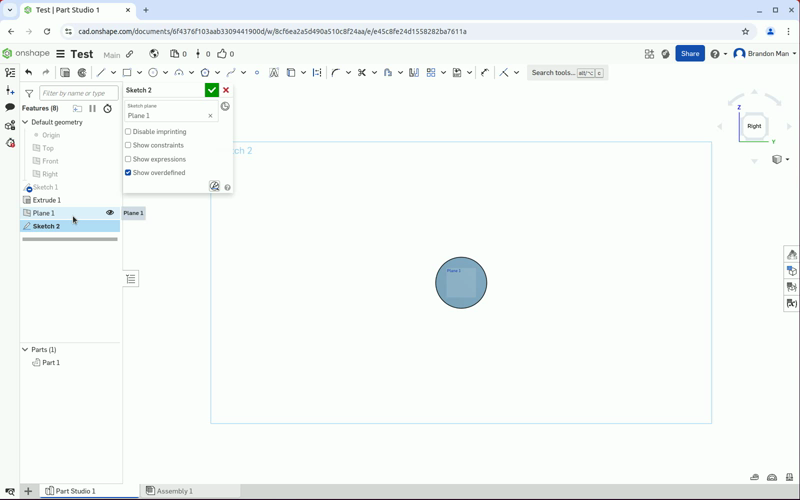
mouse_move(73, 352)
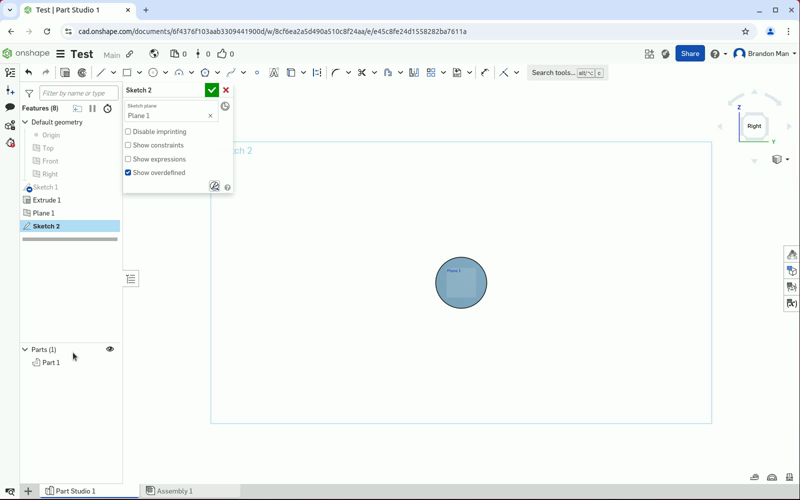
key(y)
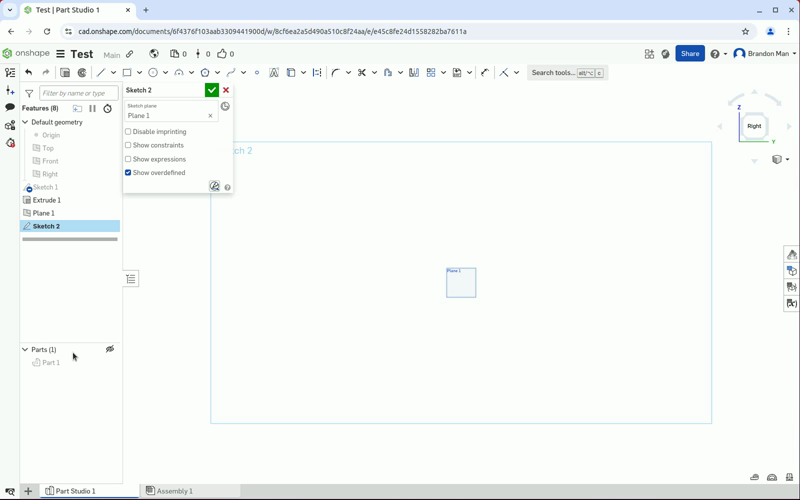
key(c)
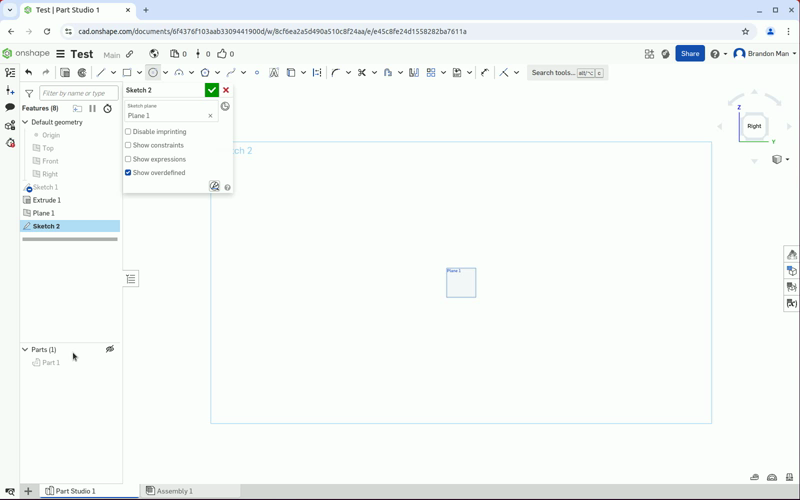
key_down(shift)
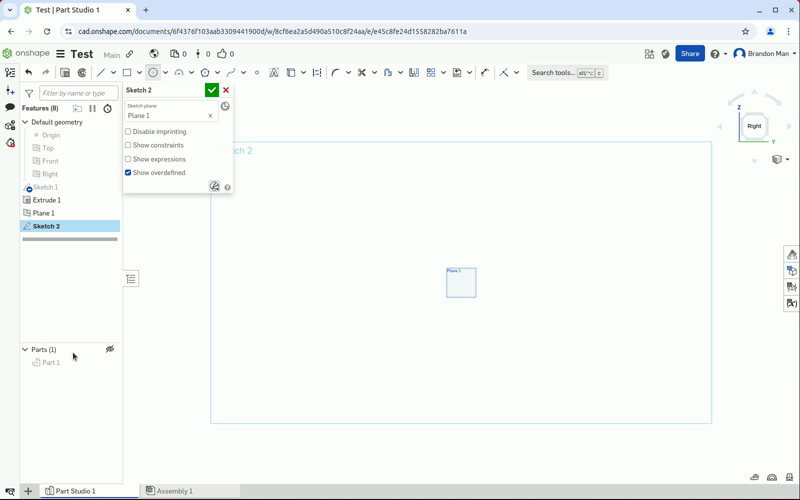
mouse_move(461, 282)
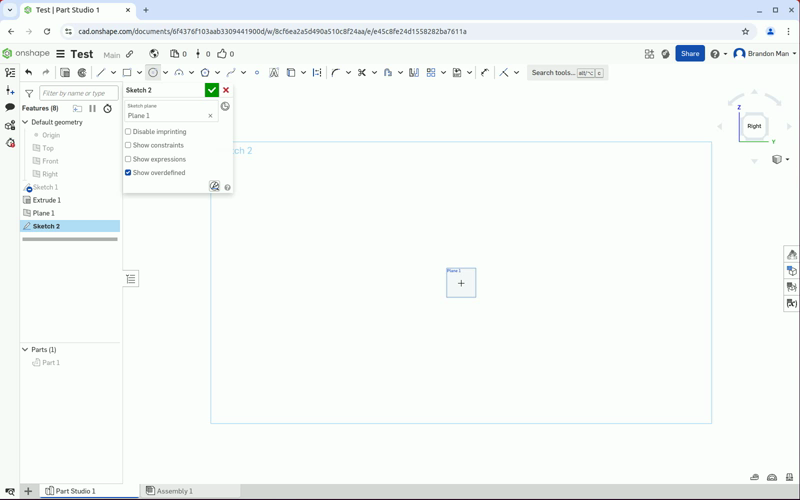
click(461, 282)
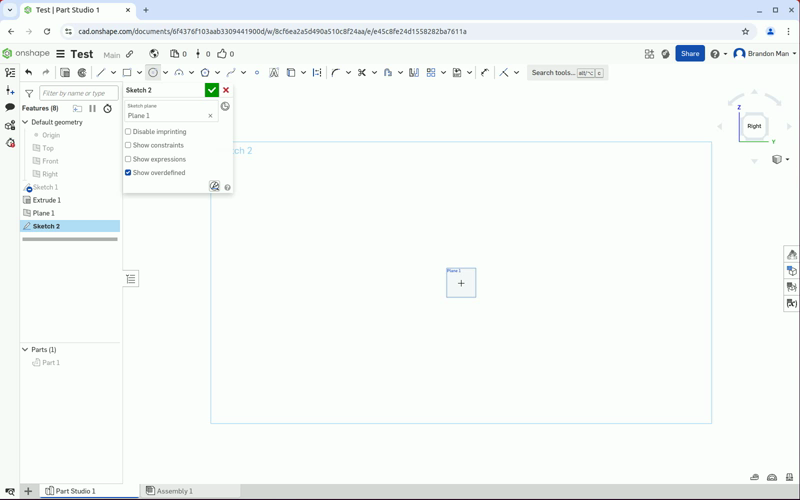
key_up(shift)
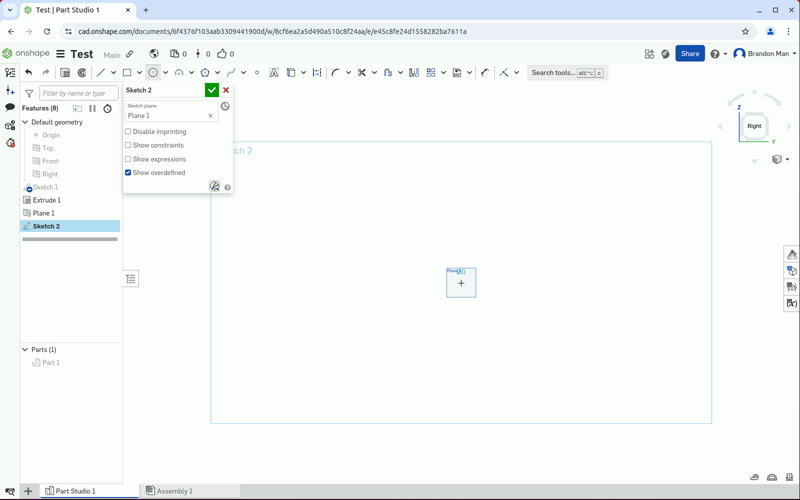
mouse_move(477, 282)
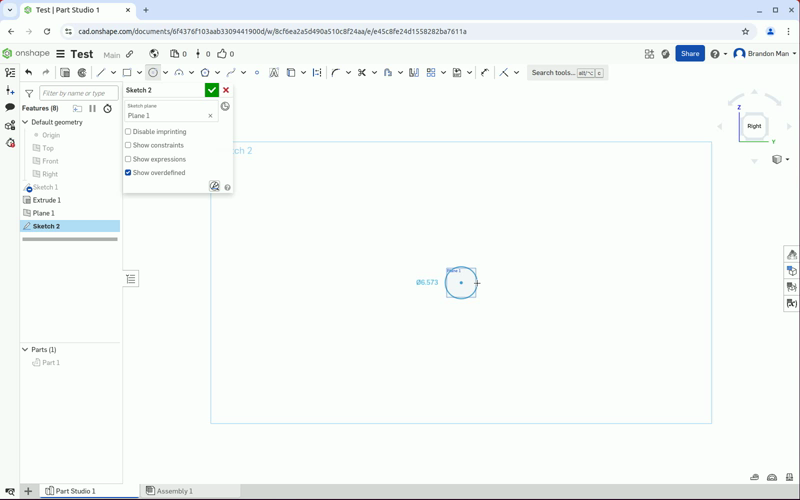
click(477, 282)
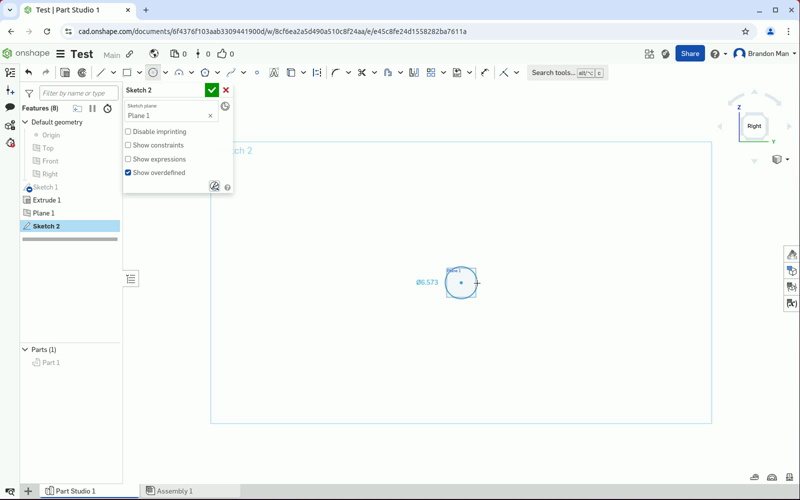
key(esc)
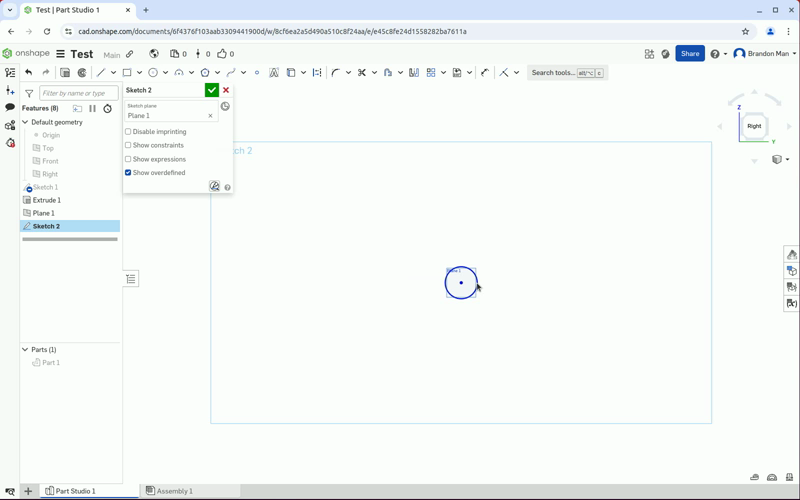
mouse_move(474, 276)
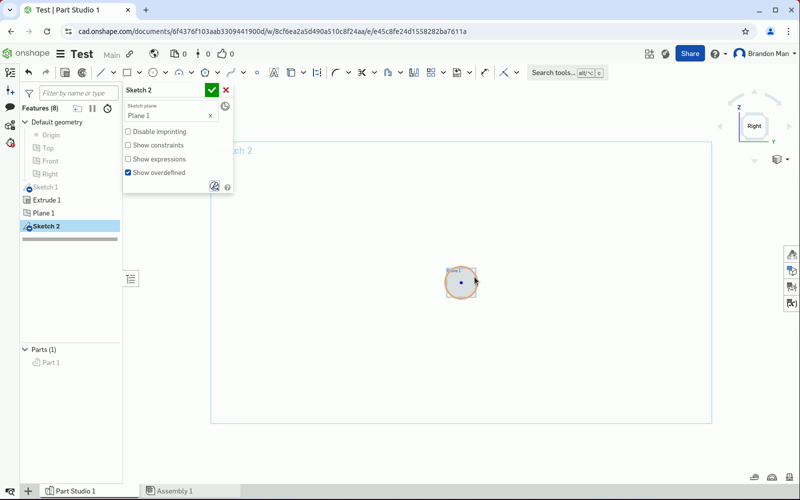
scroll(6)
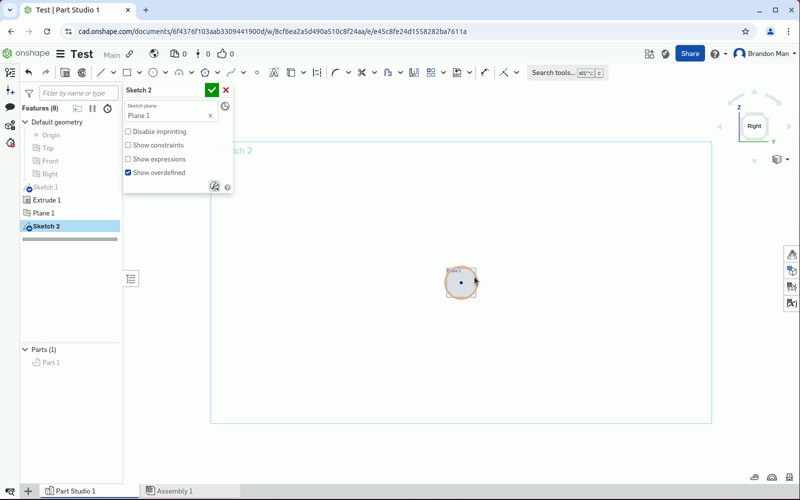
scroll(6)
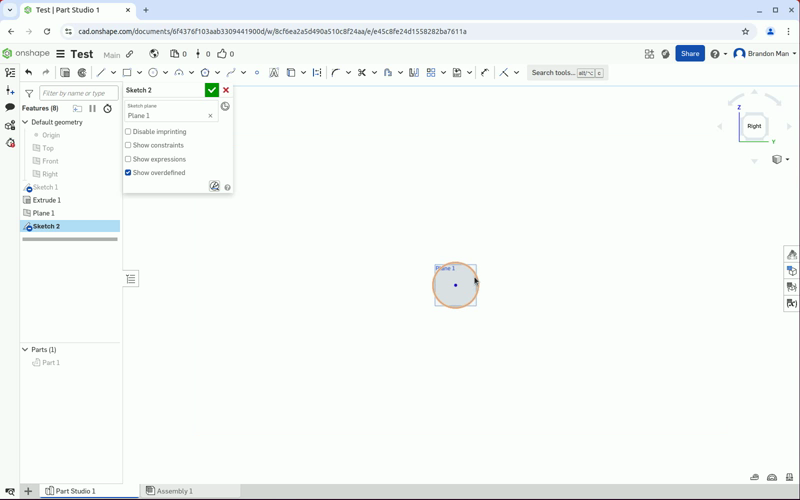
scroll(6)
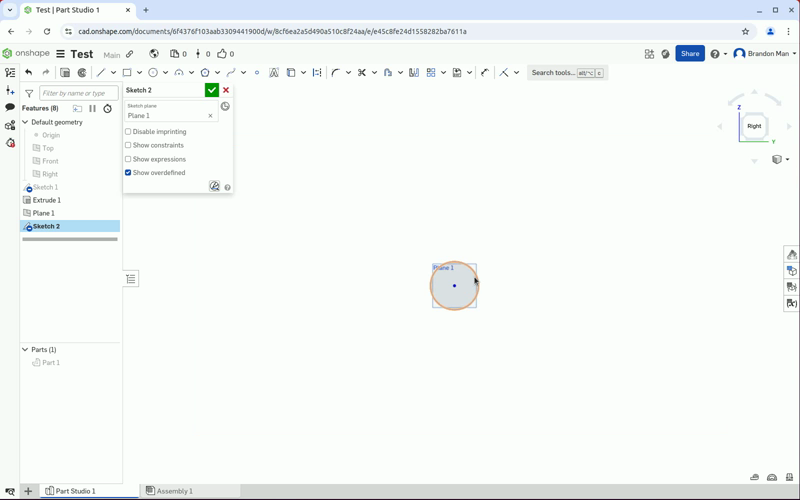
scroll(6)
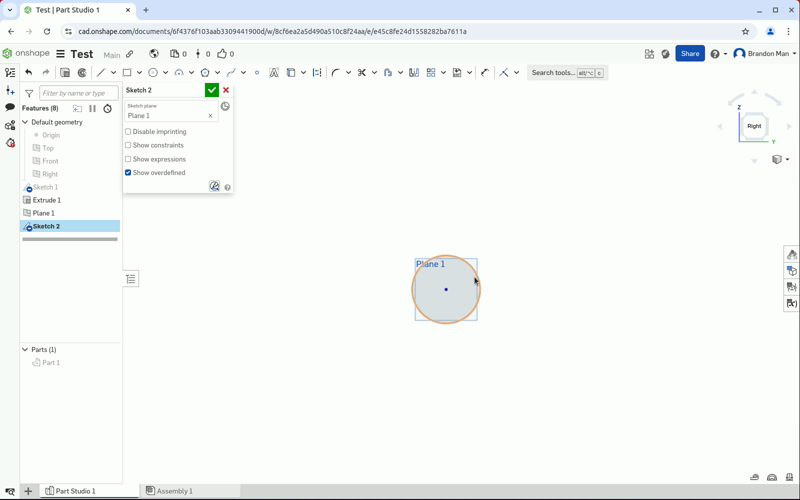
scroll(6)
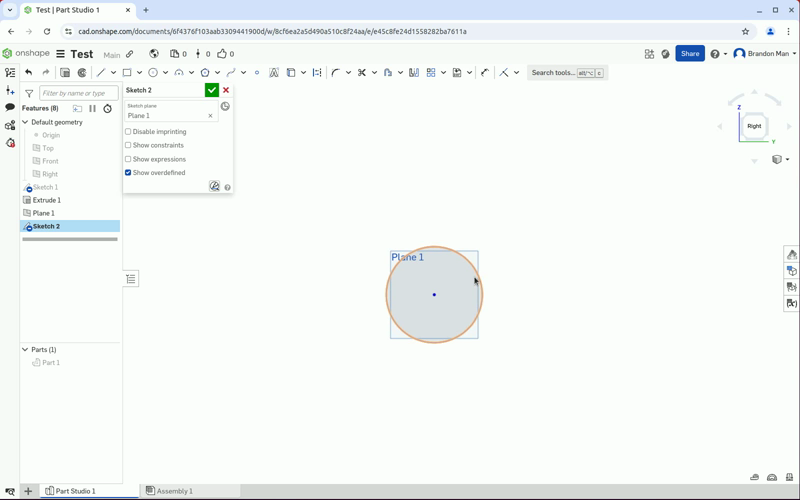
scroll(6)
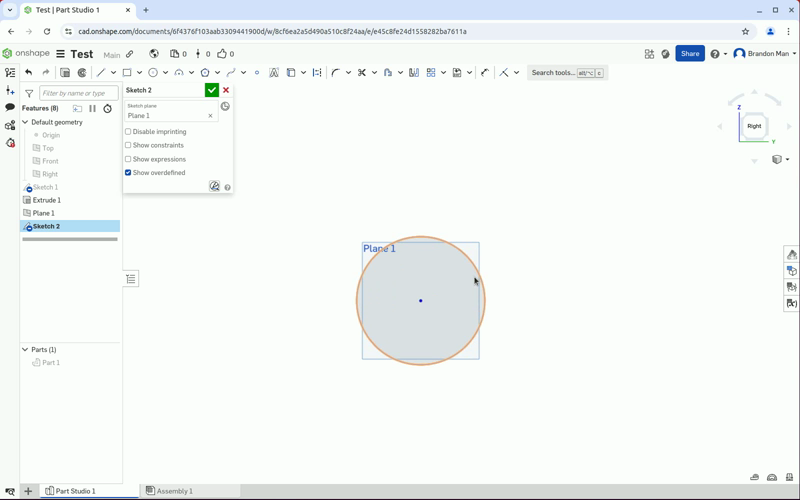
scroll(6)
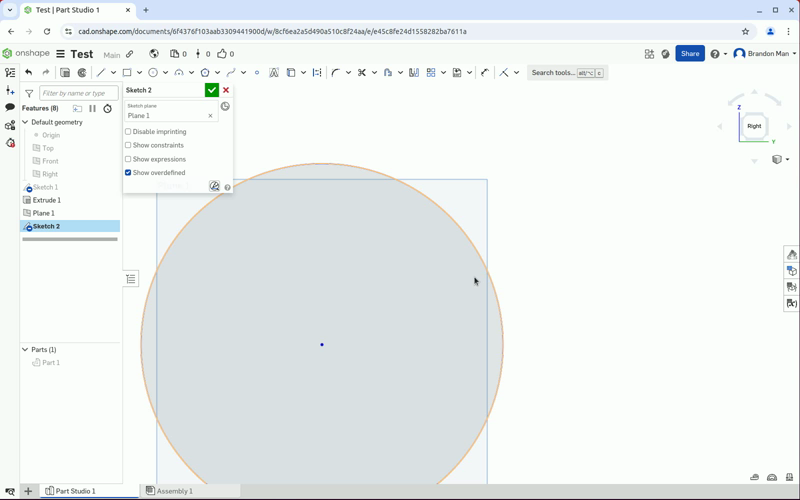
click(474, 276)
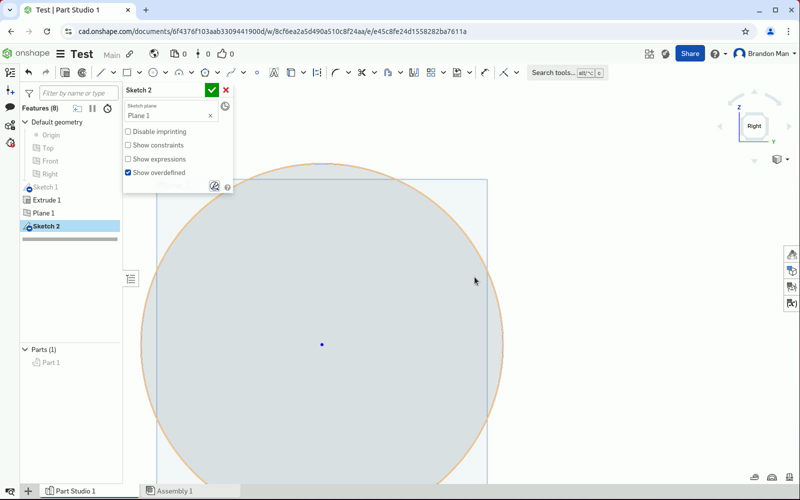
scroll(-6)
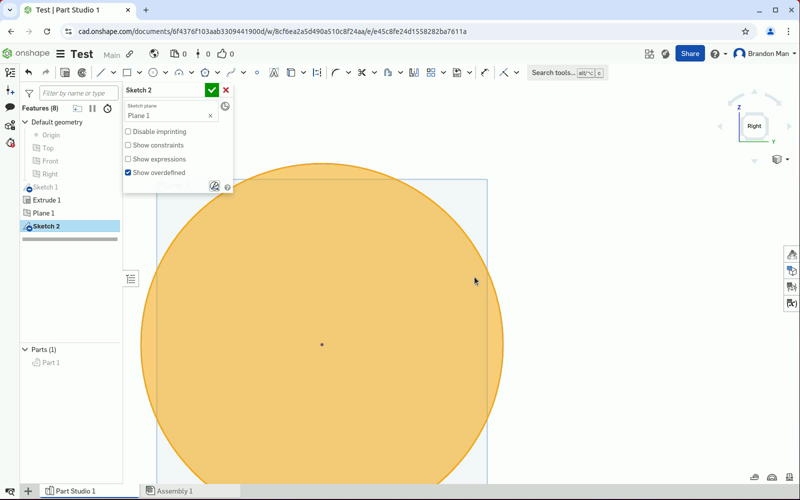
scroll(-6)
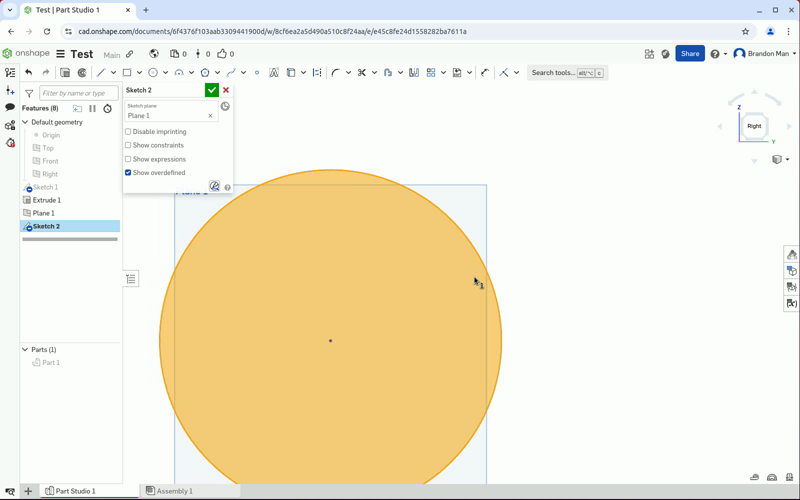
scroll(-6)
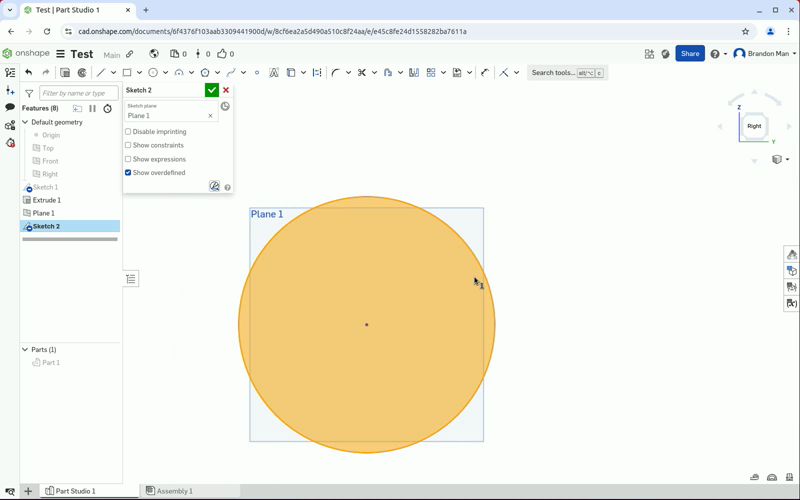
scroll(-6)
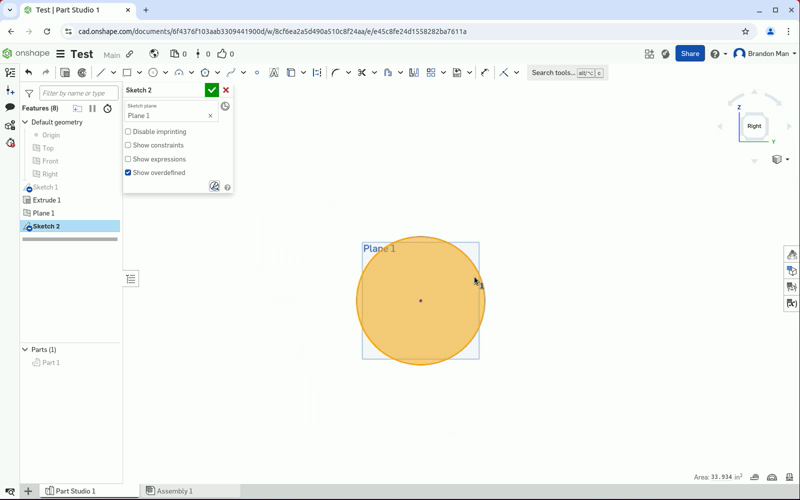
scroll(-6)
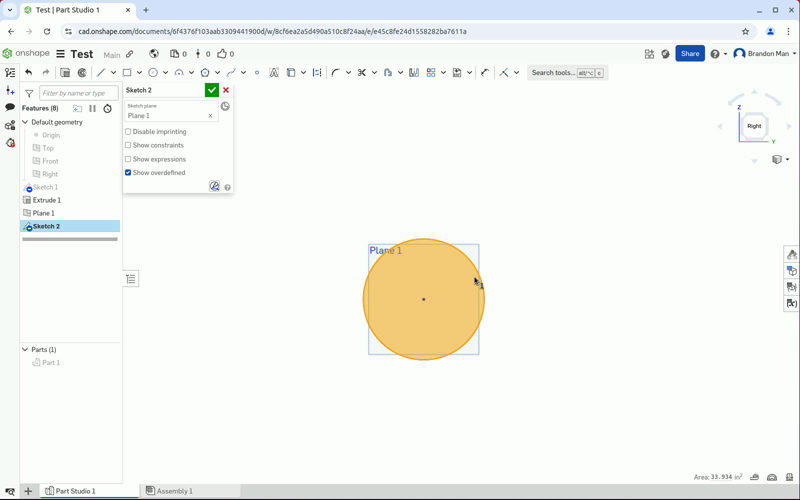
scroll(-6)
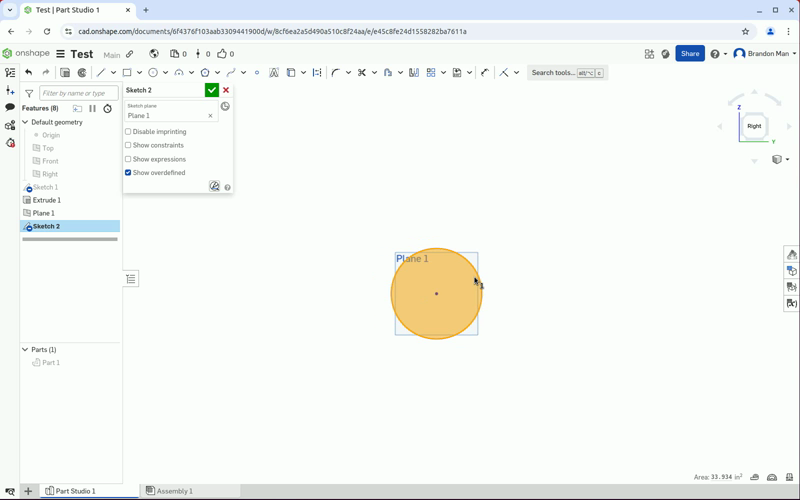
scroll(-6)
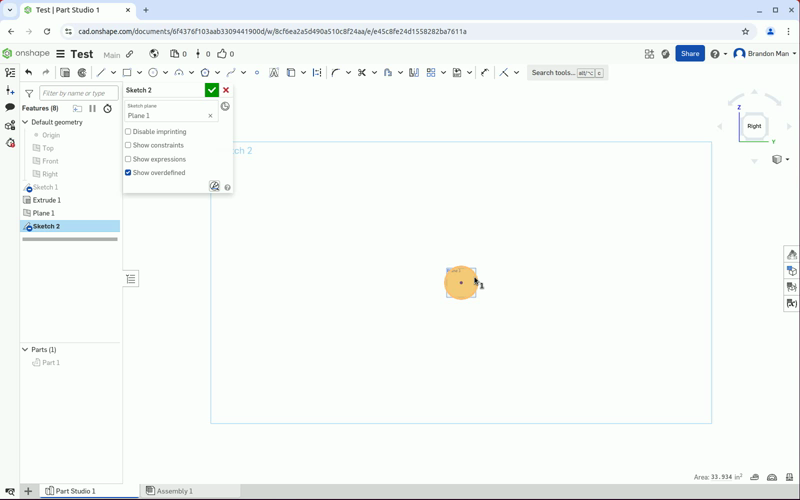
mouse_move(73, 352)
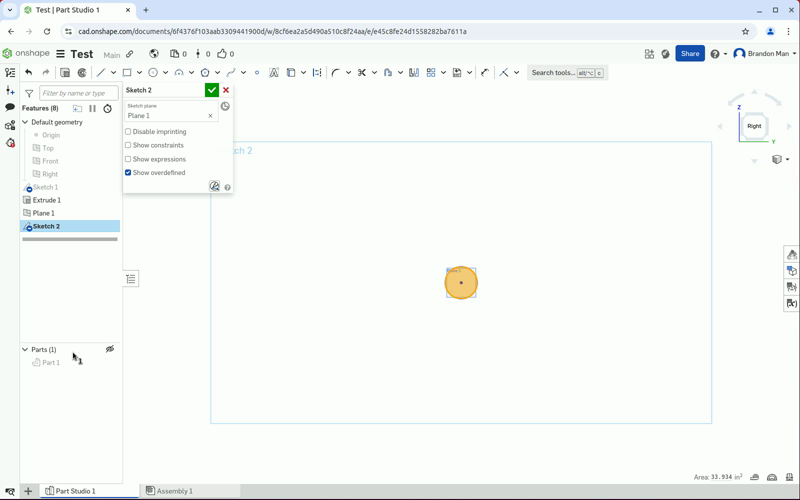
key(shift+y)
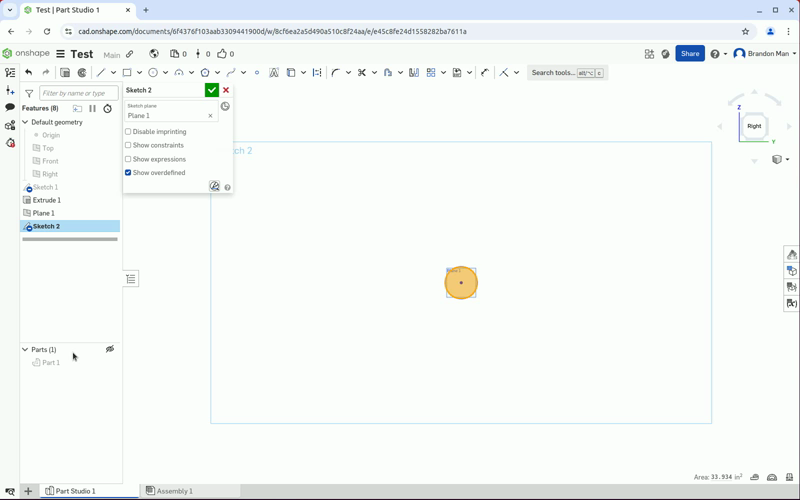
key(shift+e)
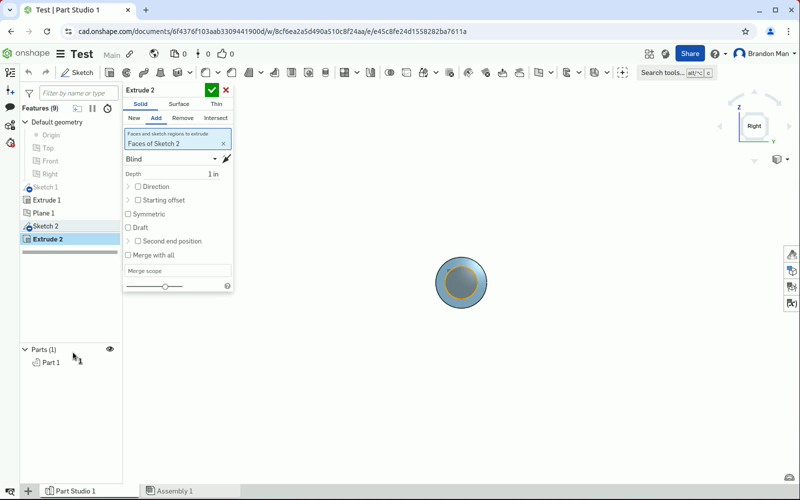
mouse_move(143, 106)
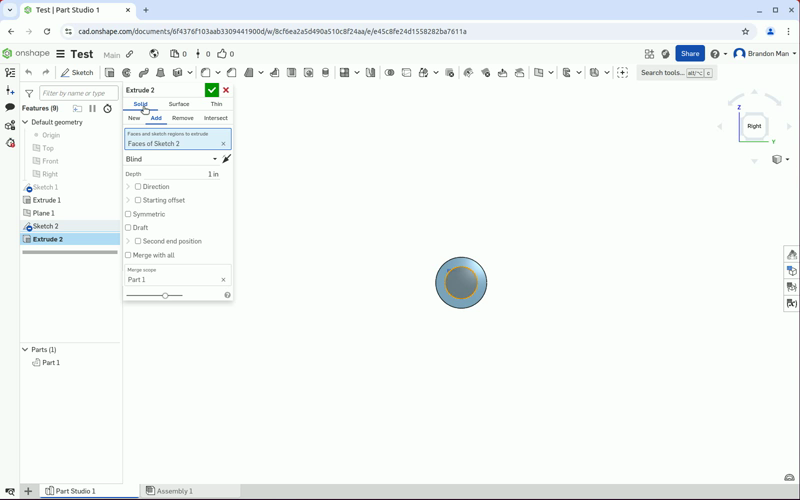
click(143, 106)
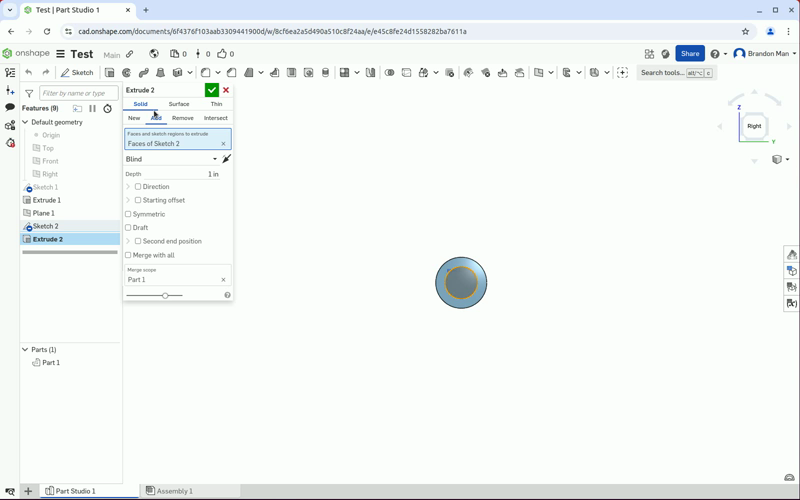
mouse_move(186, 120)
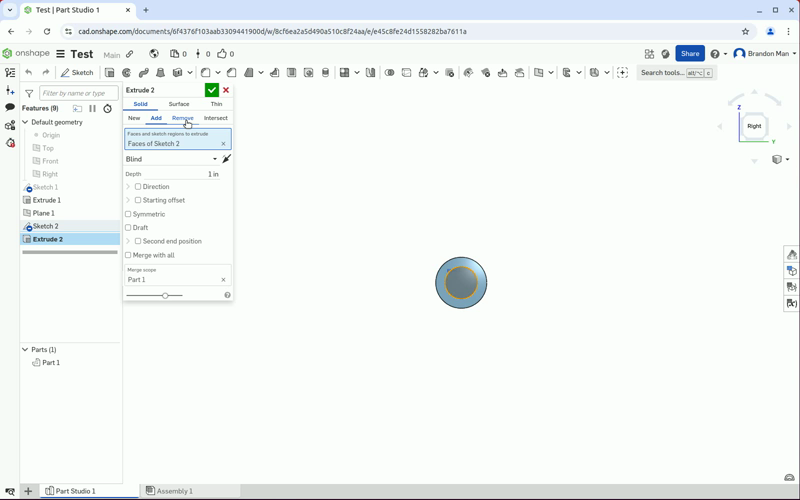
click(186, 120)
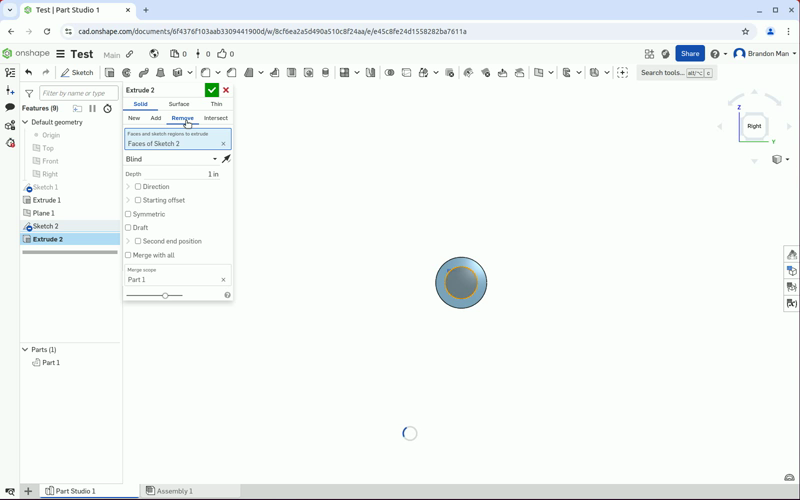
key(tab, 4)
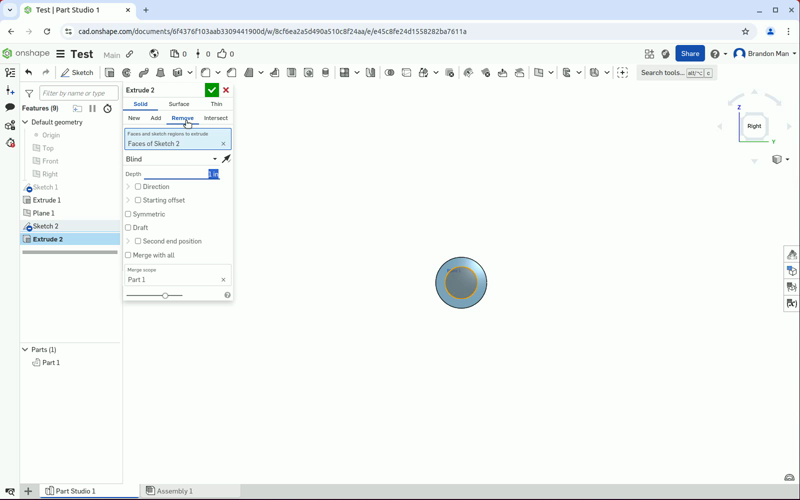
text(3.611)
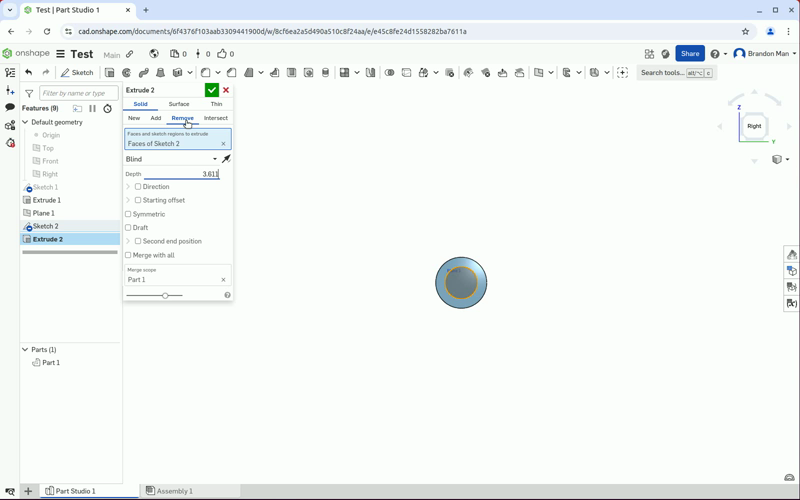
key(tab, 6)
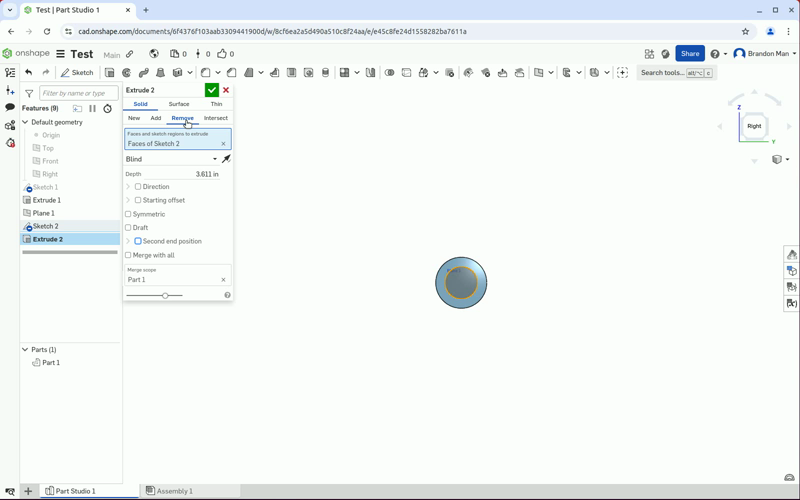
key(space)
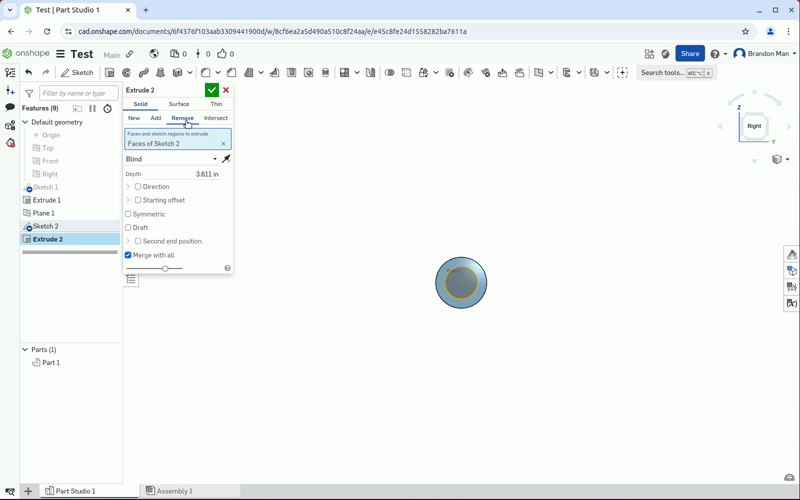
key(enter)
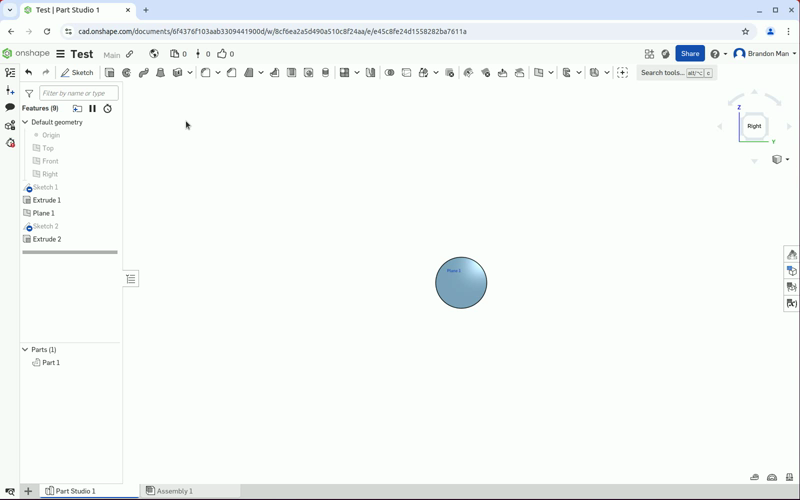
key(shift+h)
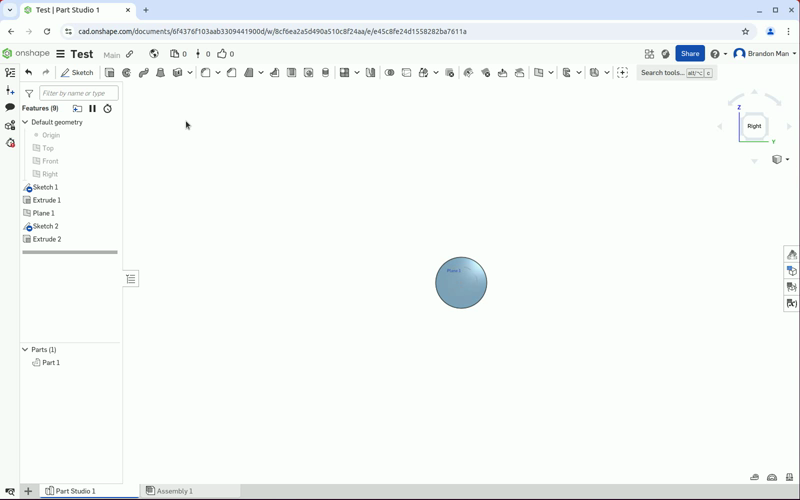
key(shift+h)
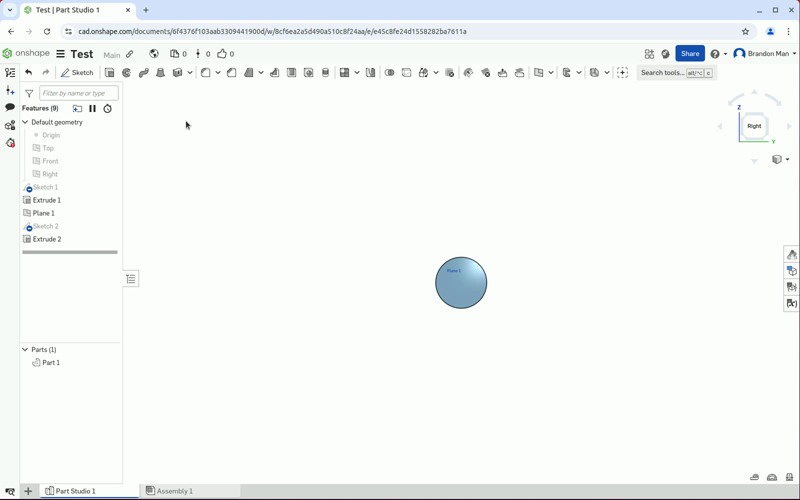
mouse_move(73, 189)
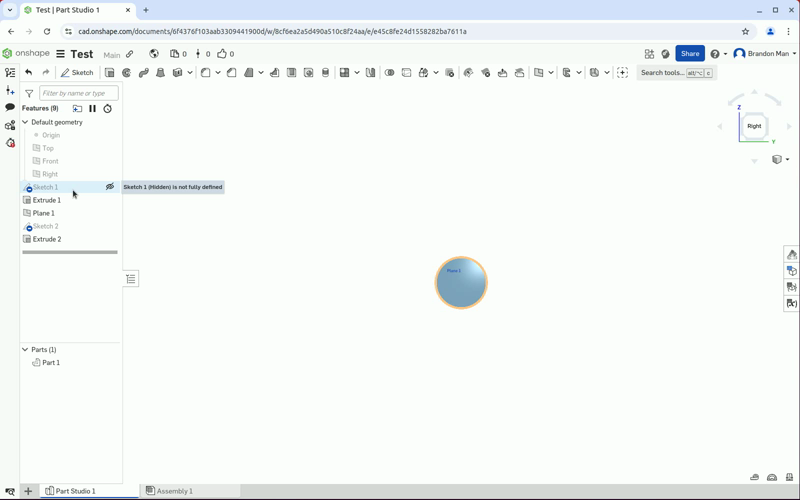
click(73, 189)
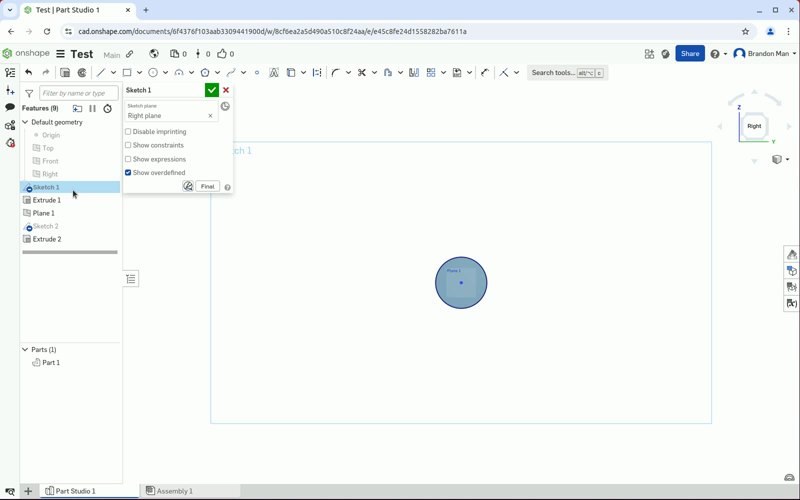
mouse_move(229, 92)
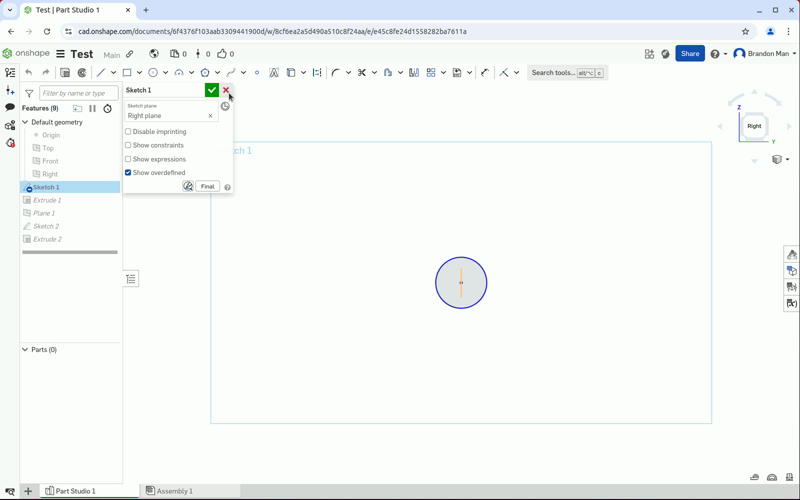
click(229, 92)
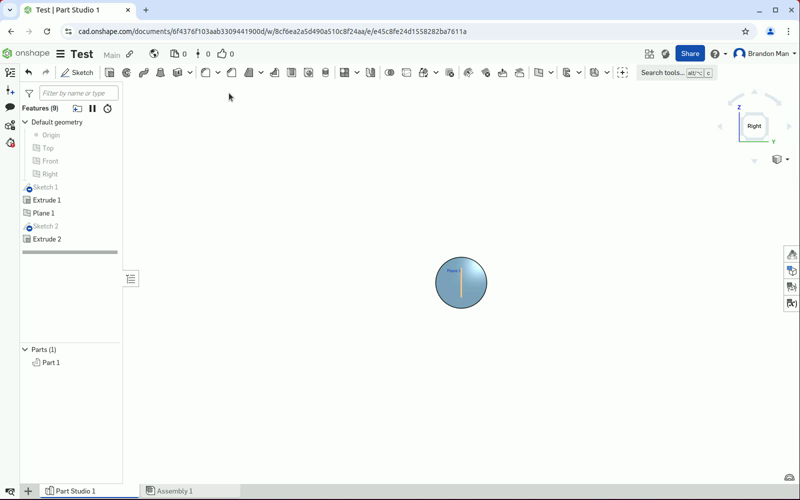
mouse_move(73, 352)
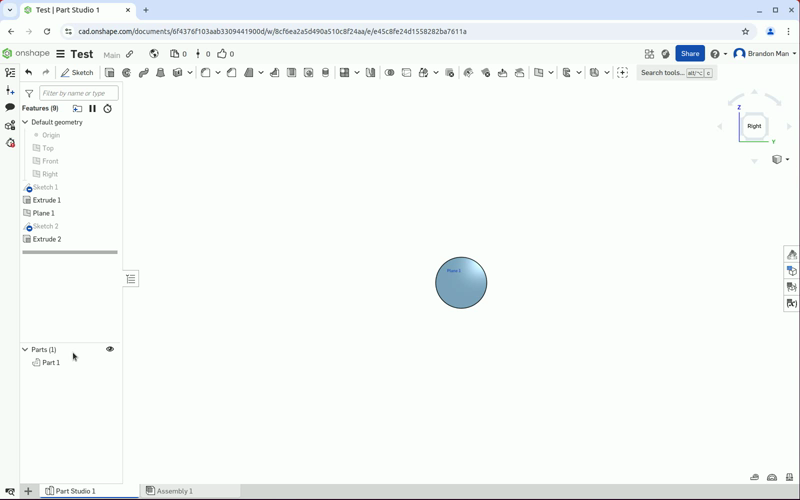
key(y)
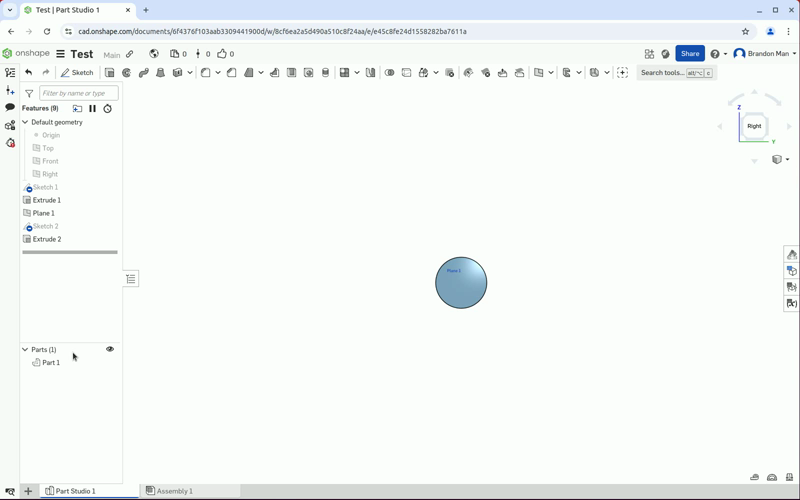
key(shift+p)
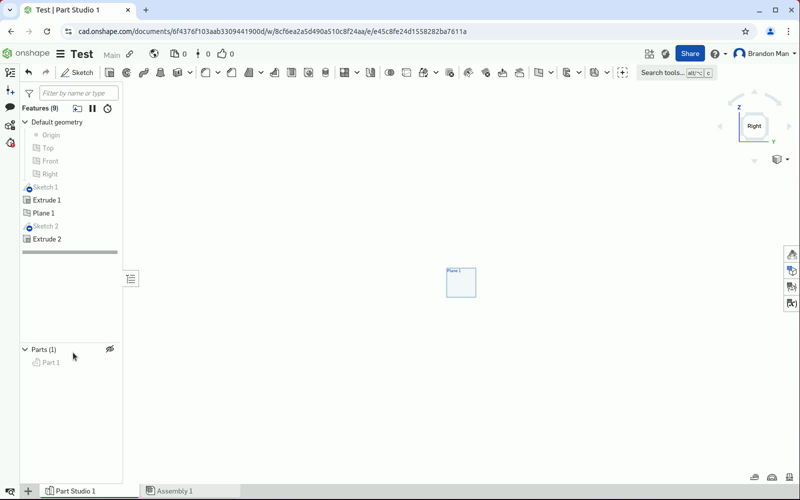
key(space)
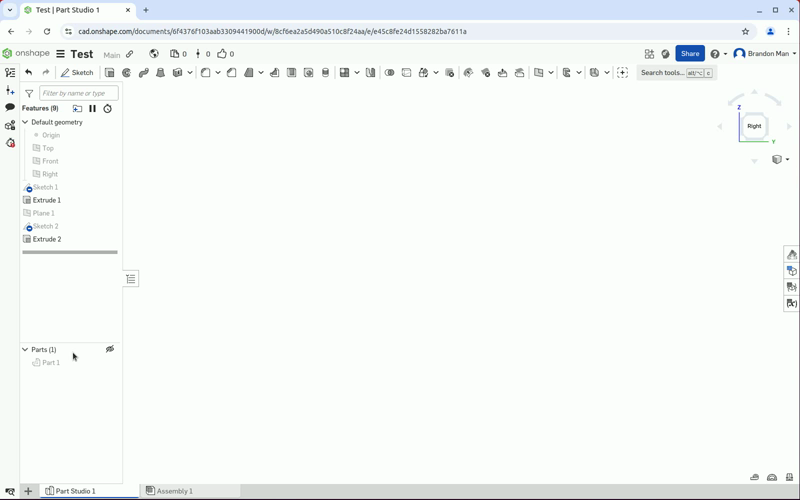
key_down(shift)
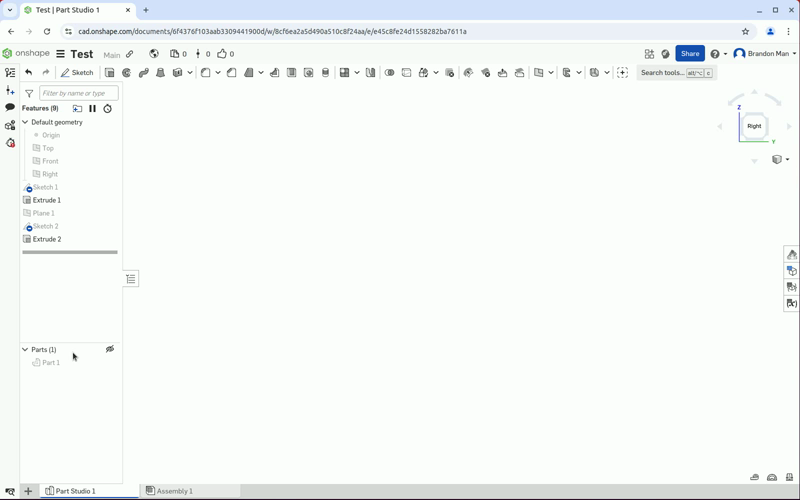
key(right)
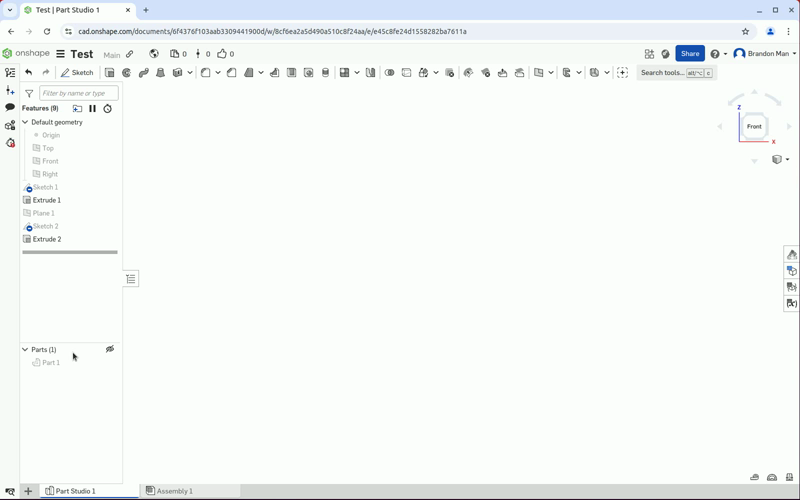
key_up(shift)
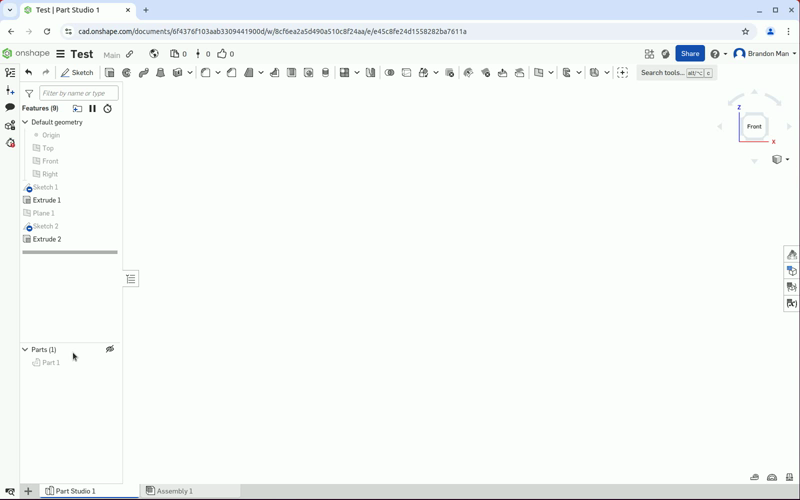
mouse_move(73, 352)
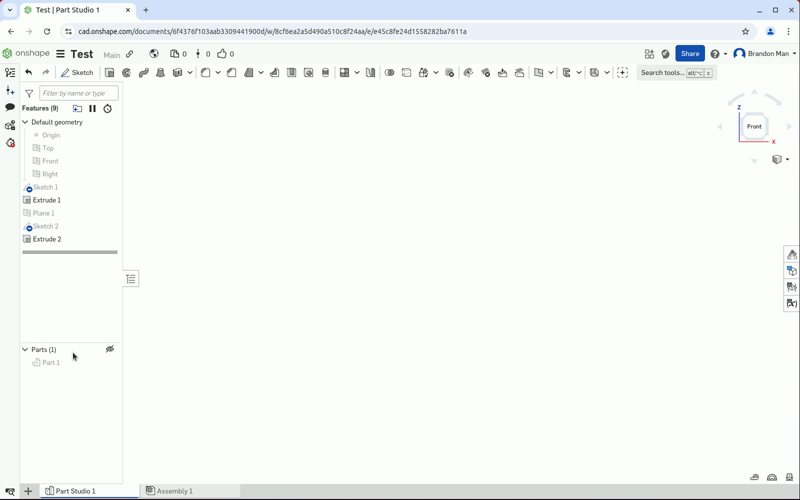
key(shift+y)
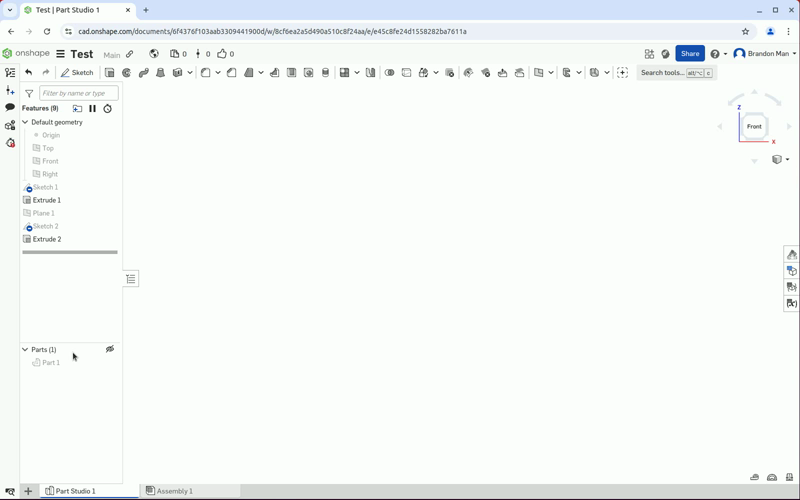
key(shift+s)
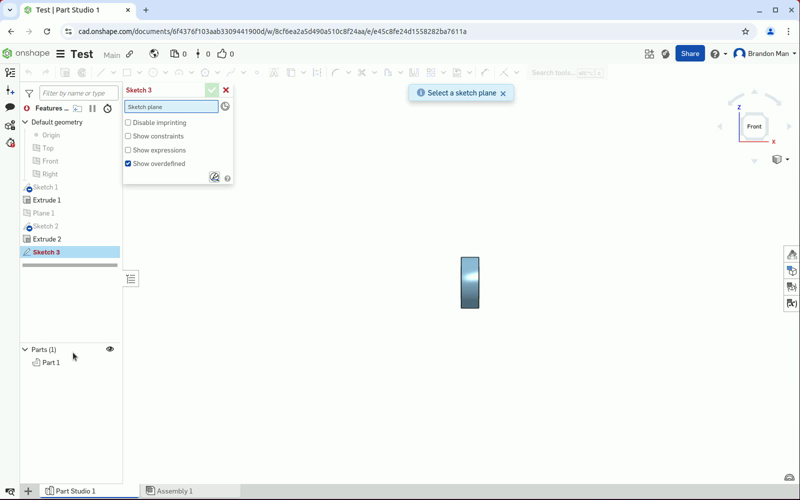
mouse_move(73, 163)
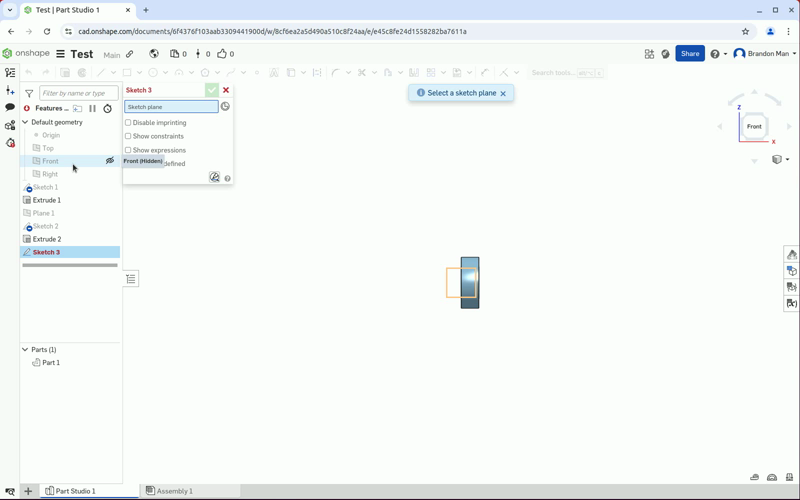
click(73, 163)
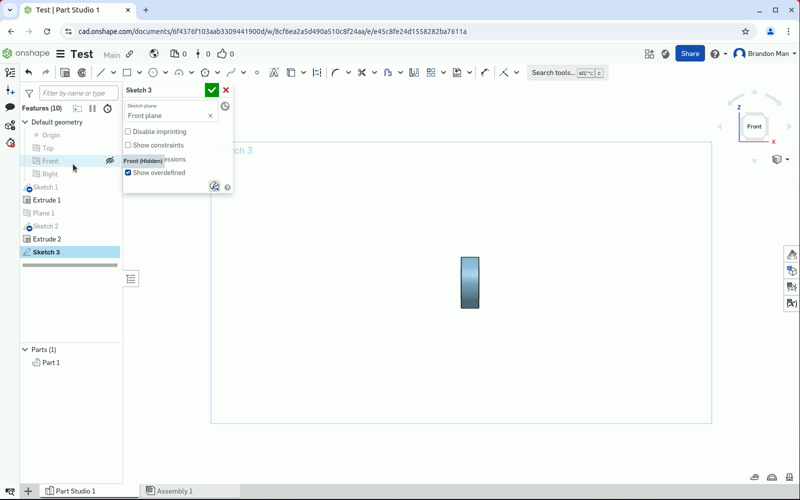
mouse_move(73, 352)
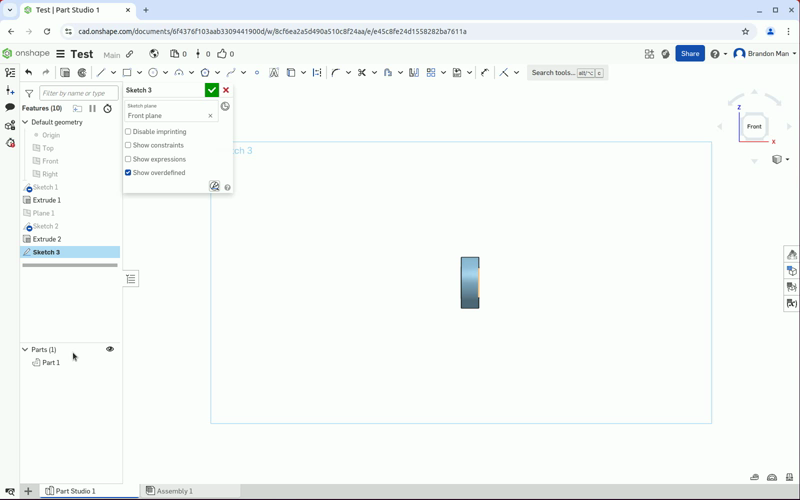
key(y)
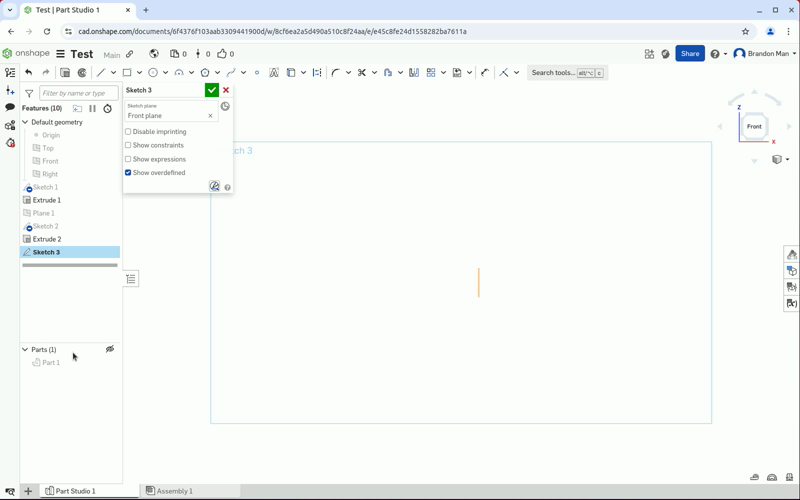
key(l)
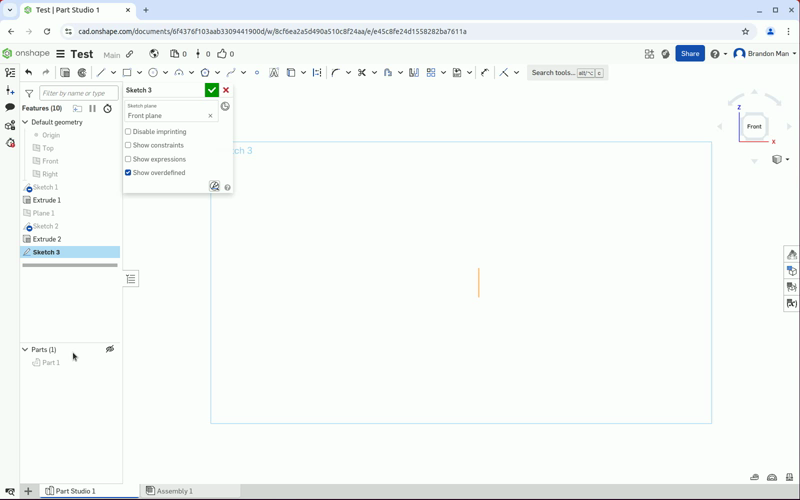
key_down(shift)
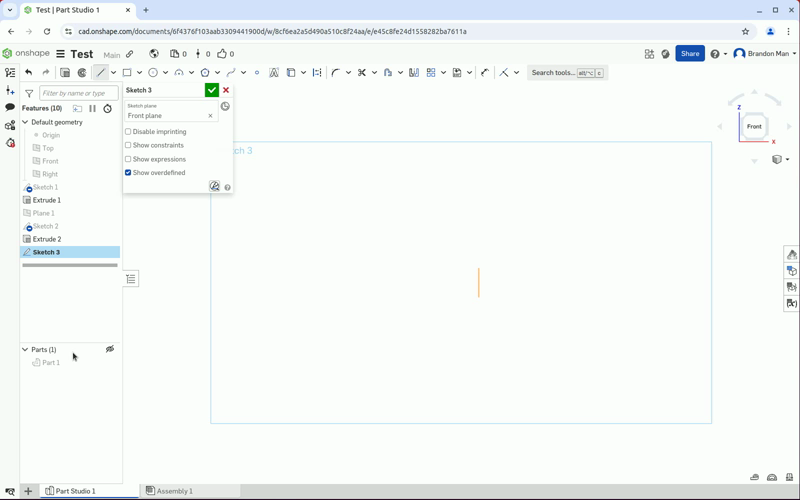
mouse_move(450, 395)
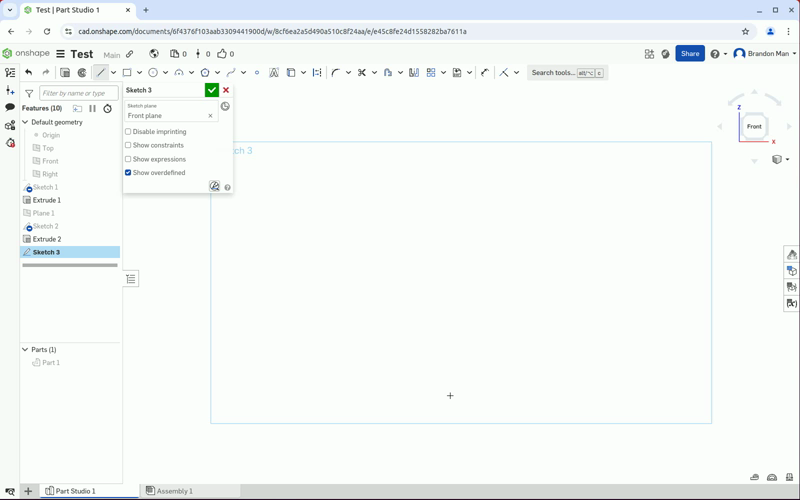
click(450, 395)
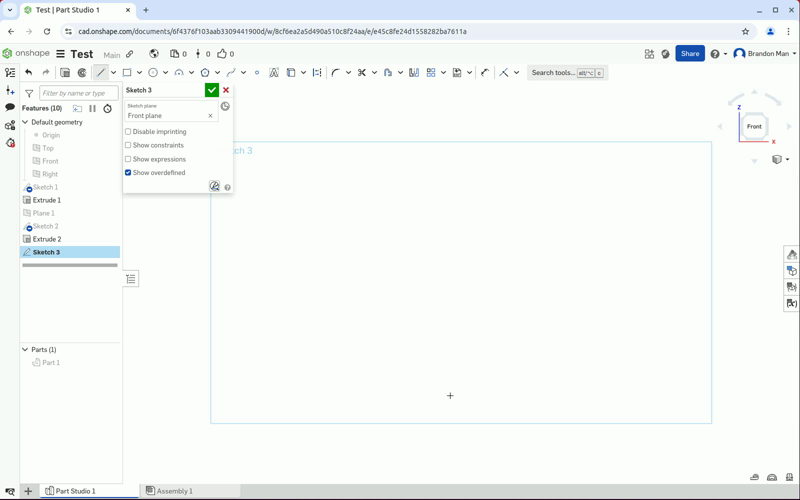
key_up(shift)
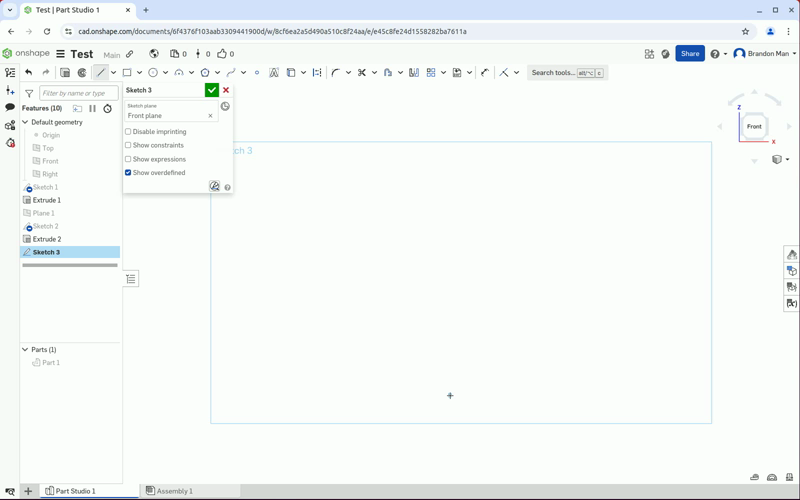
key_down(shift)
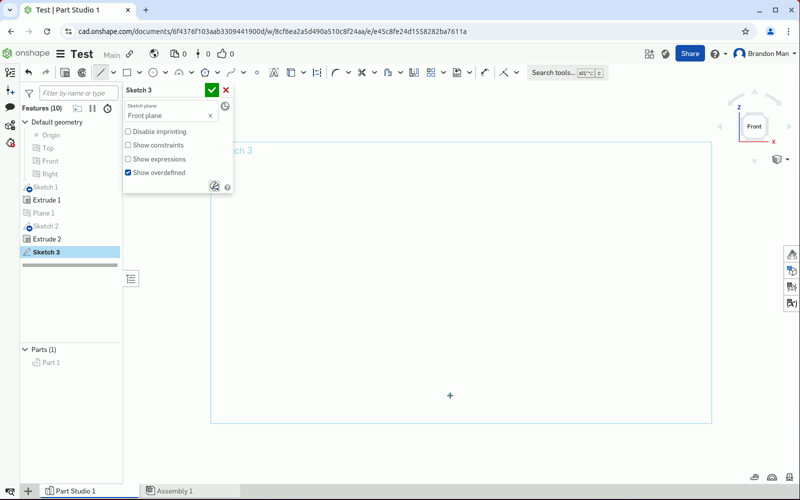
mouse_move(480, 395)
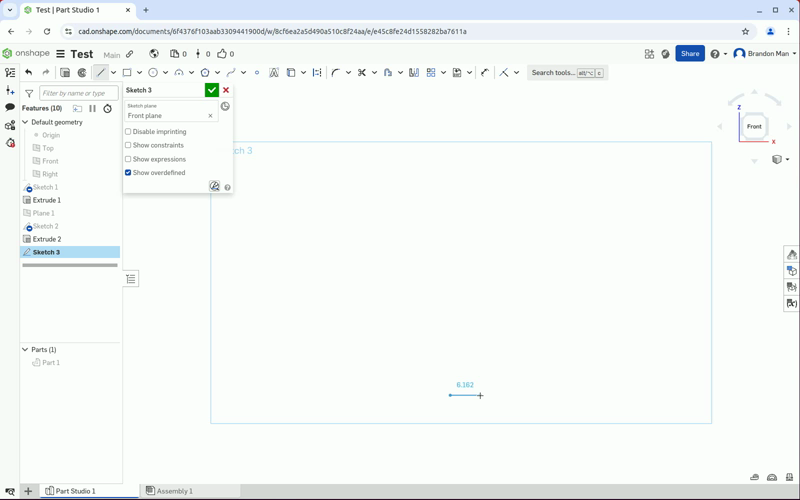
mouse_move(459, 395)
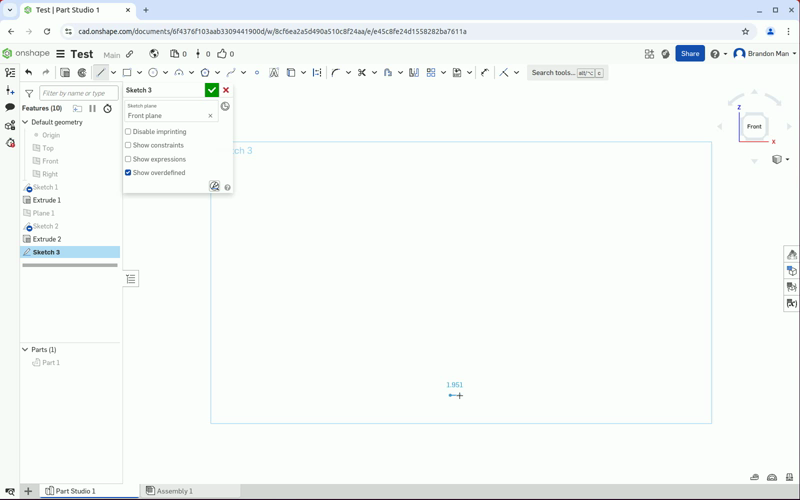
click(459, 395)
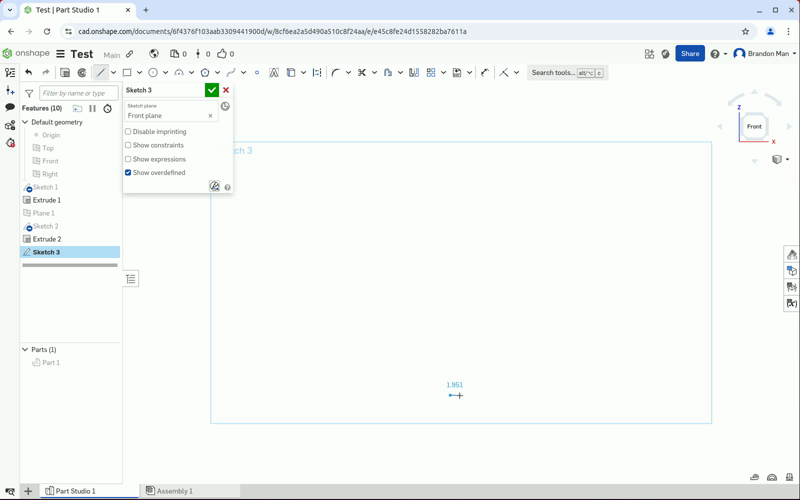
key_up(shift)
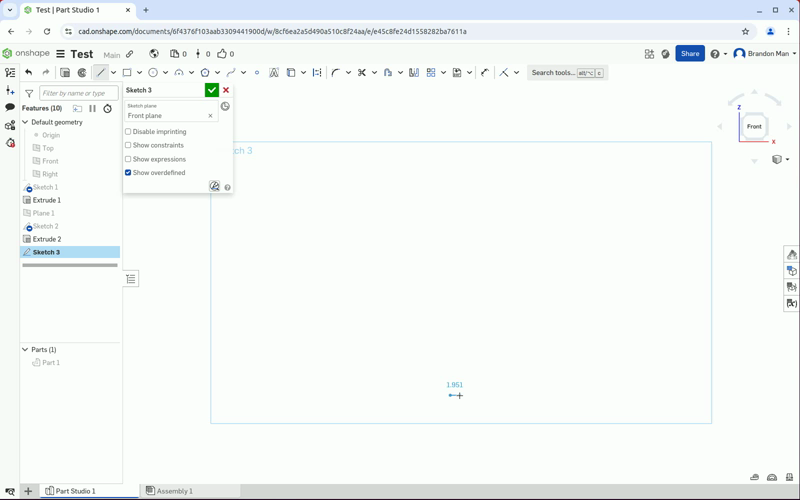
key_down(shift)
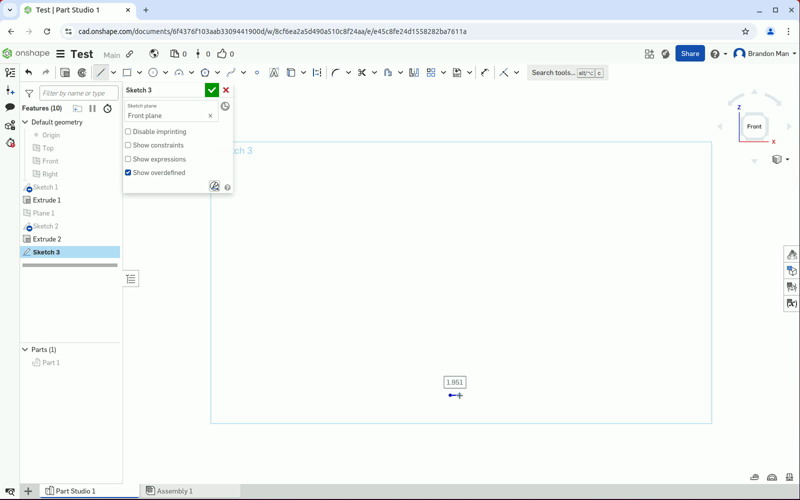
mouse_move(459, 171)
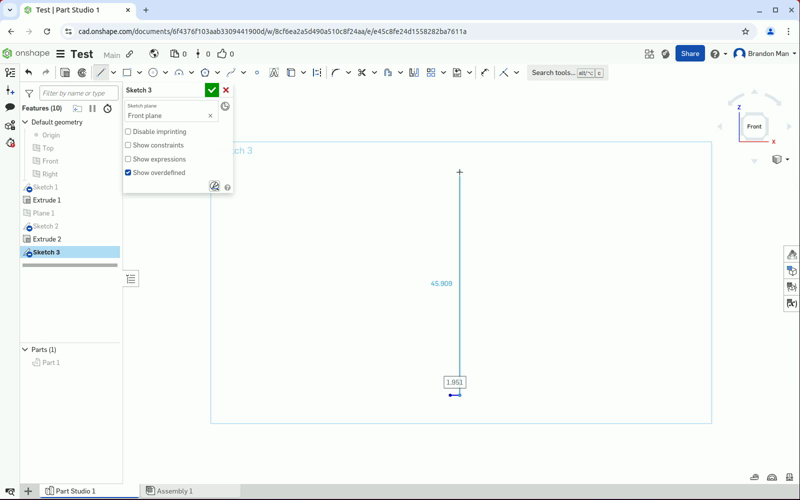
click(459, 171)
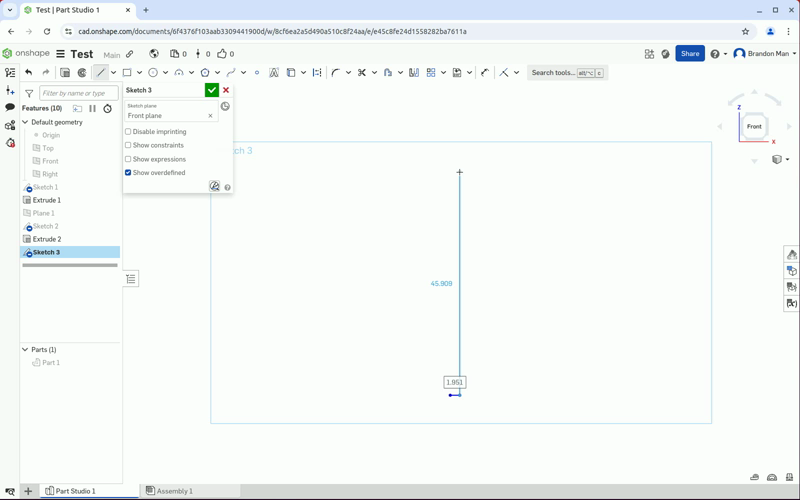
key_up(shift)
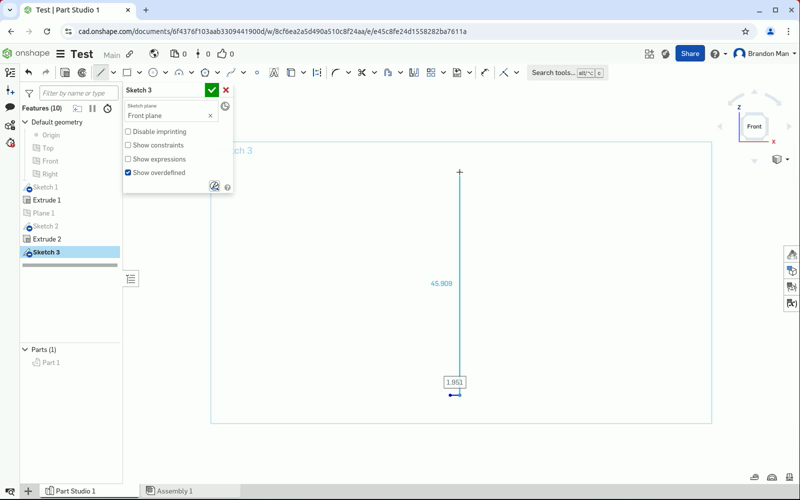
key_down(shift)
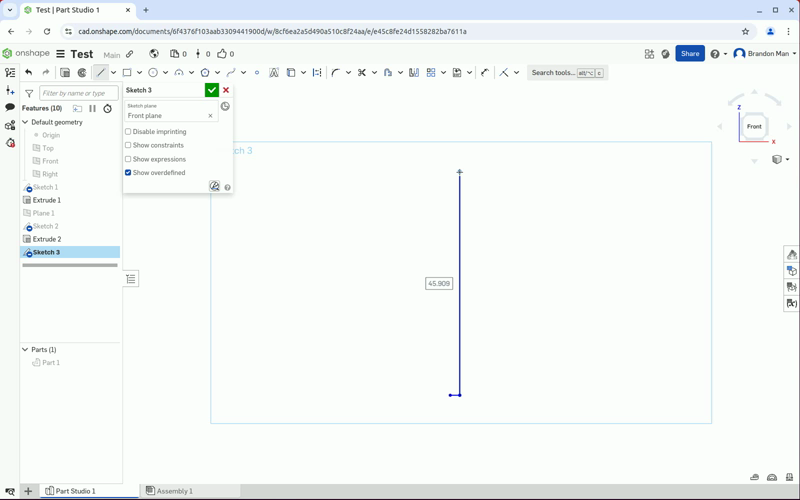
mouse_move(489, 171)
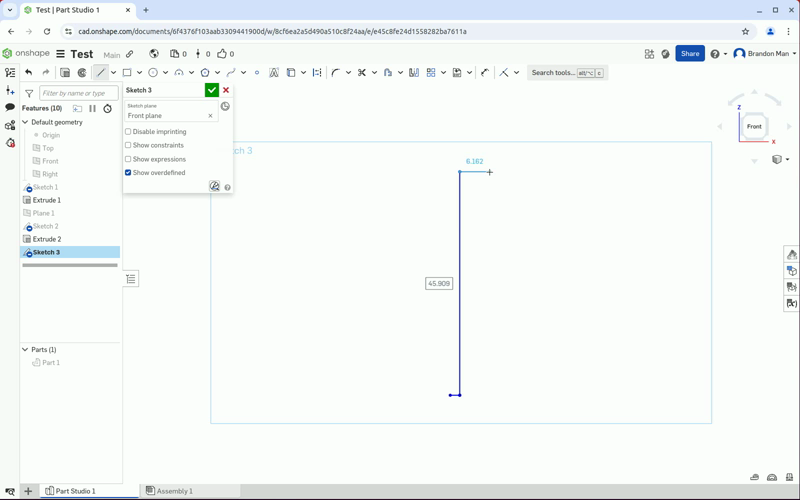
mouse_move(450, 171)
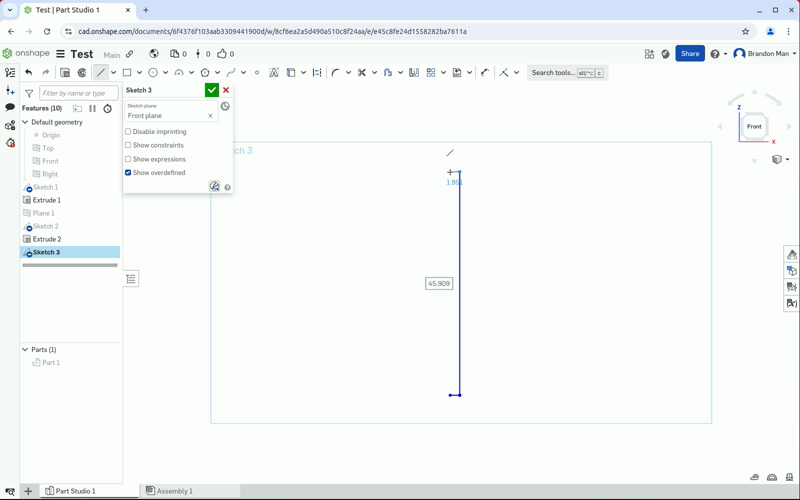
click(450, 171)
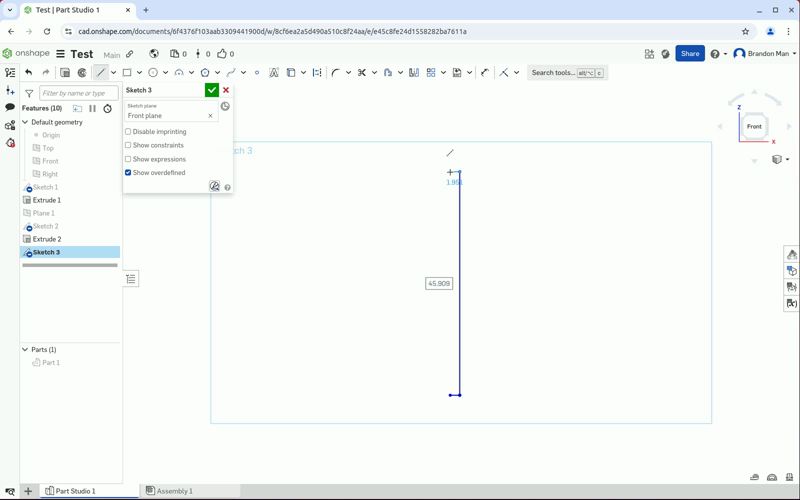
key_up(shift)
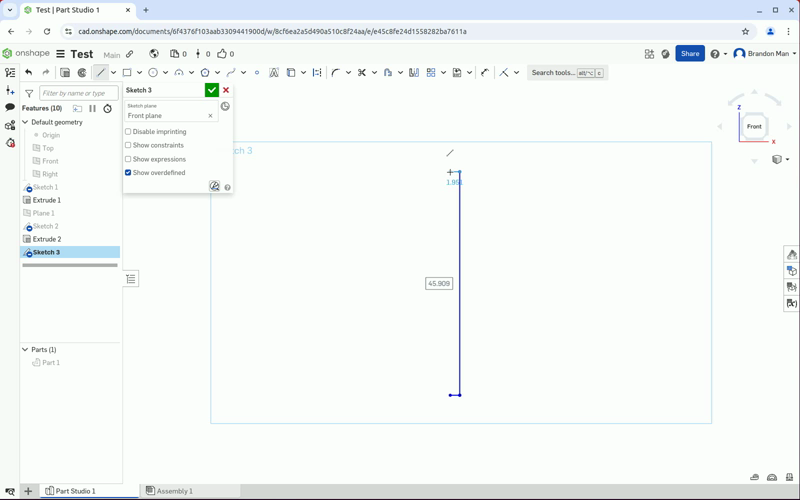
key_down(shift)
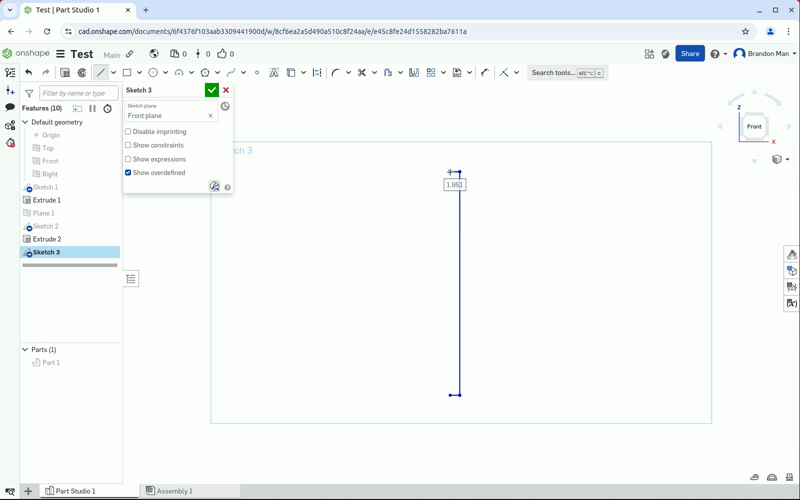
mouse_move(450, 395)
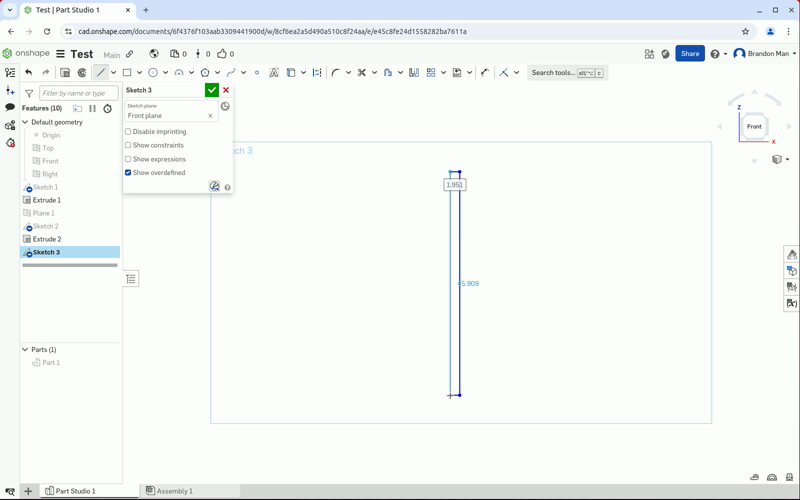
key_up(shift)
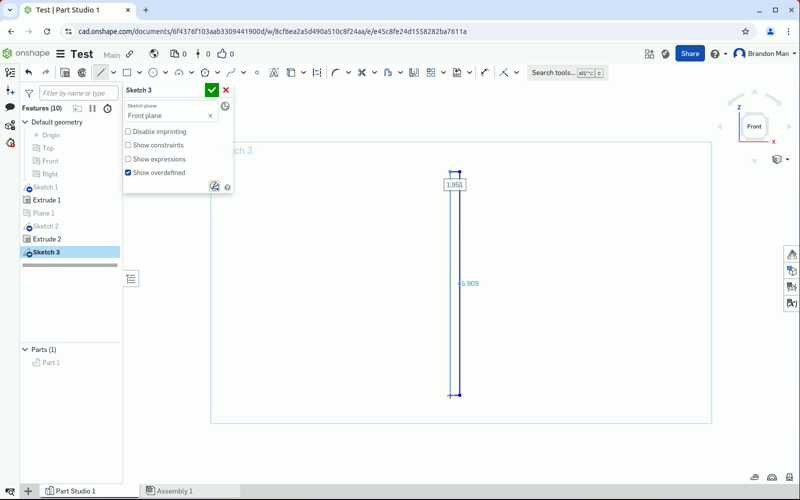
click(450, 395)
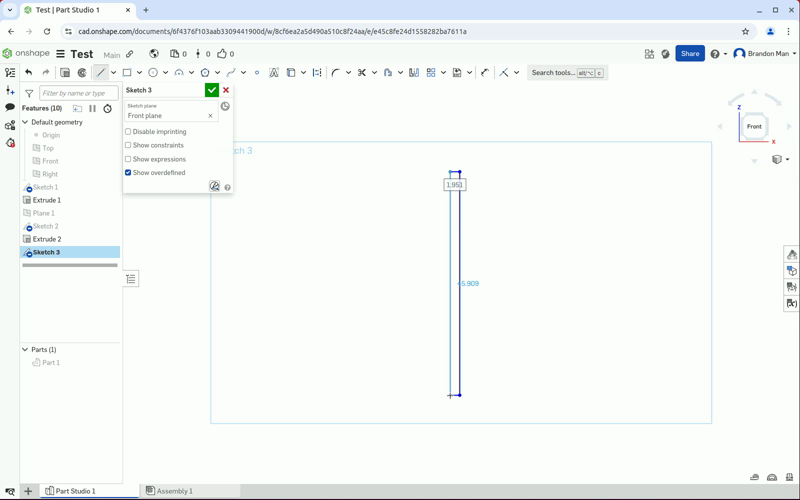
key(esc)
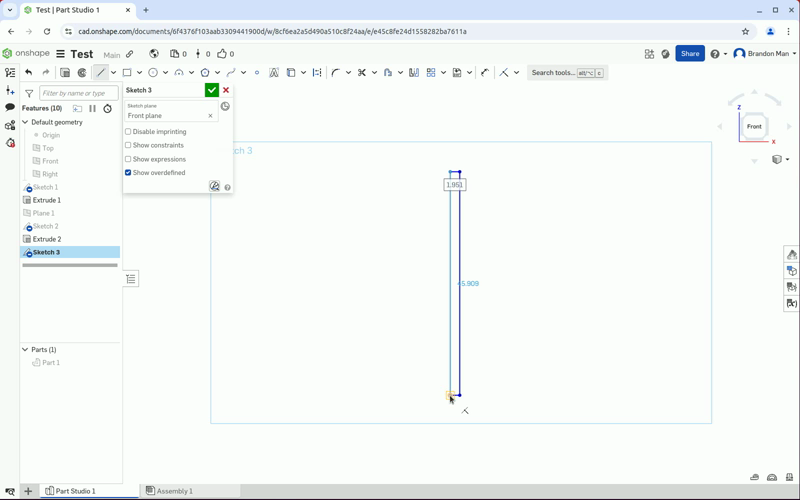
mouse_move(454, 271)
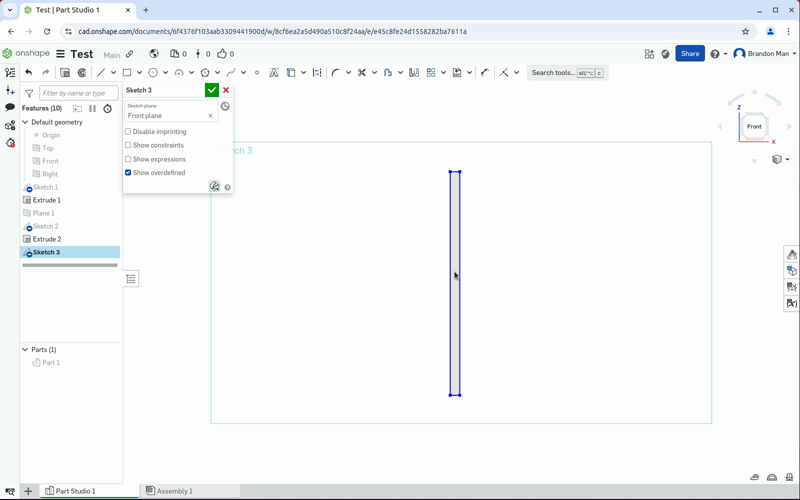
click(454, 271)
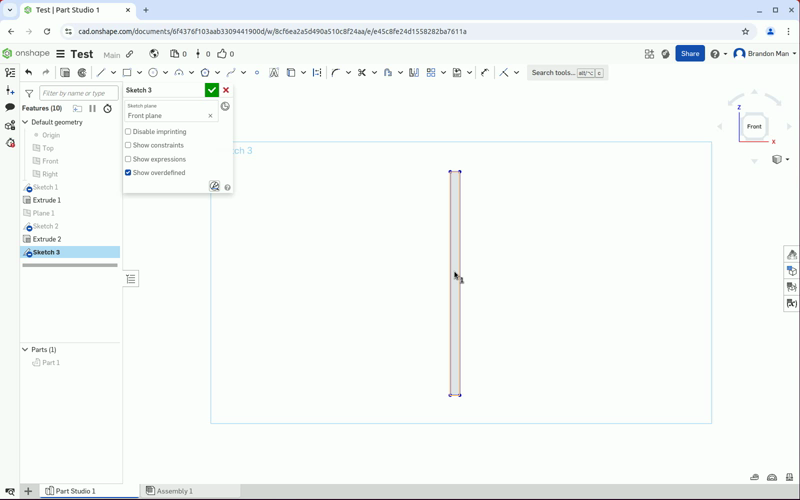
mouse_move(73, 352)
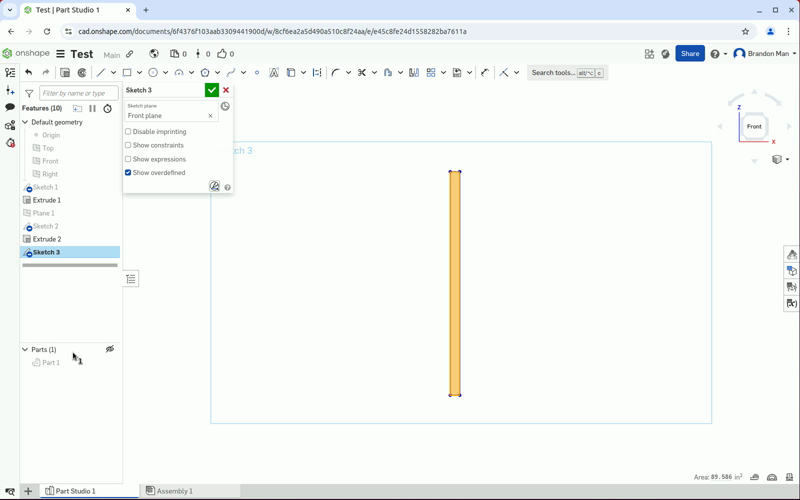
key(shift+y)
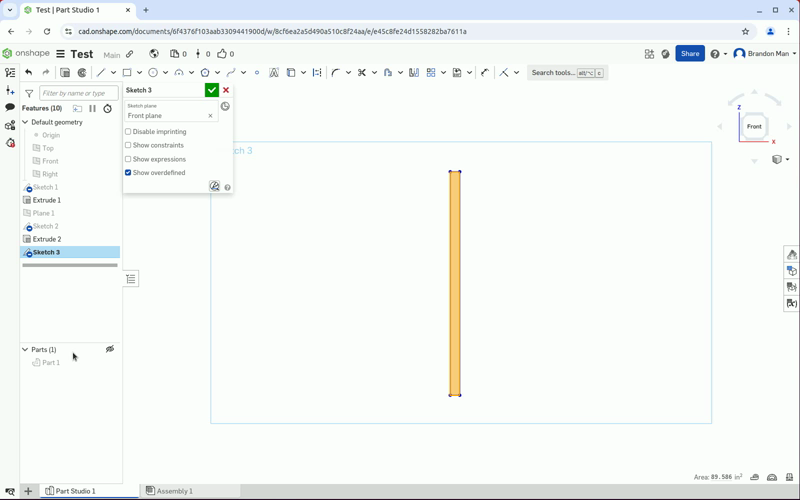
key(shift+e)
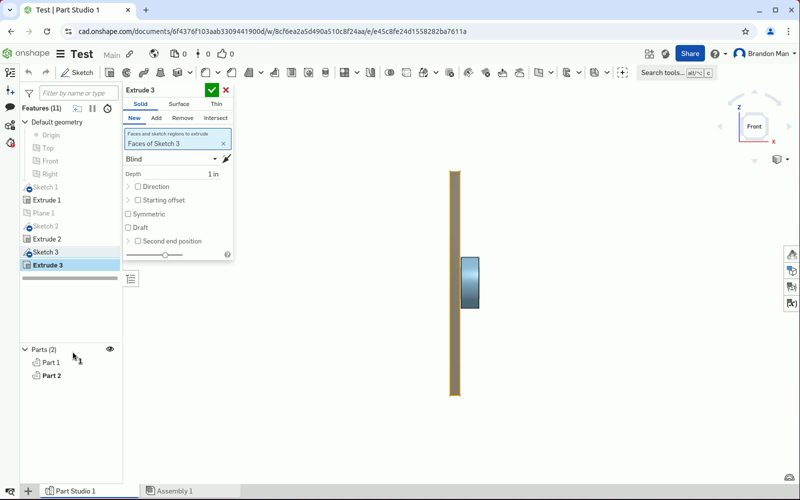
mouse_move(143, 106)
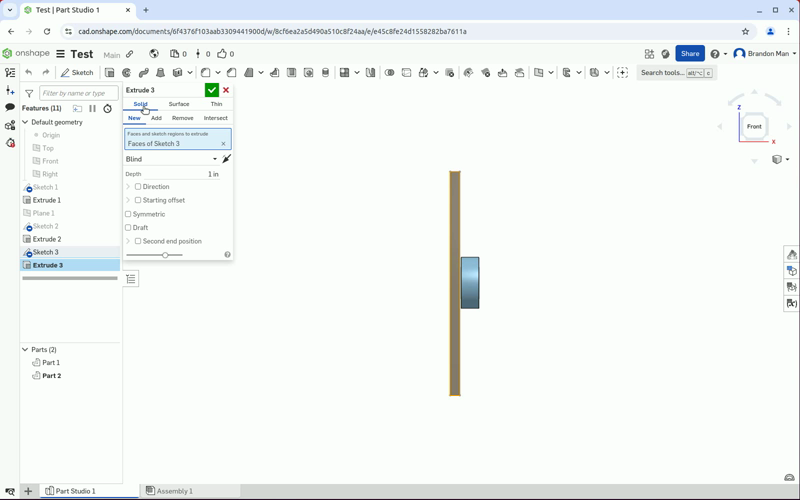
click(143, 106)
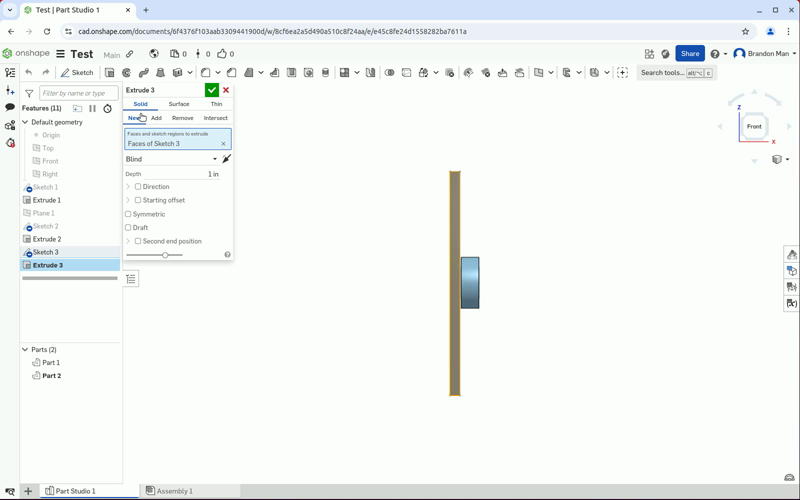
mouse_move(137, 120)
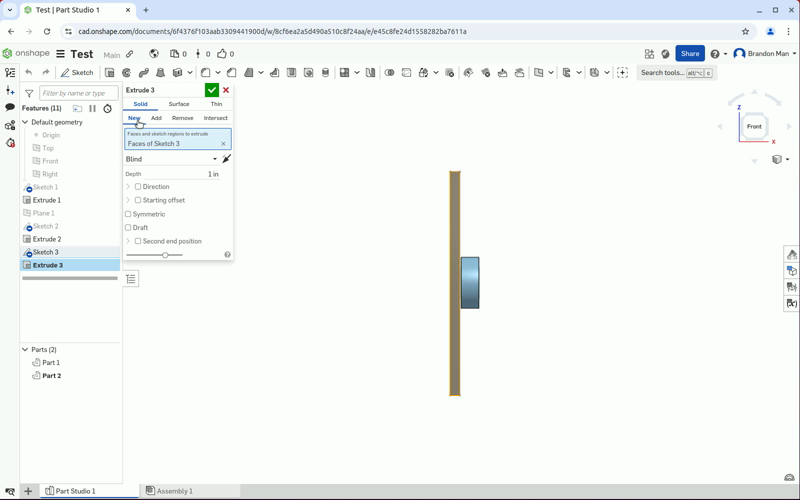
click(137, 120)
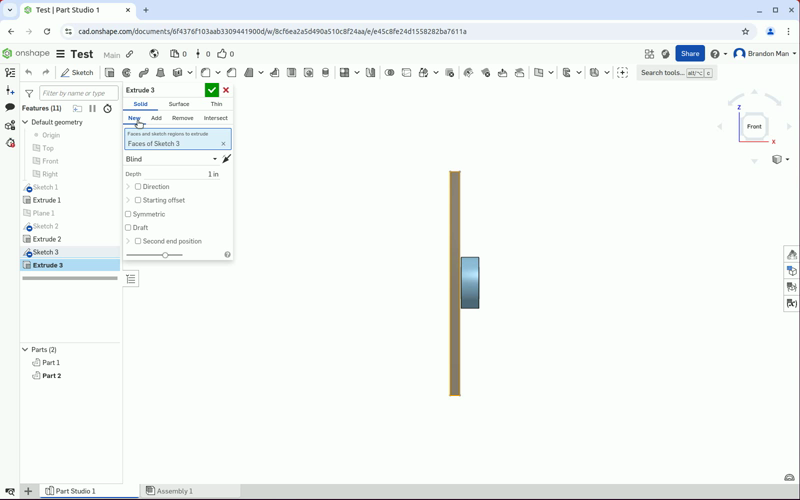
key(tab, 4)
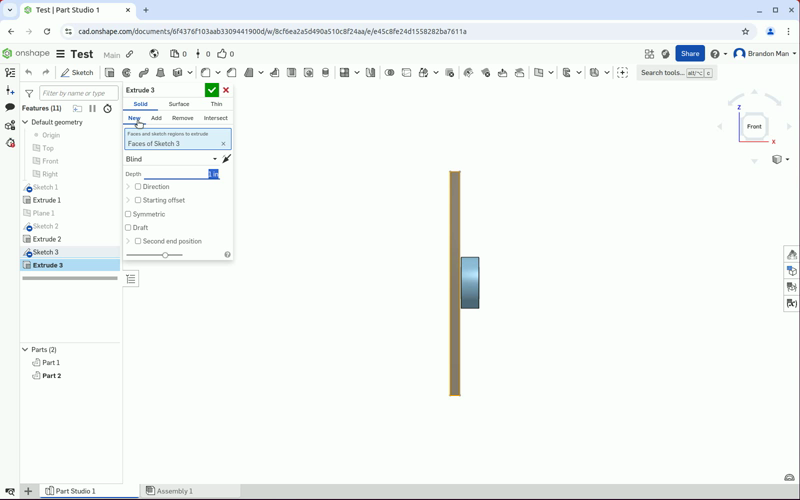
text(10.11)
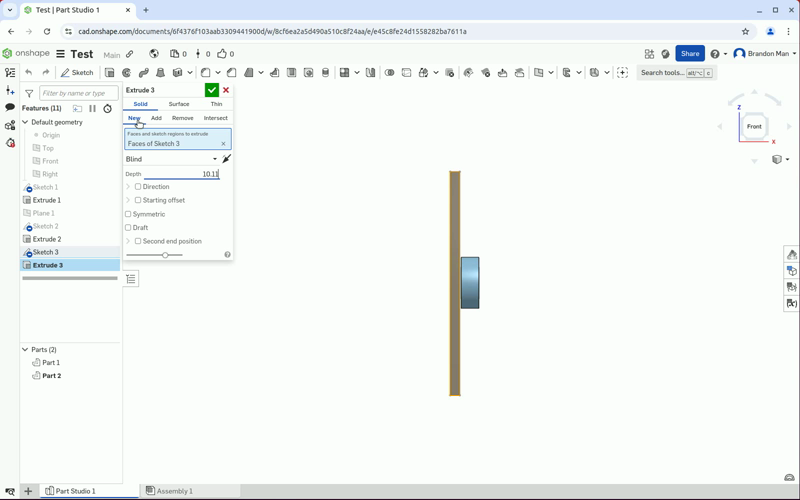
key(tab, 3)
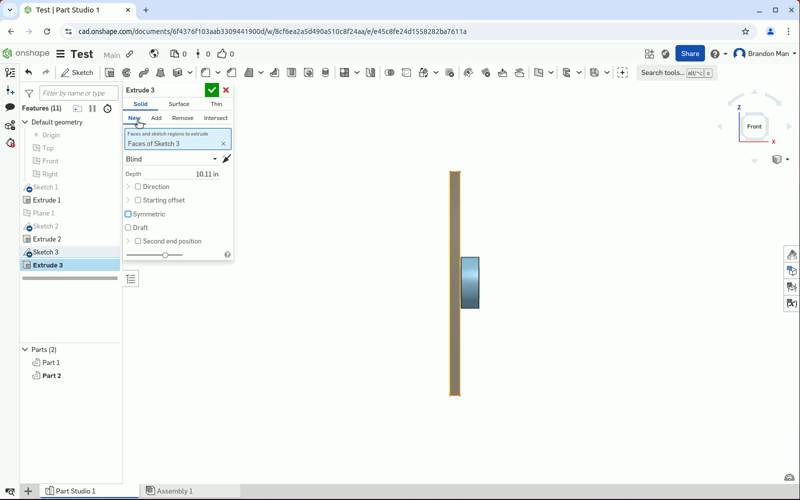
key(space)
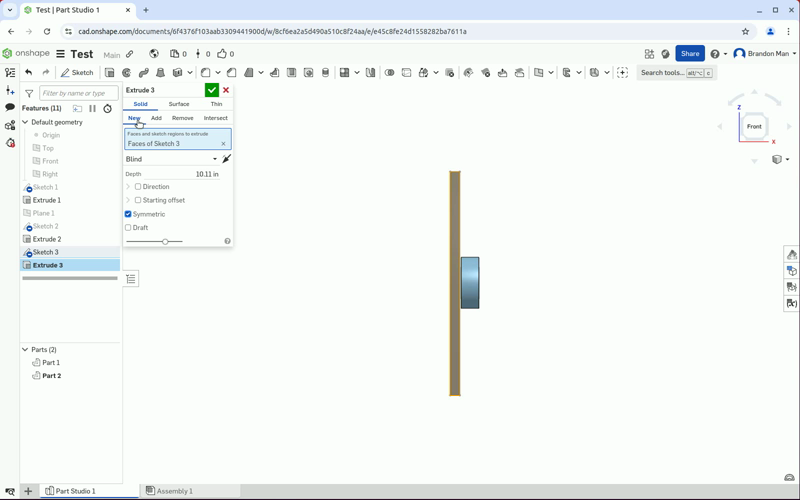
key(enter)
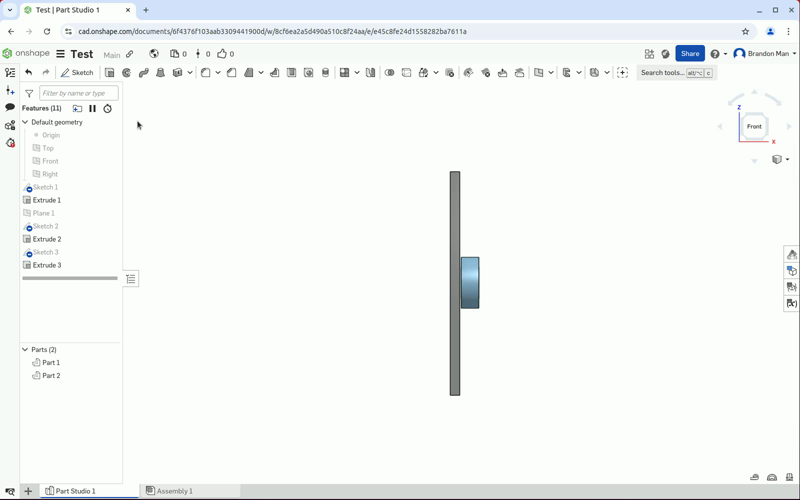
key(shift+h)
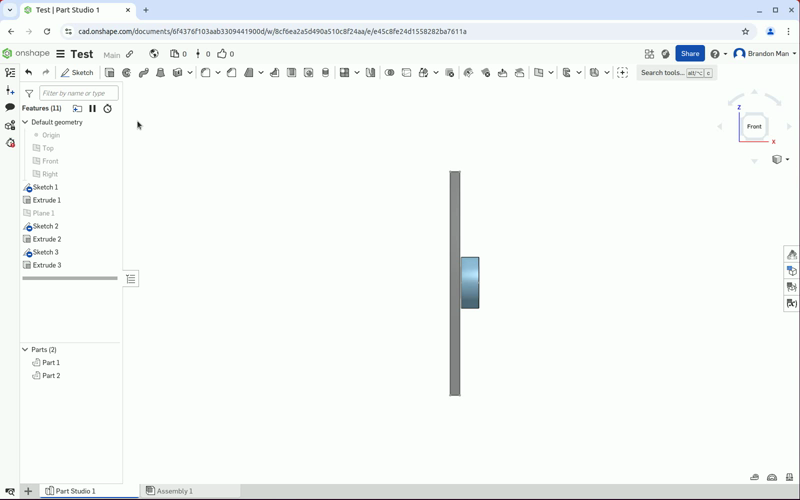
key(shift+h)
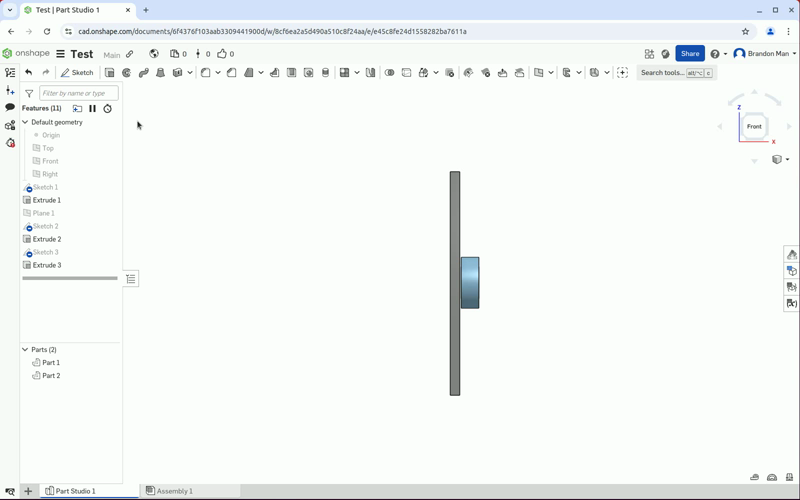
mouse_move(73, 189)
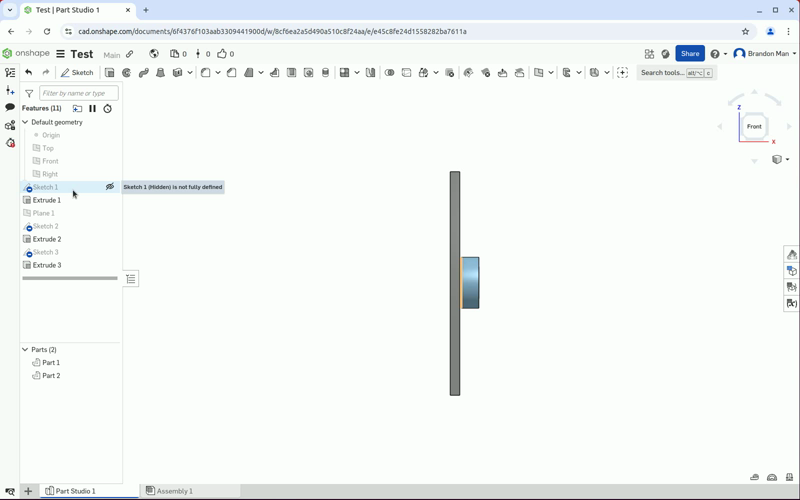
click(73, 189)
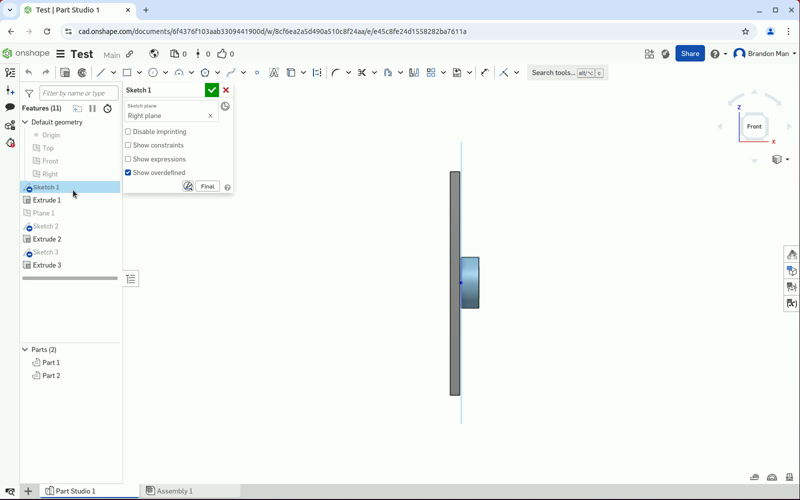
mouse_move(229, 92)
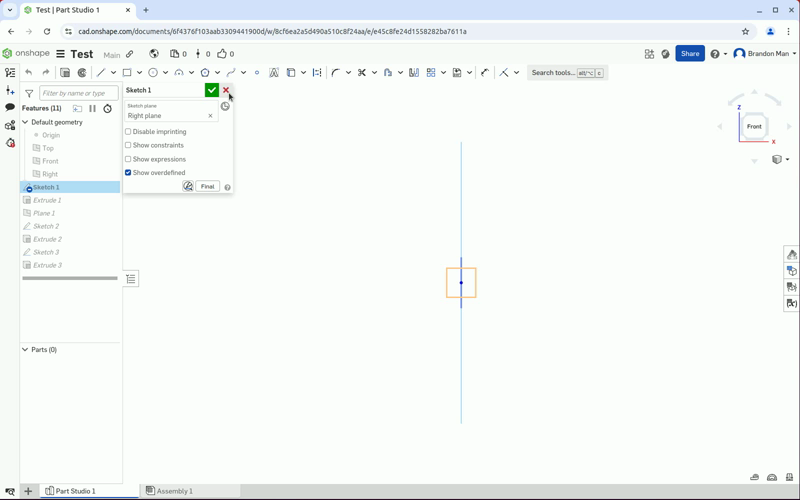
click(229, 92)
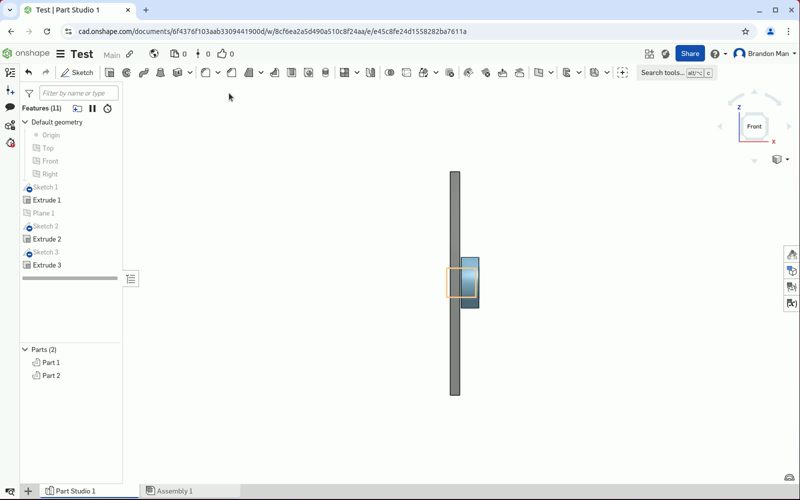
mouse_move(73, 352)
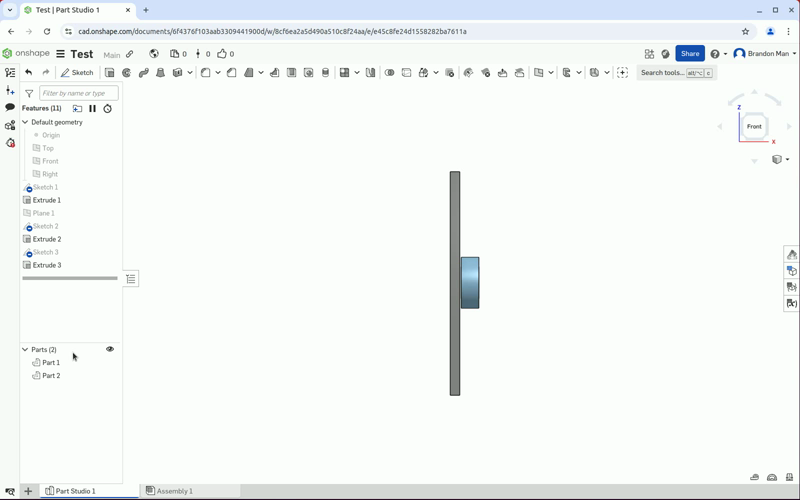
key(y)
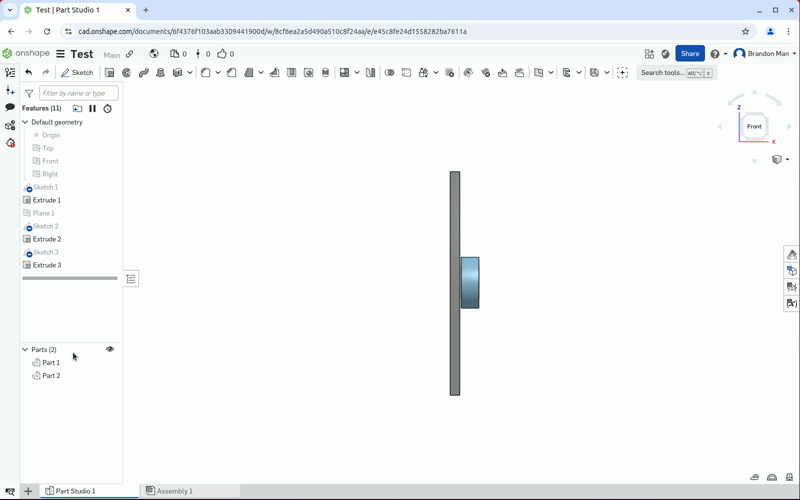
key(shift+p)
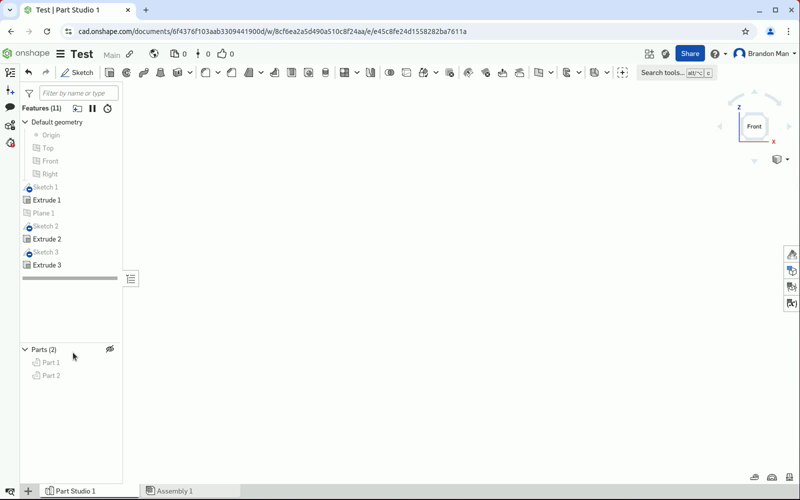
key(space)
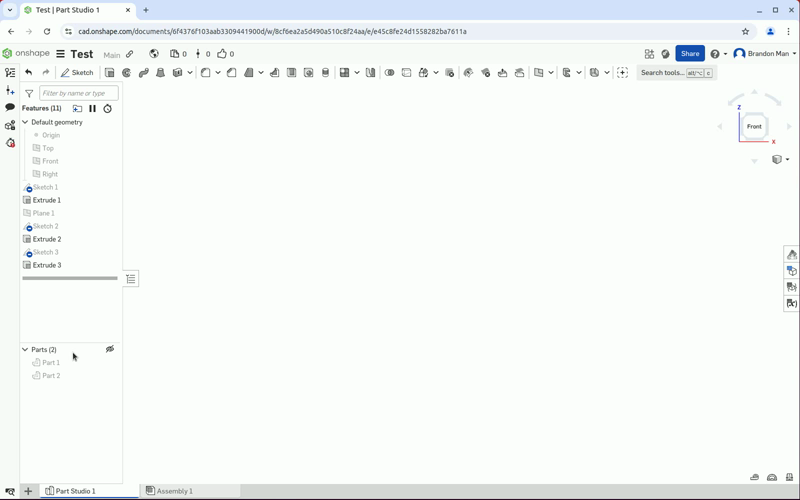
key_down(shift)
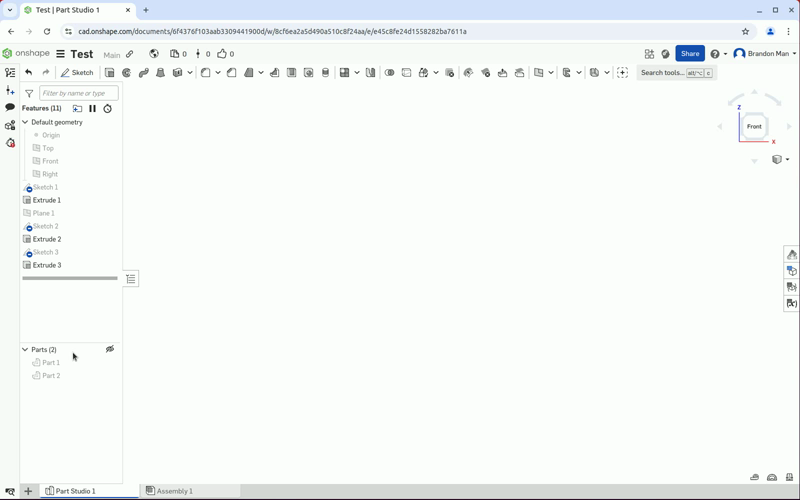
key(left)
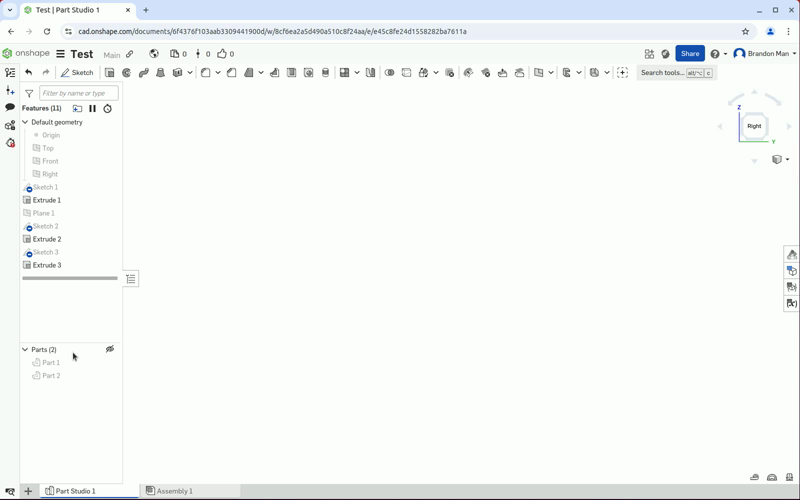
key_up(shift)
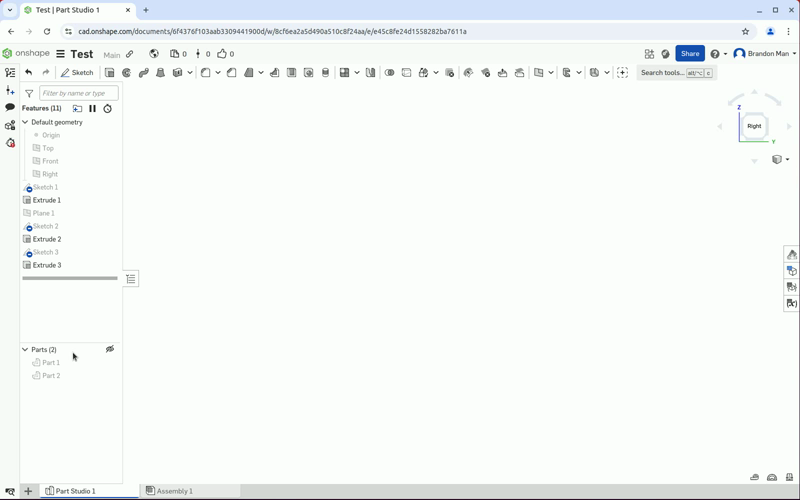
mouse_move(73, 352)
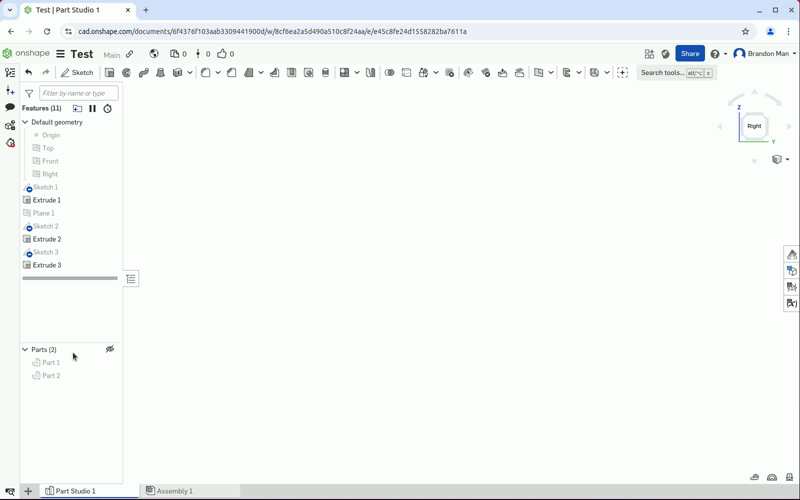
key(shift+y)
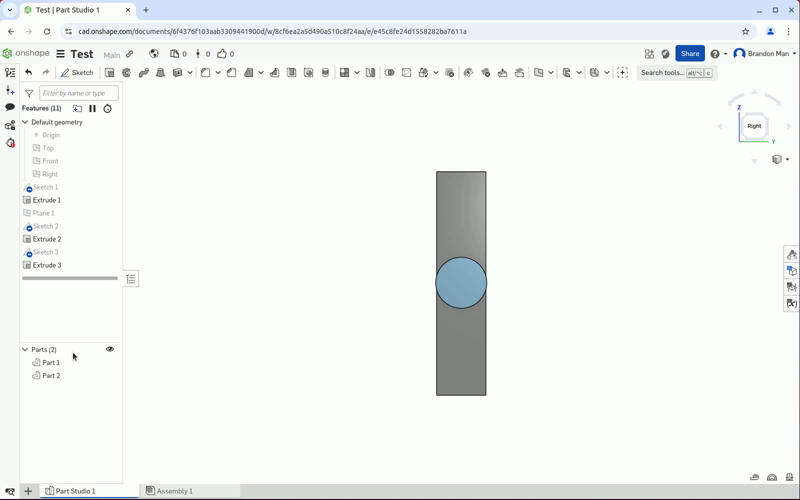
mouse_move(541, 75)
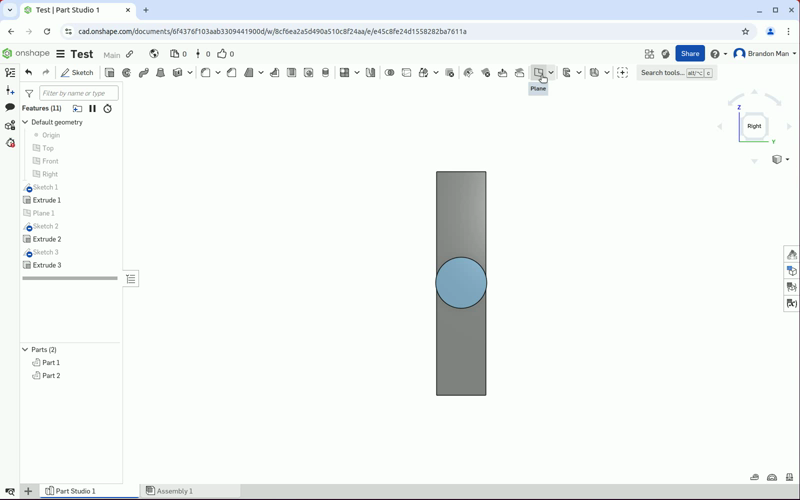
click(541, 75)
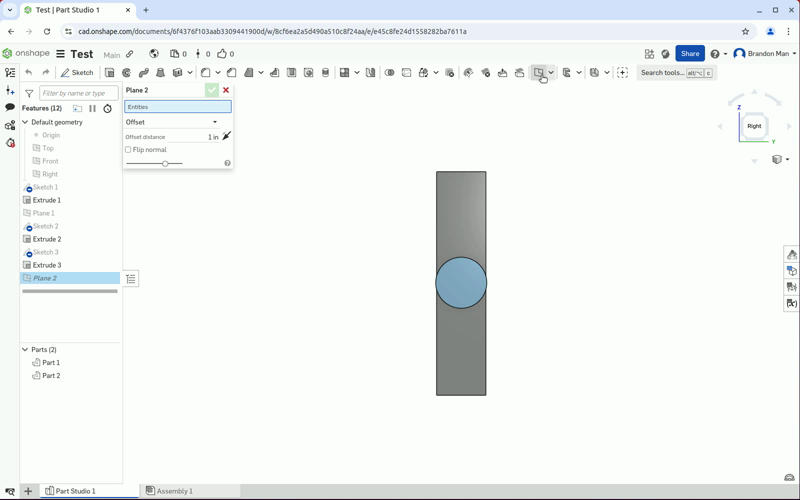
mouse_move(73, 176)
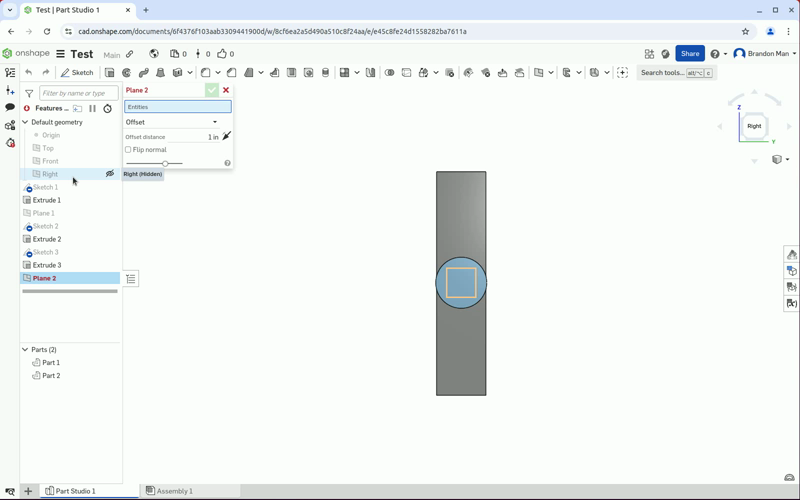
click(73, 176)
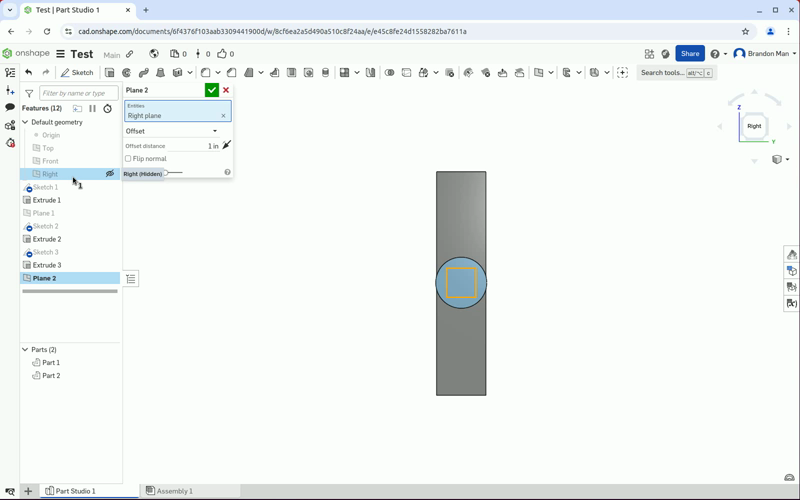
key(tab, 2)
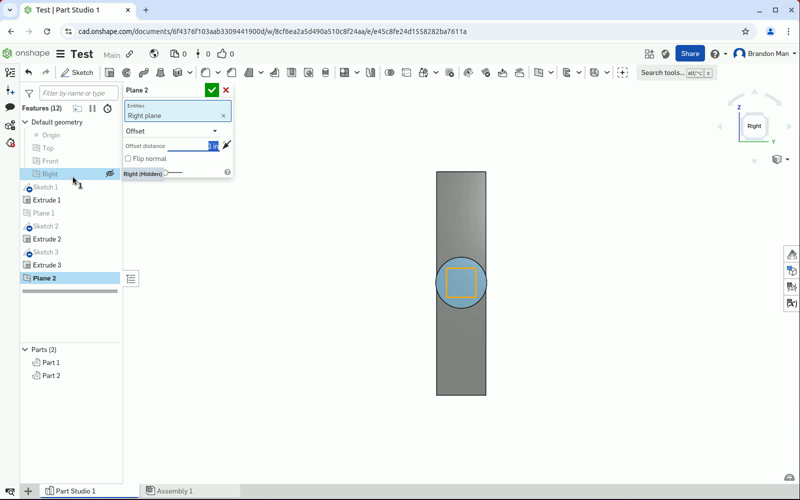
text(2.157)
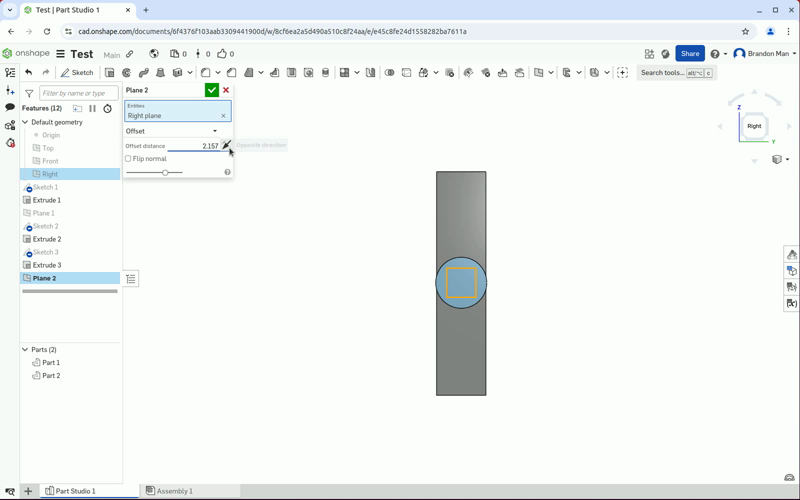
mouse_move(229, 147)
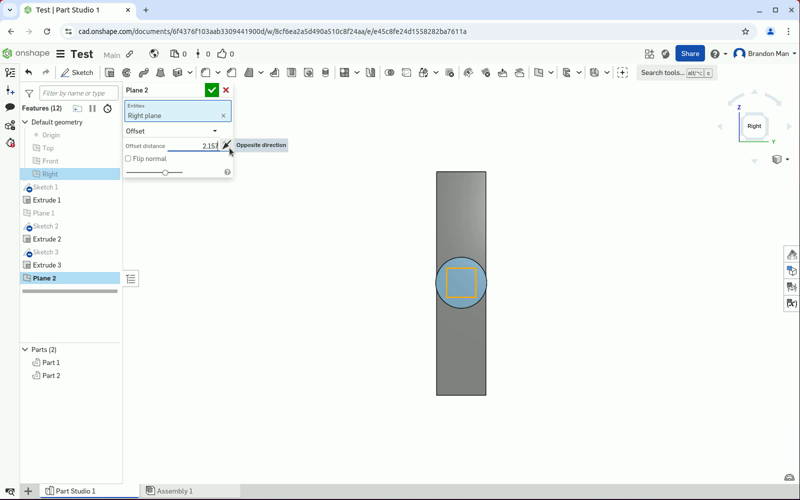
click(229, 147)
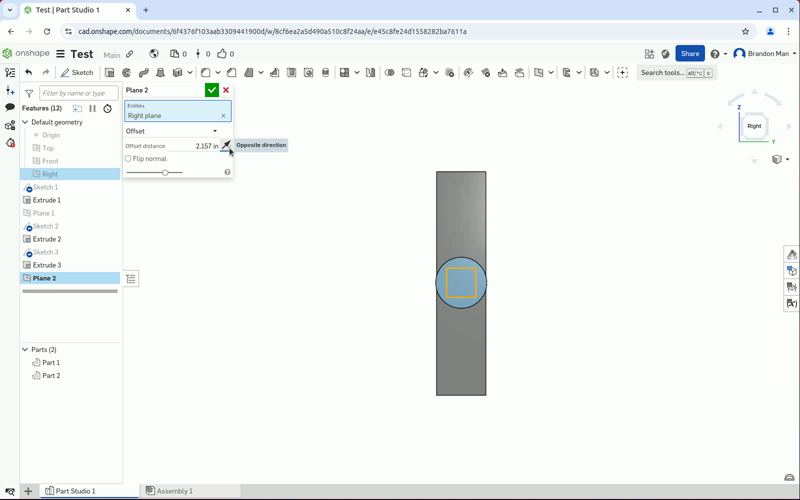
key(enter, 2)
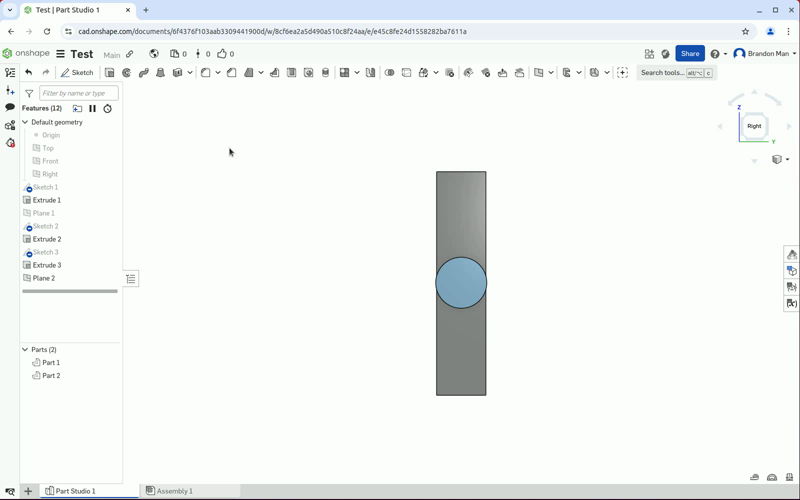
key(shift+s)
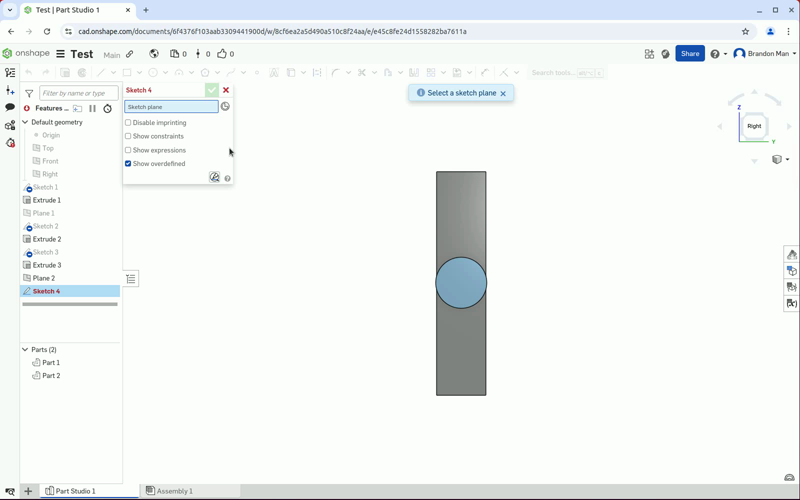
mouse_move(73, 280)
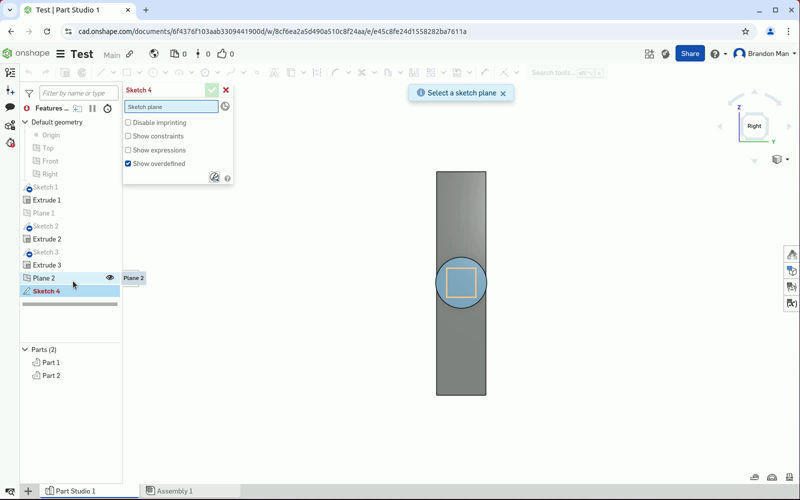
click(73, 280)
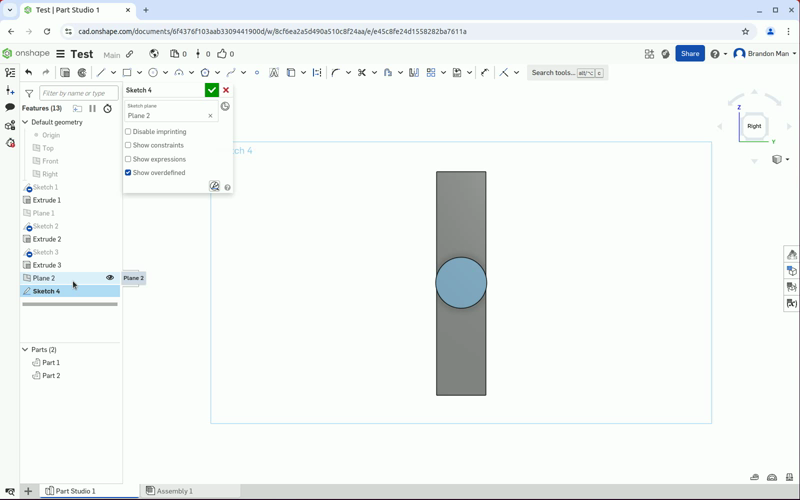
mouse_move(73, 352)
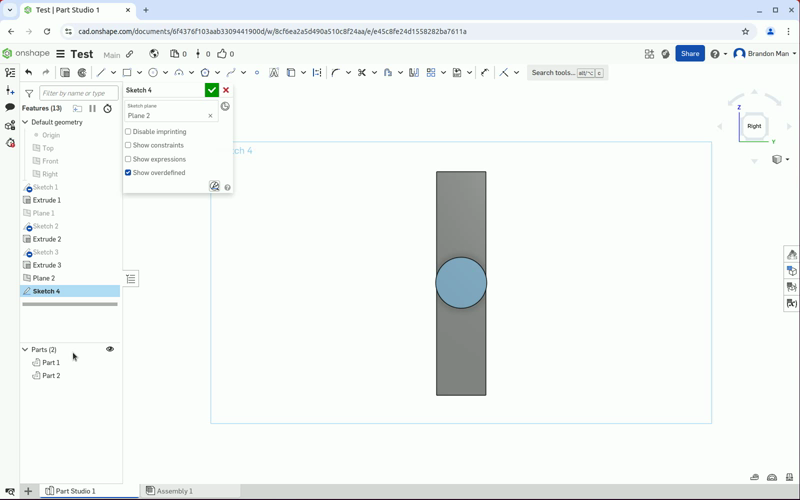
key(y)
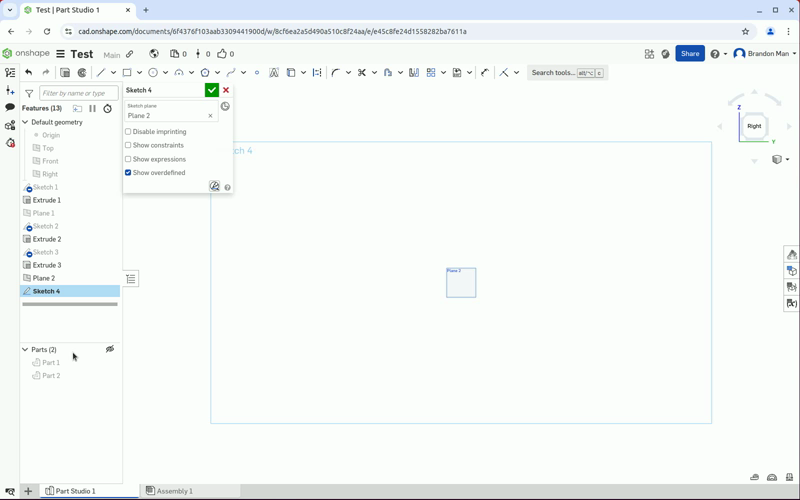
key(c)
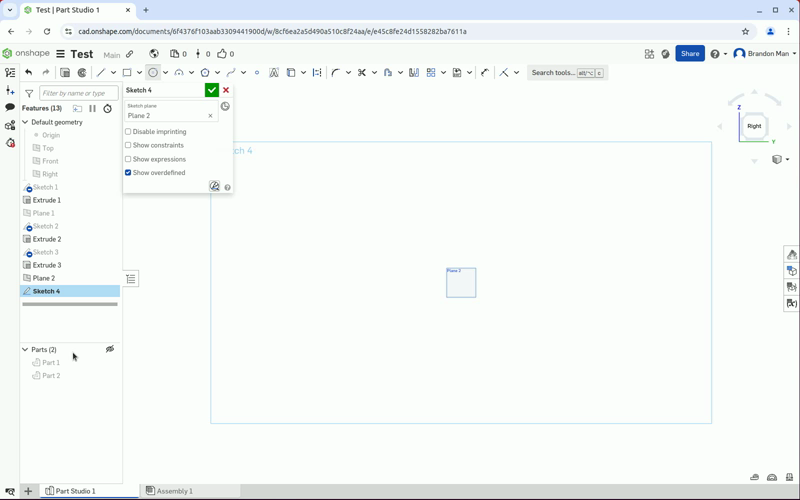
key_down(shift)
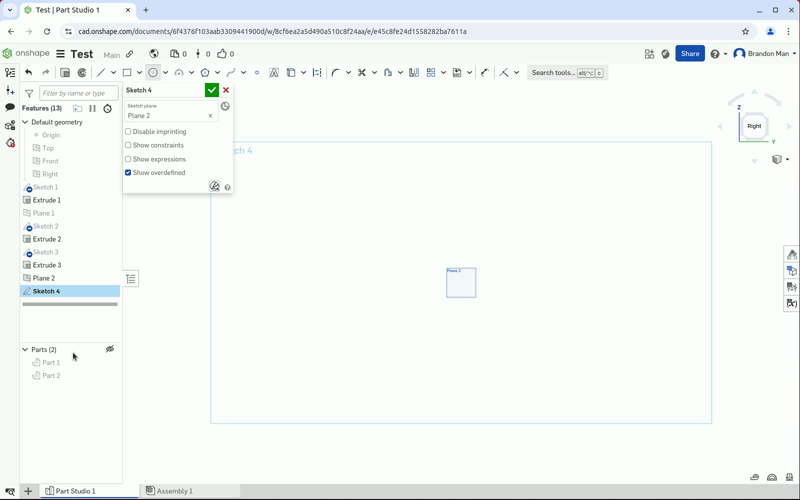
mouse_move(461, 355)
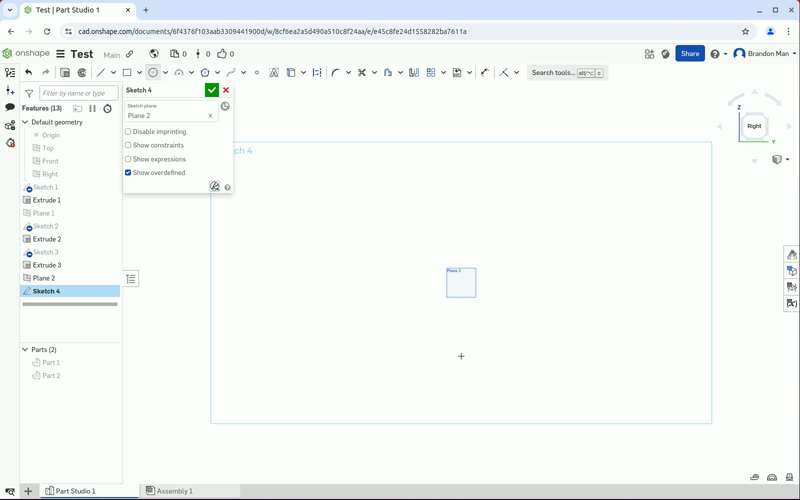
click(461, 355)
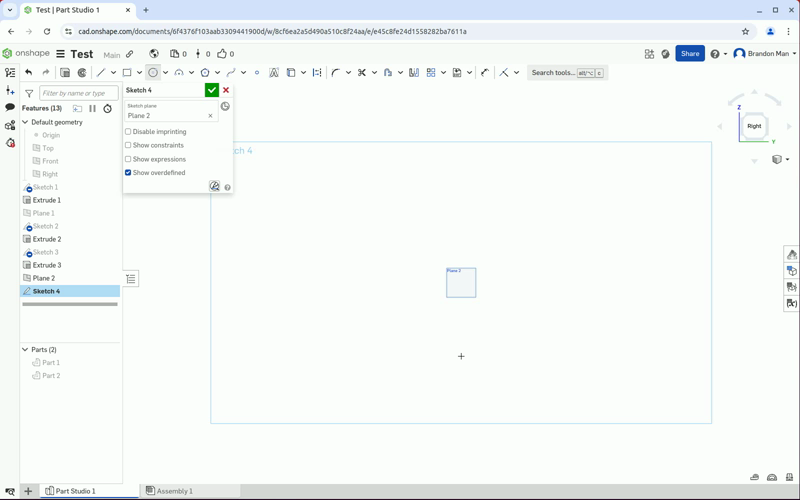
key_up(shift)
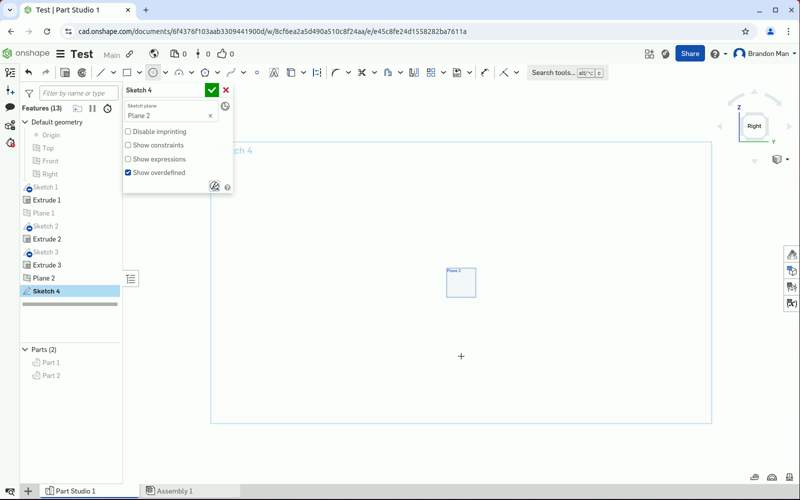
mouse_move(467, 355)
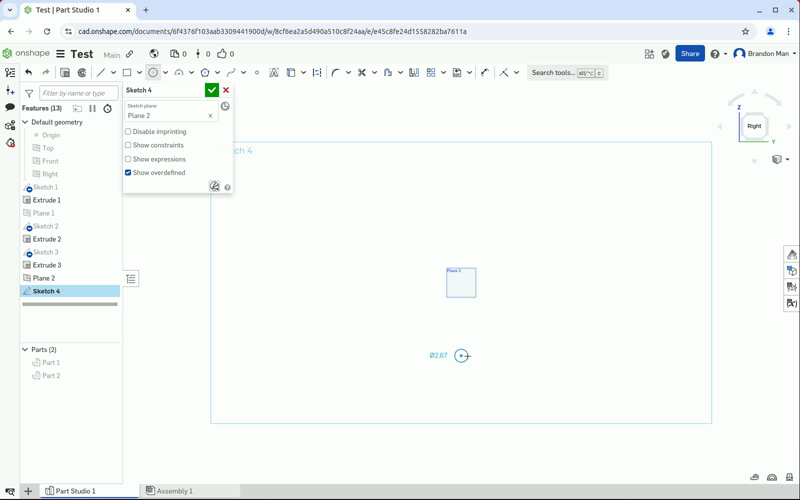
click(467, 355)
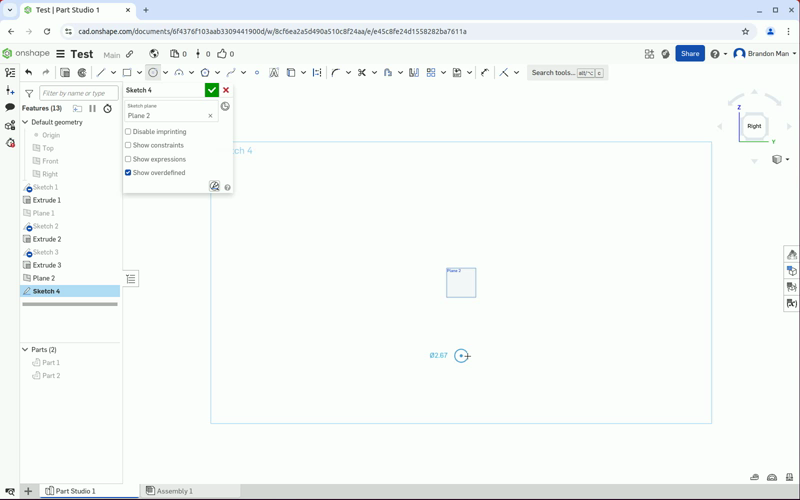
key(esc)
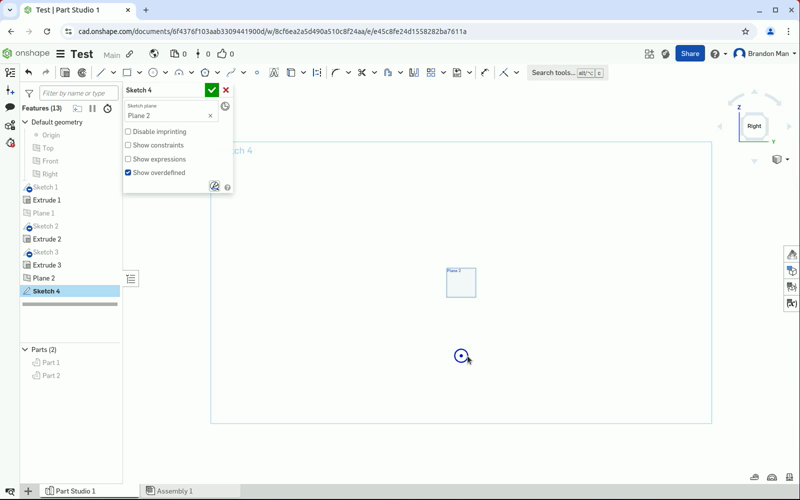
mouse_move(463, 360)
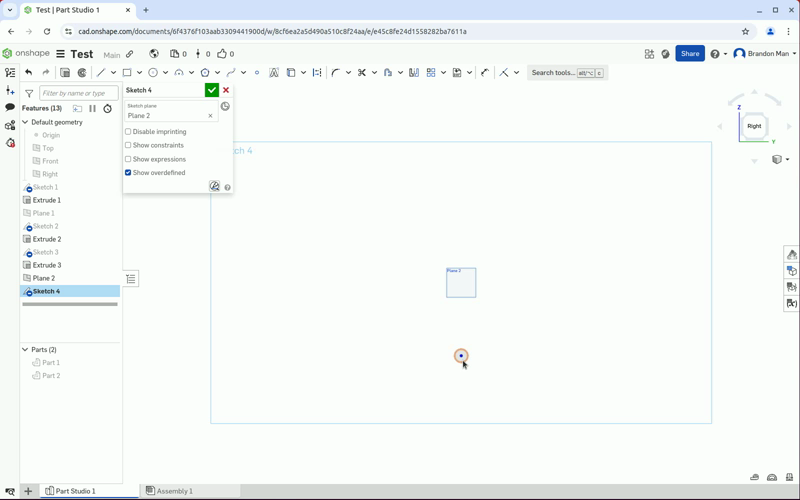
scroll(6)
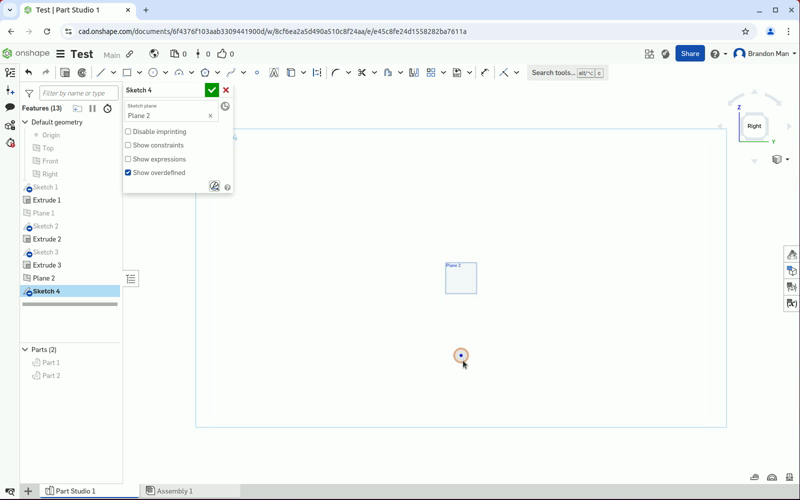
scroll(6)
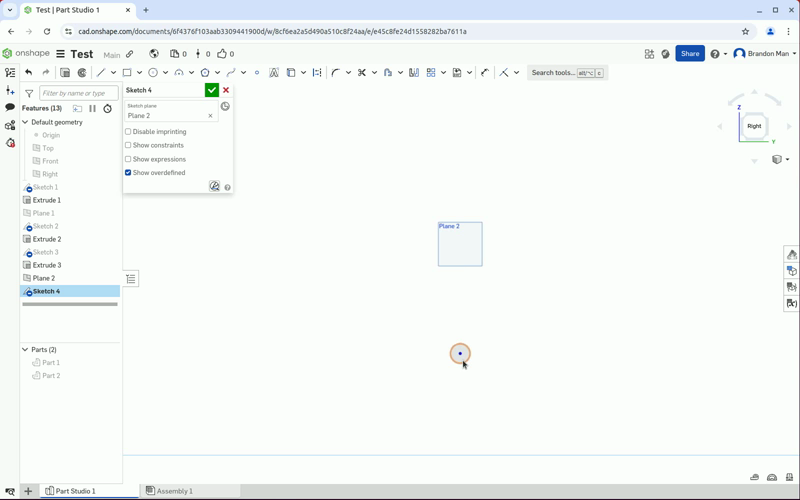
scroll(6)
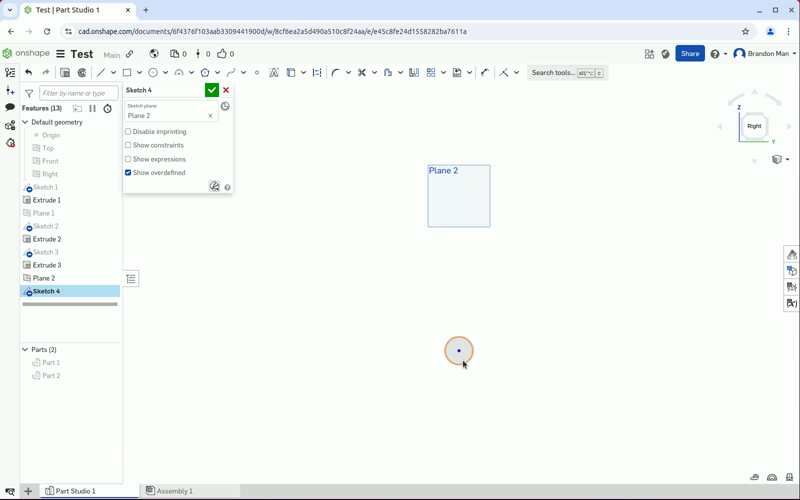
scroll(6)
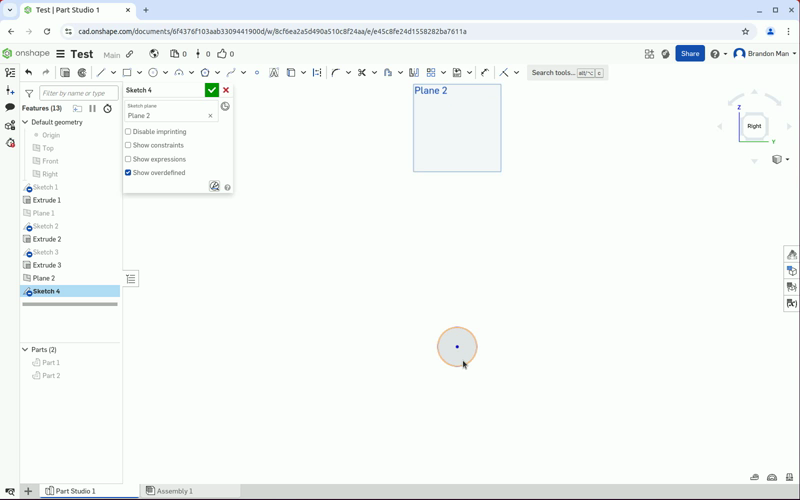
scroll(6)
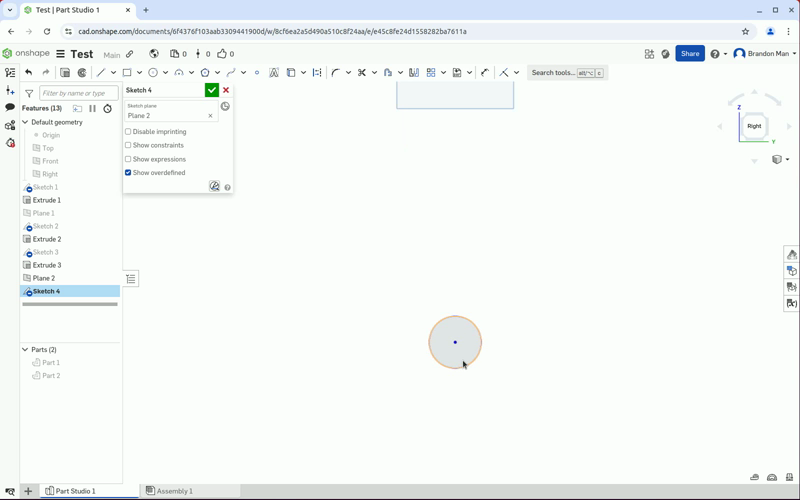
scroll(6)
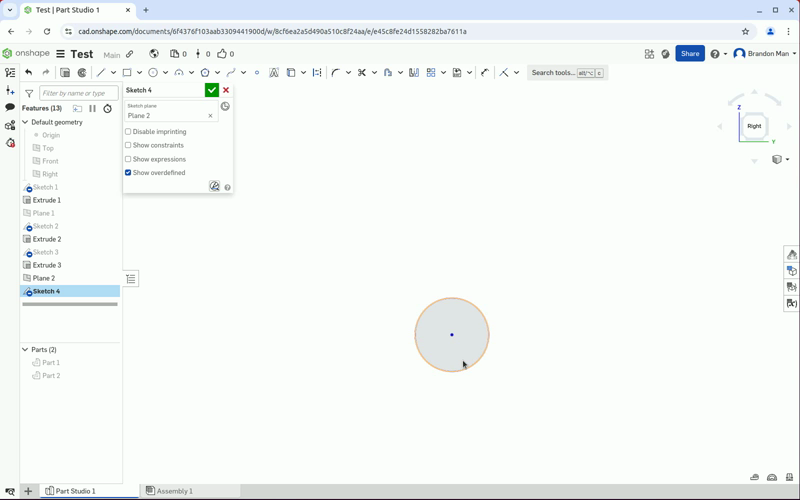
scroll(6)
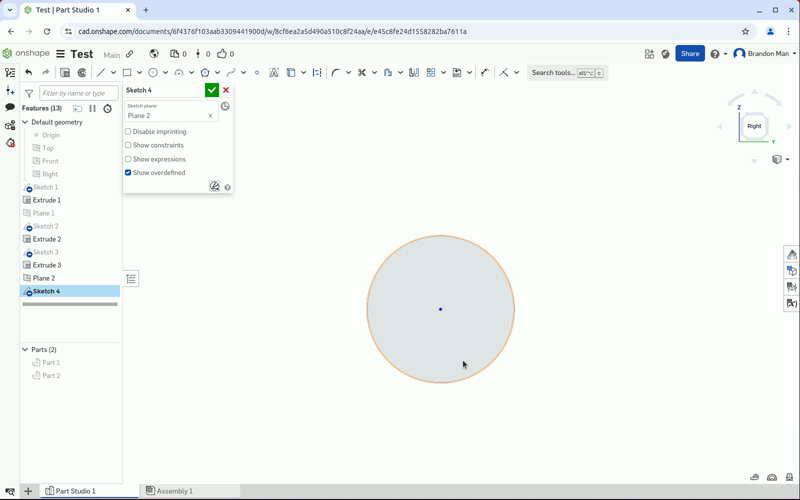
click(463, 360)
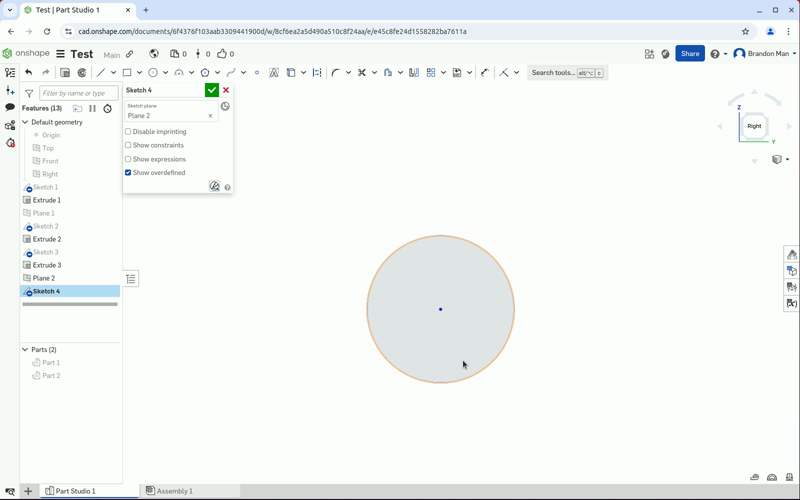
scroll(-6)
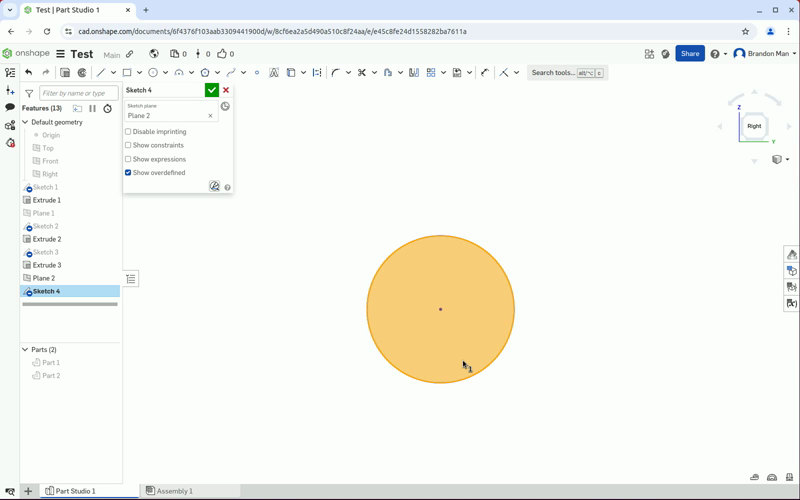
scroll(-6)
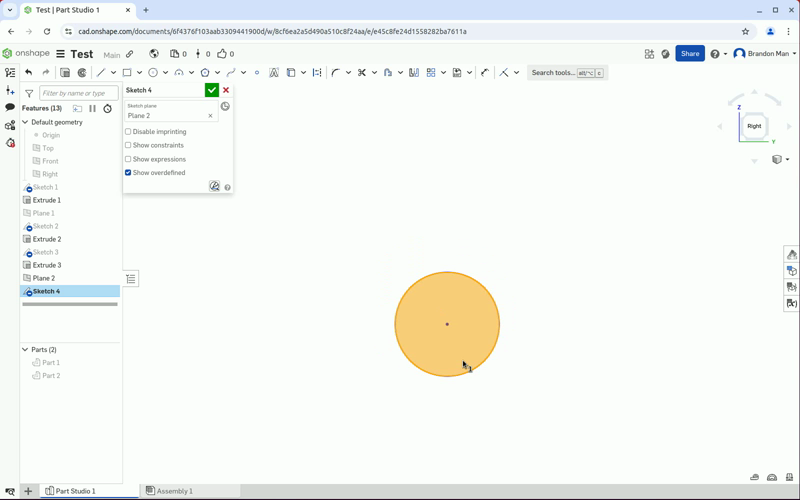
scroll(-6)
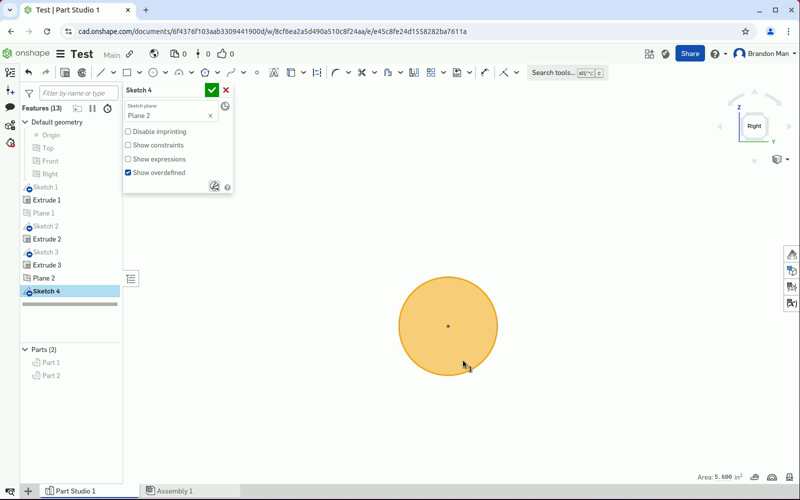
scroll(-6)
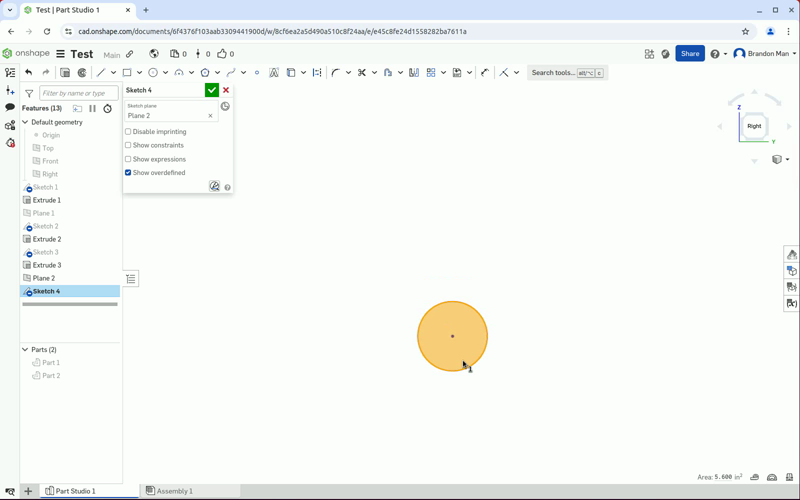
scroll(-6)
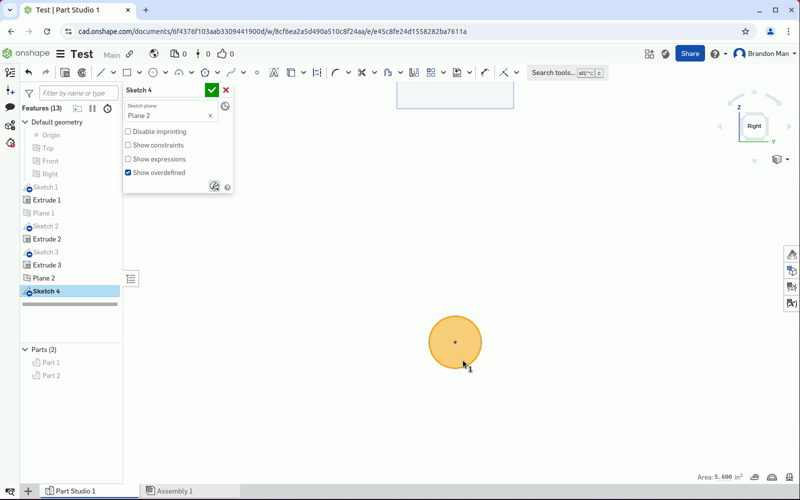
scroll(-6)
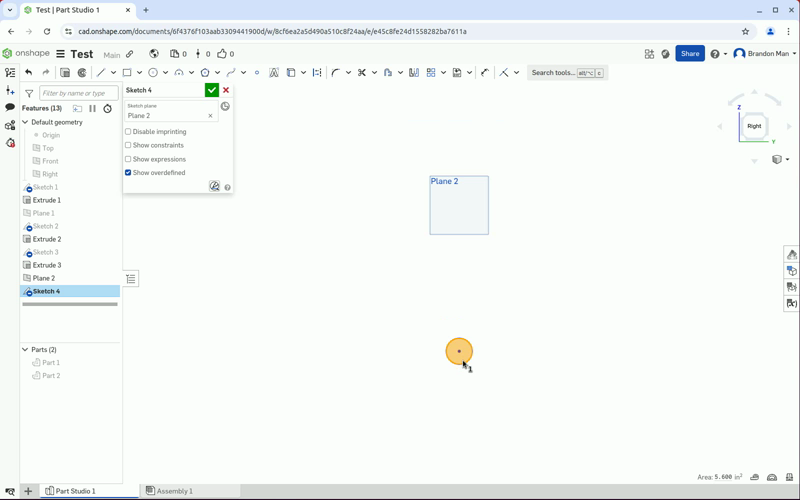
scroll(-6)
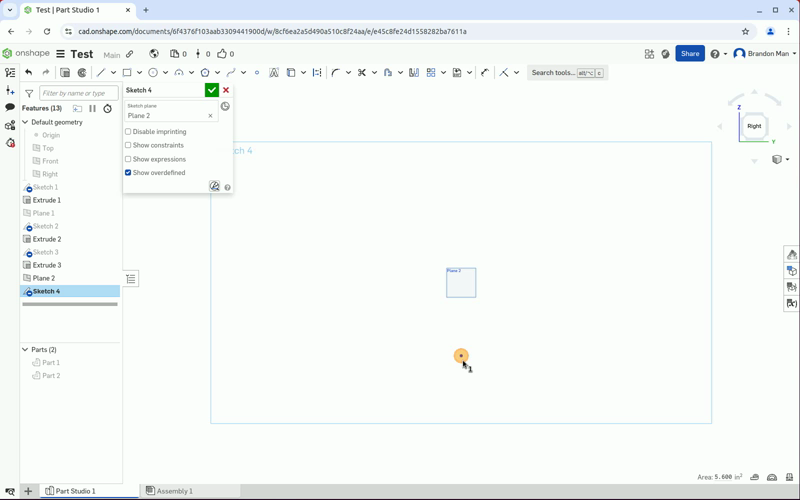
mouse_move(73, 352)
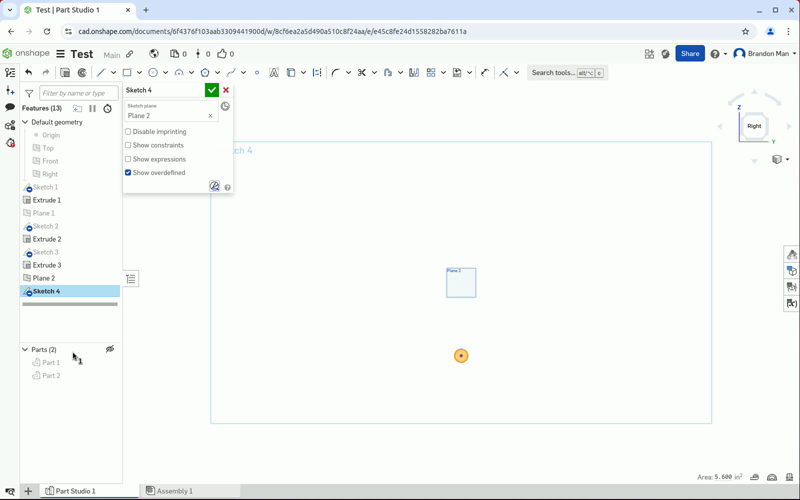
key(shift+y)
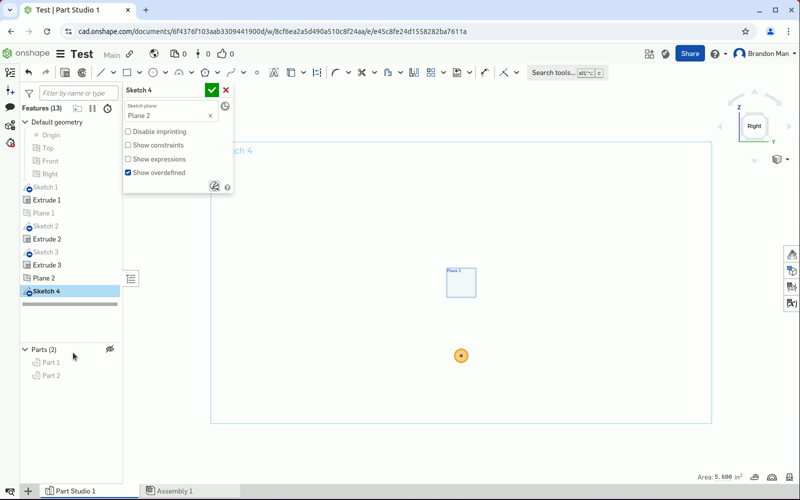
key(shift+e)
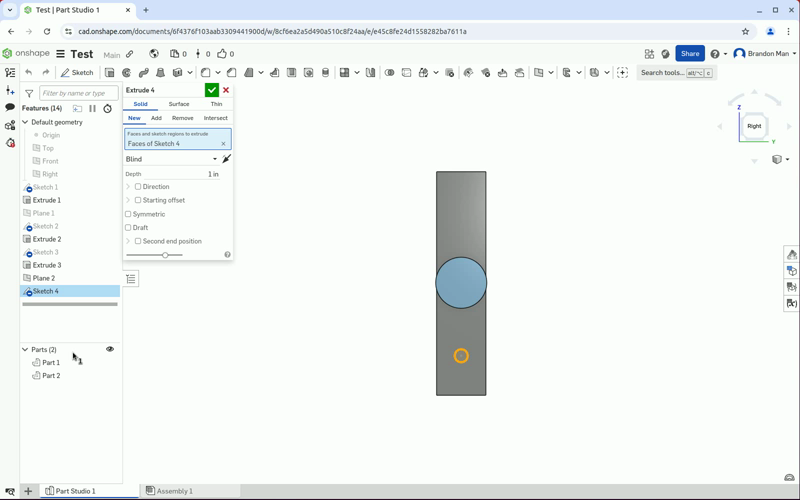
mouse_move(143, 106)
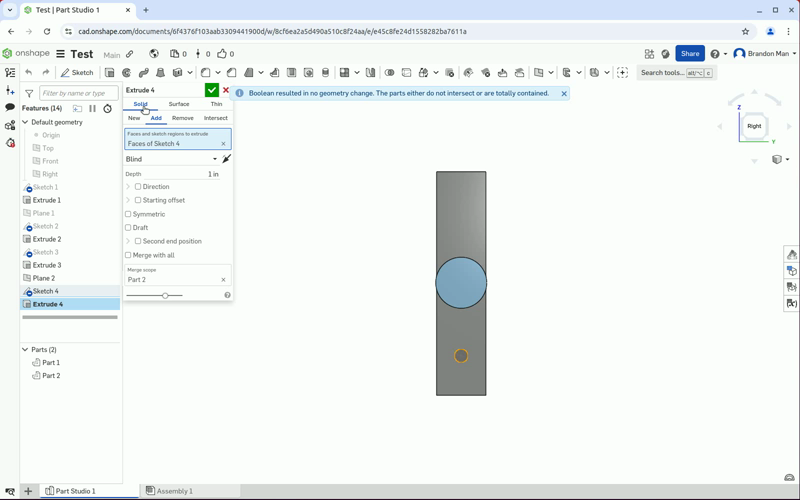
click(143, 106)
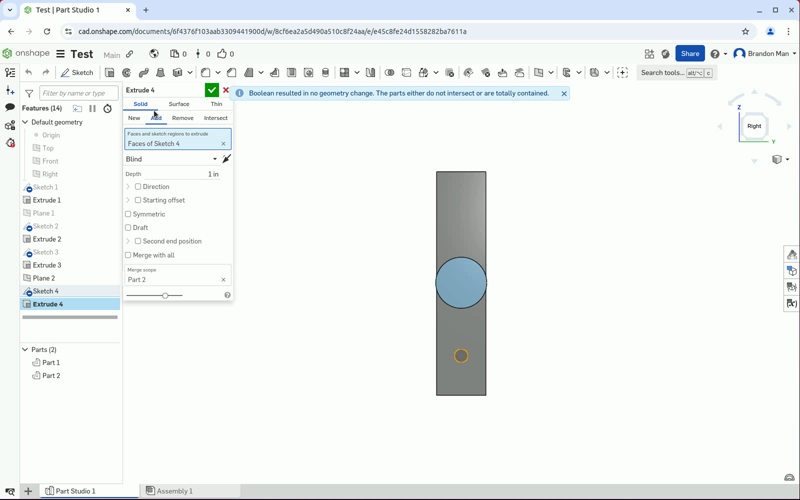
mouse_move(186, 120)
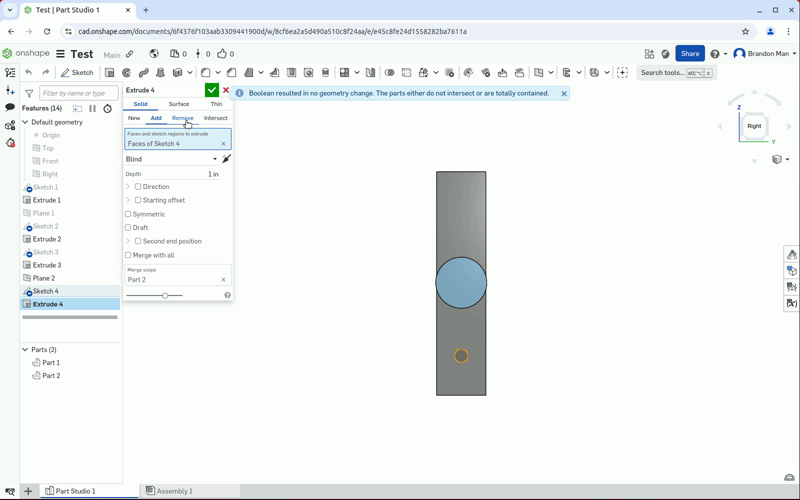
click(186, 120)
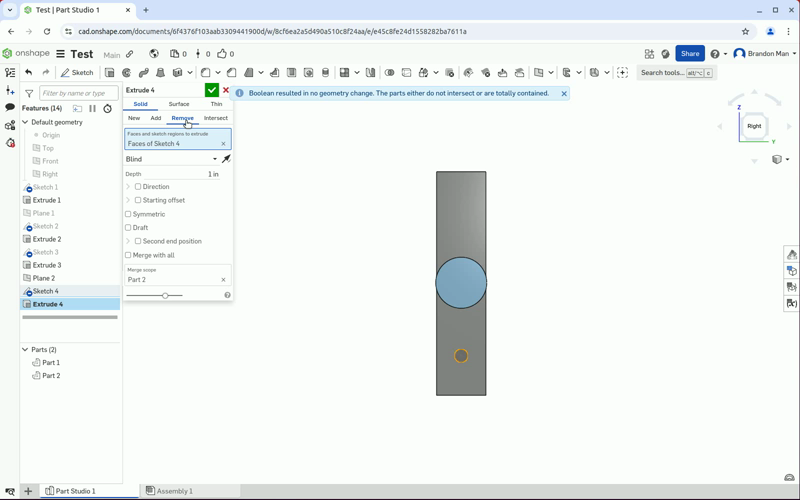
key(tab, 4)
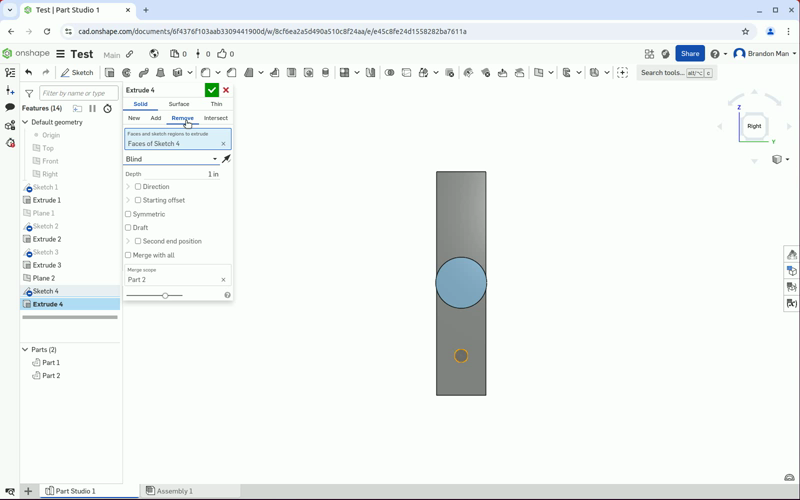
text(30.811)
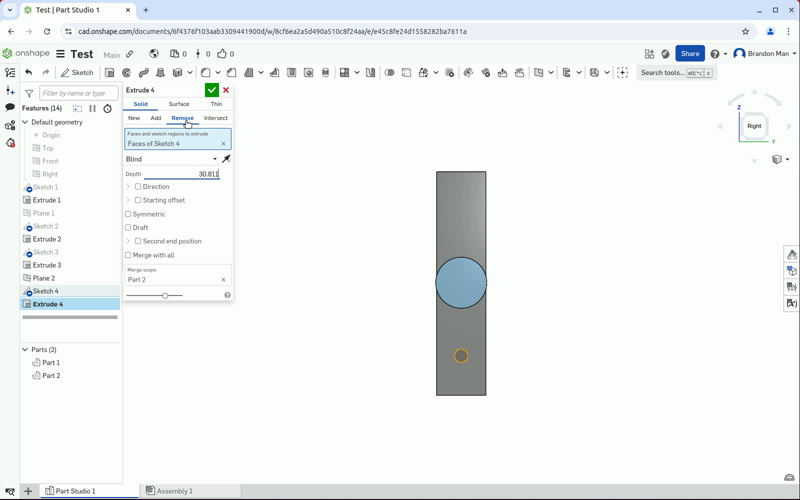
key(tab, 6)
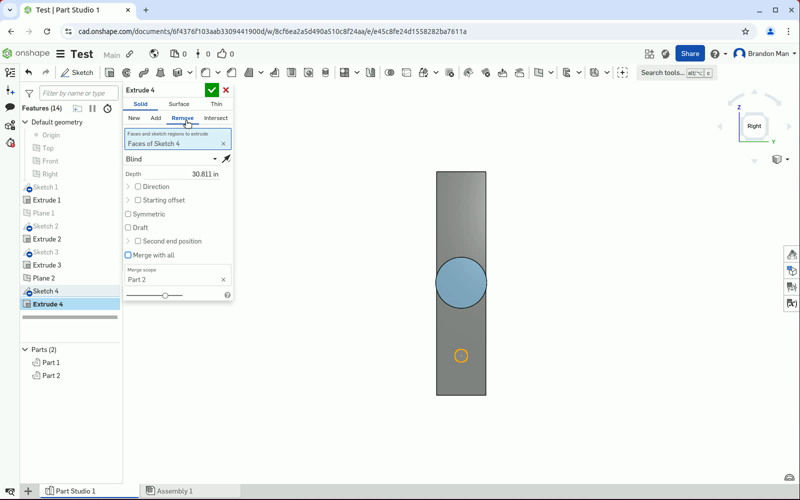
key(space)
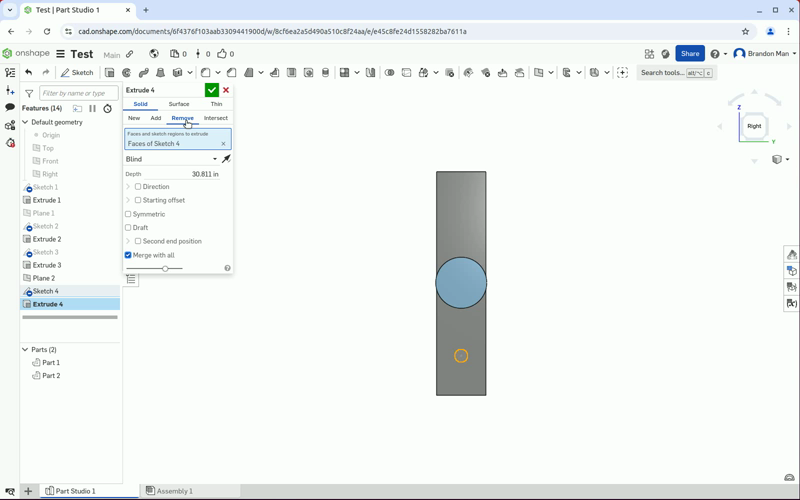
key(enter)
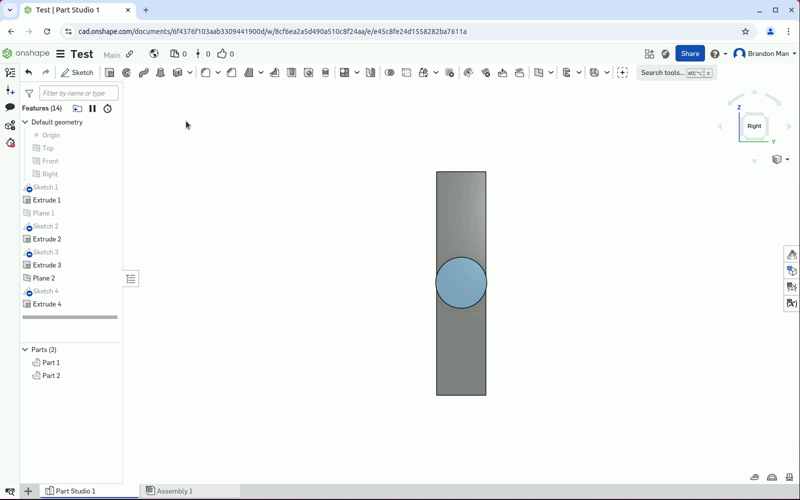
key(shift+h)
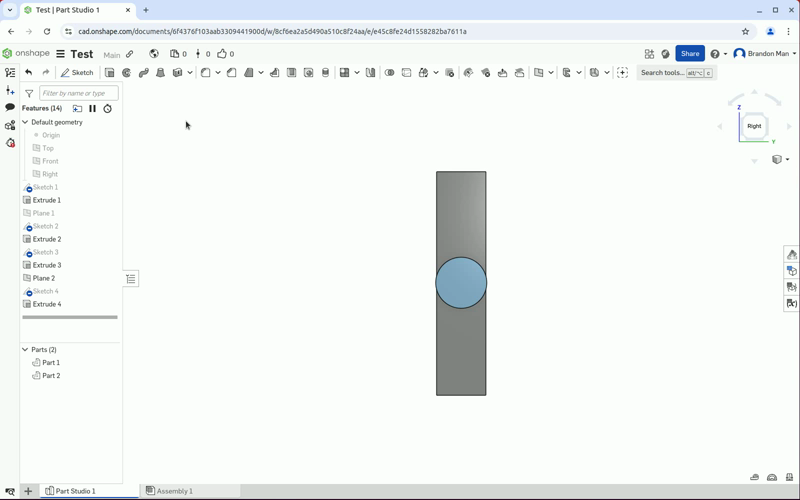
key(shift+h)
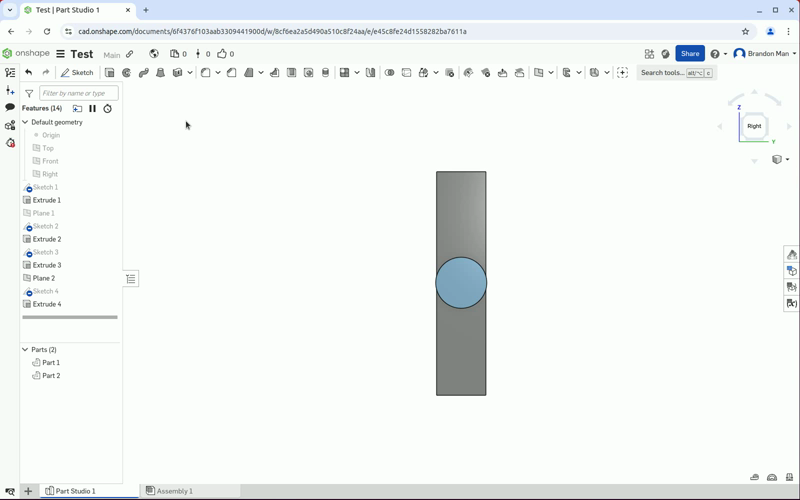
mouse_move(73, 189)
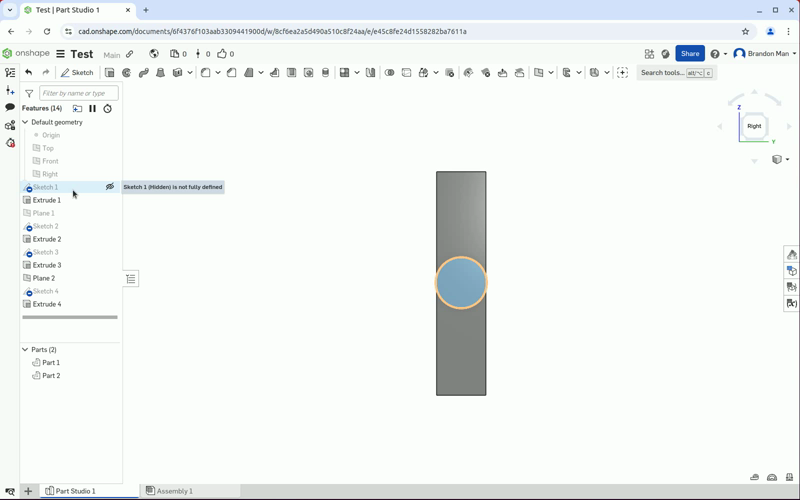
click(73, 189)
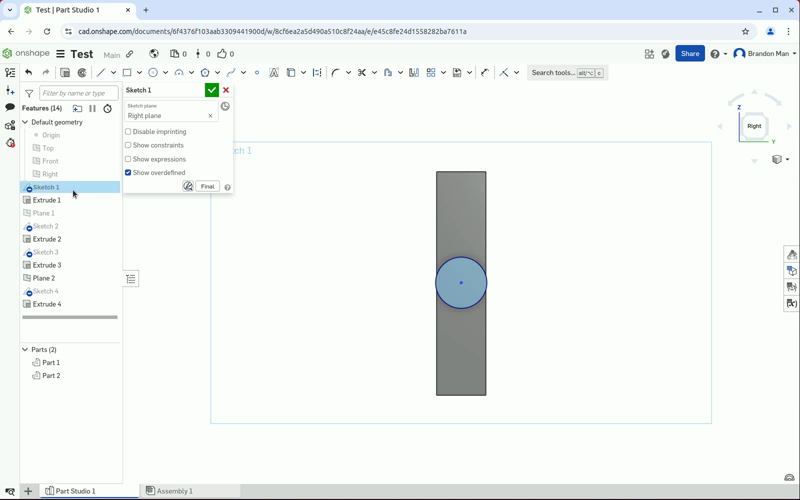
mouse_move(229, 92)
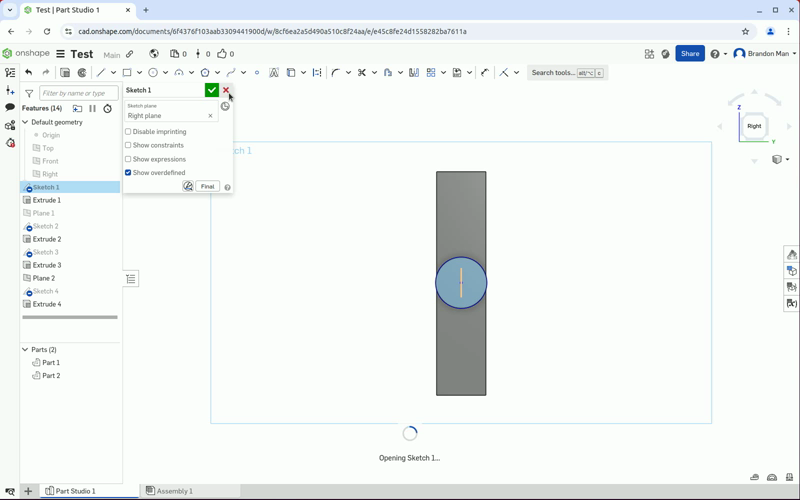
click(229, 92)
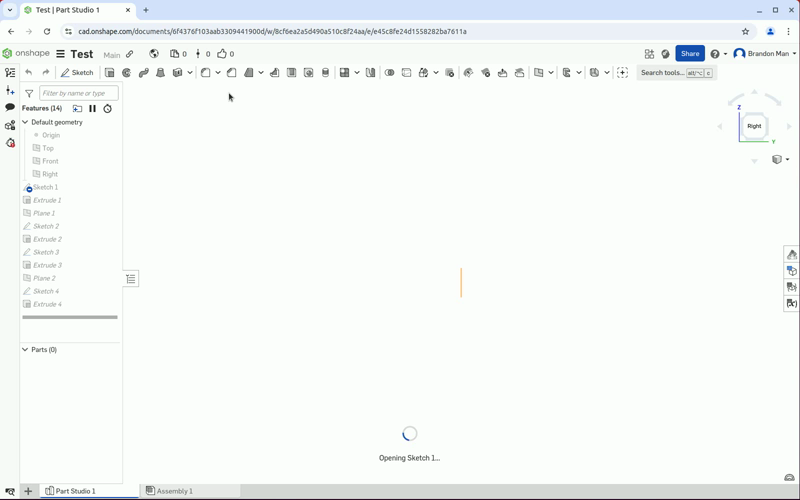
key(shift+s)
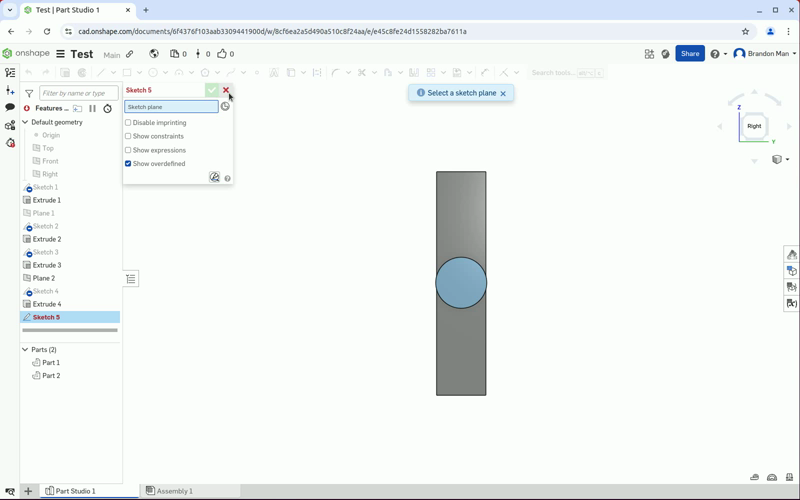
mouse_move(73, 280)
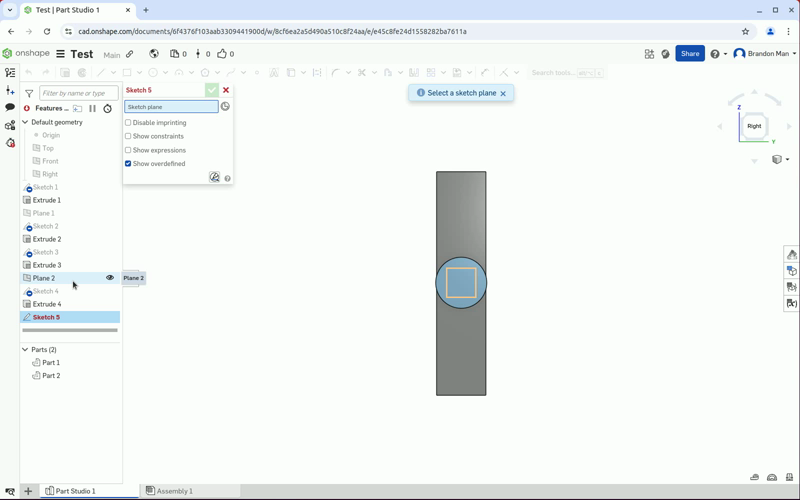
click(73, 280)
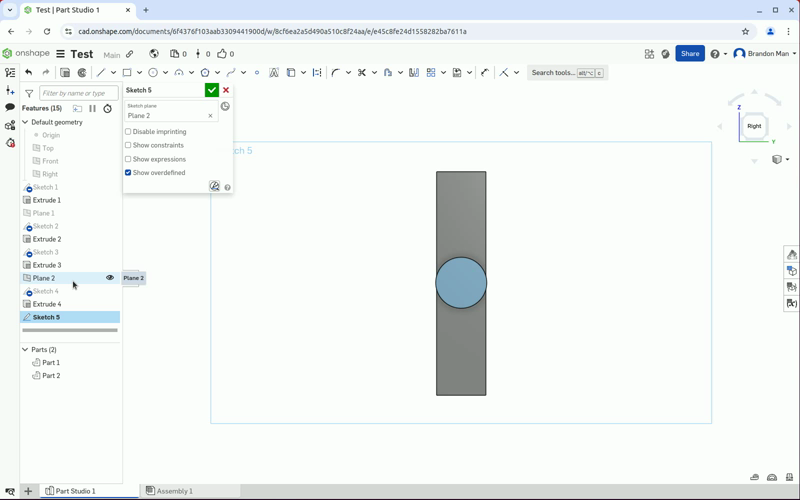
mouse_move(73, 352)
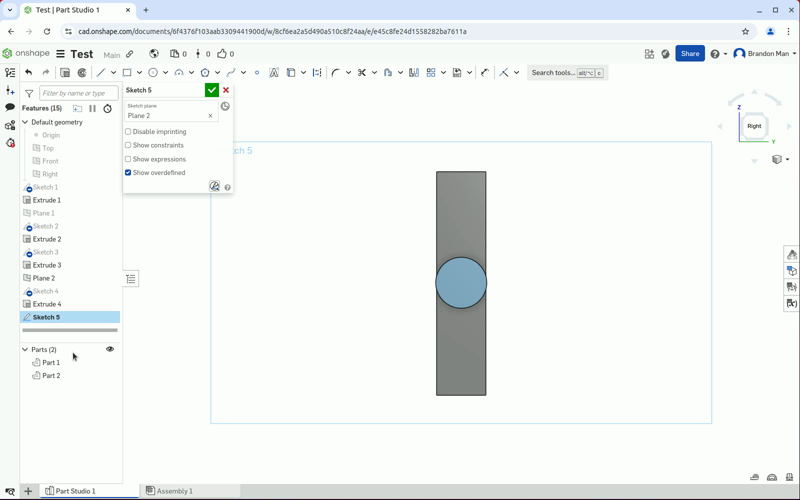
key(y)
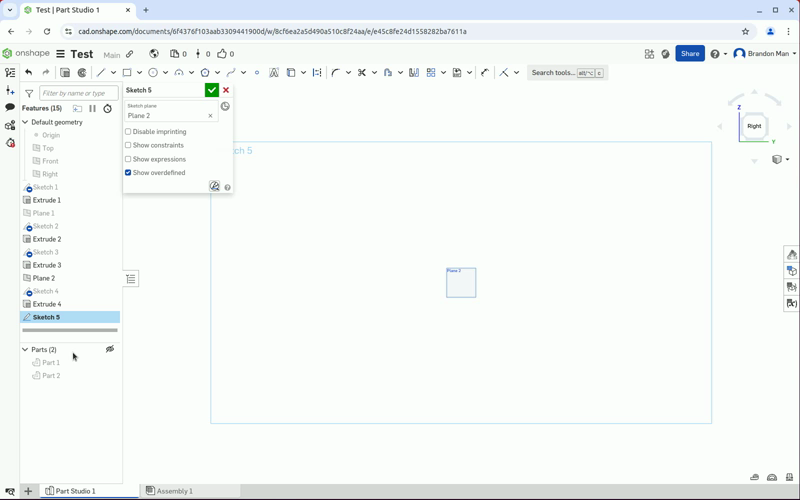
key(c)
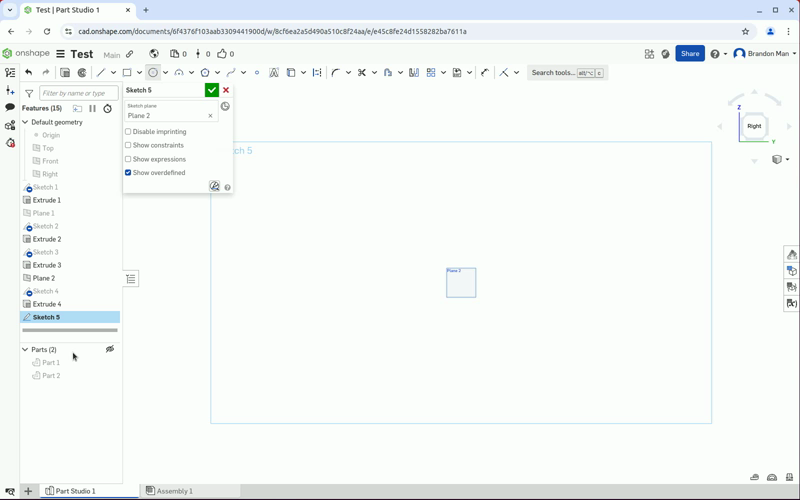
key_down(shift)
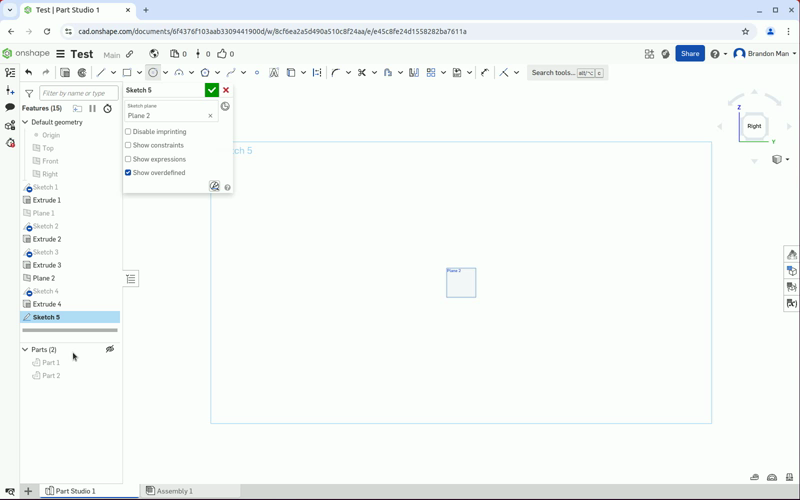
mouse_move(461, 210)
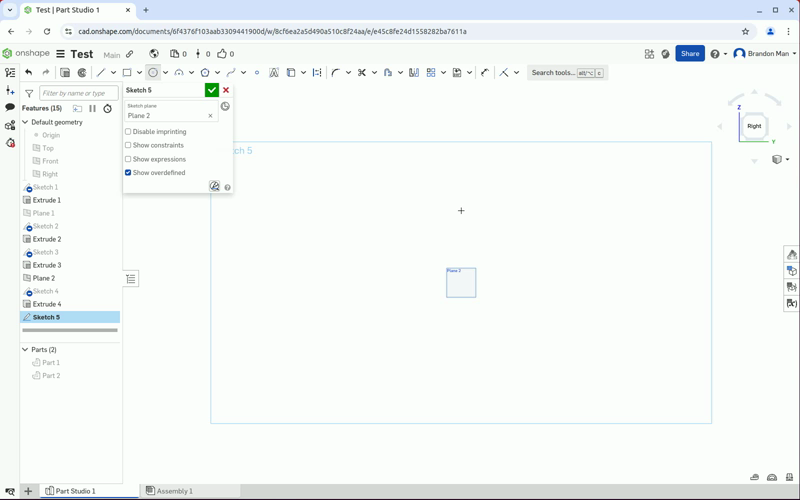
click(461, 210)
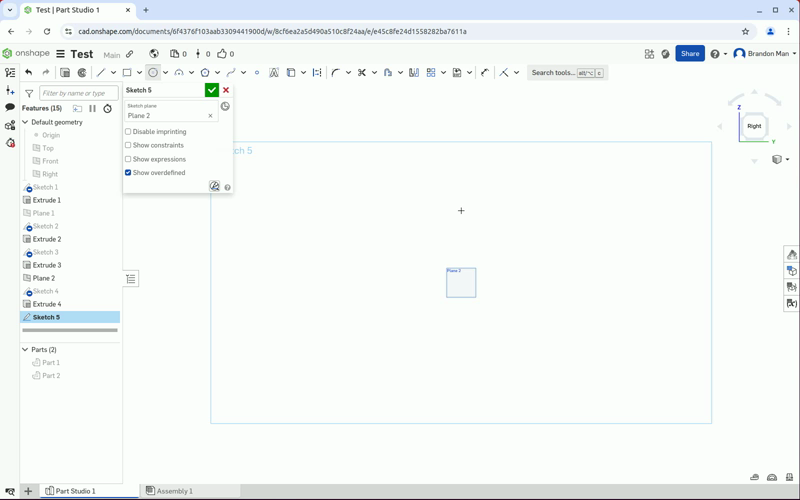
key_up(shift)
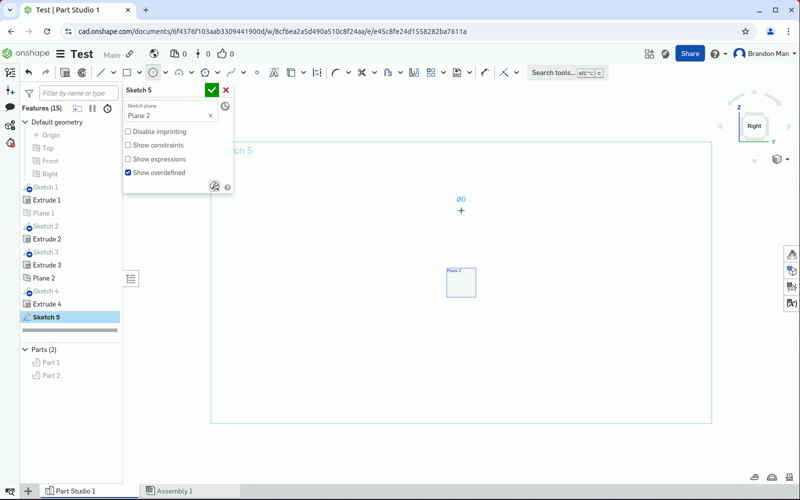
mouse_move(467, 210)
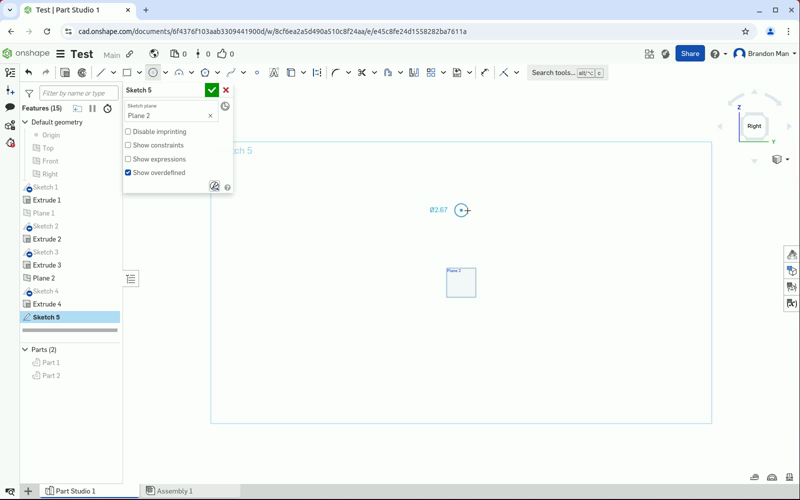
click(467, 210)
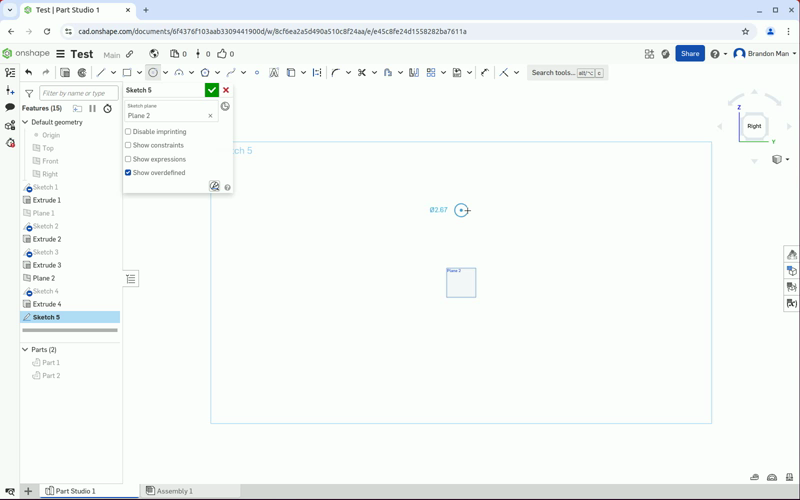
key(esc)
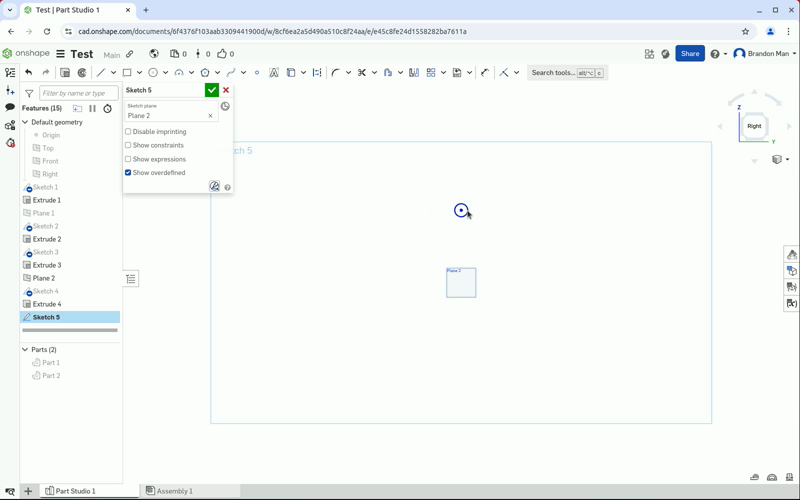
mouse_move(462, 213)
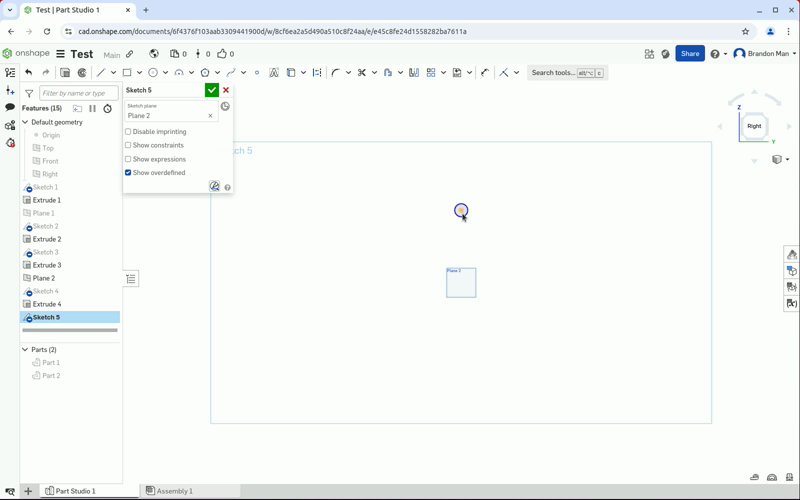
scroll(6)
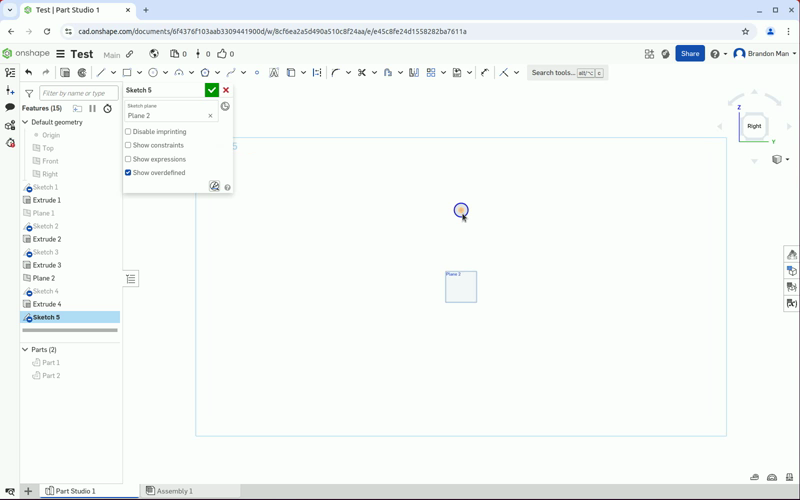
scroll(6)
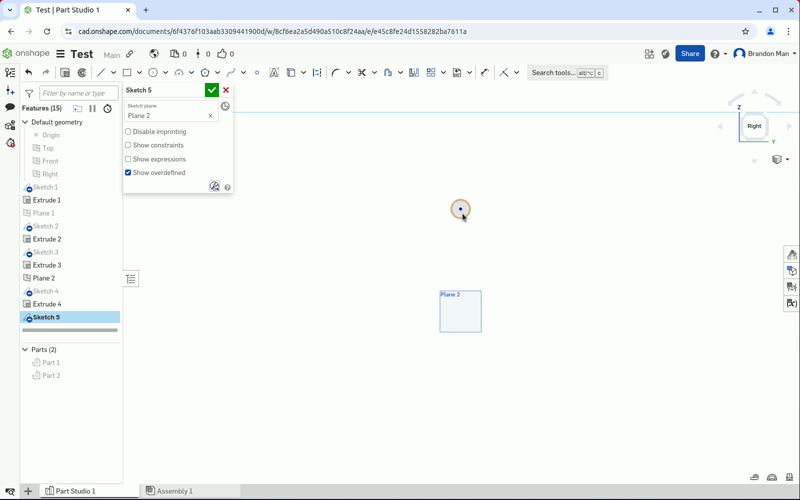
scroll(6)
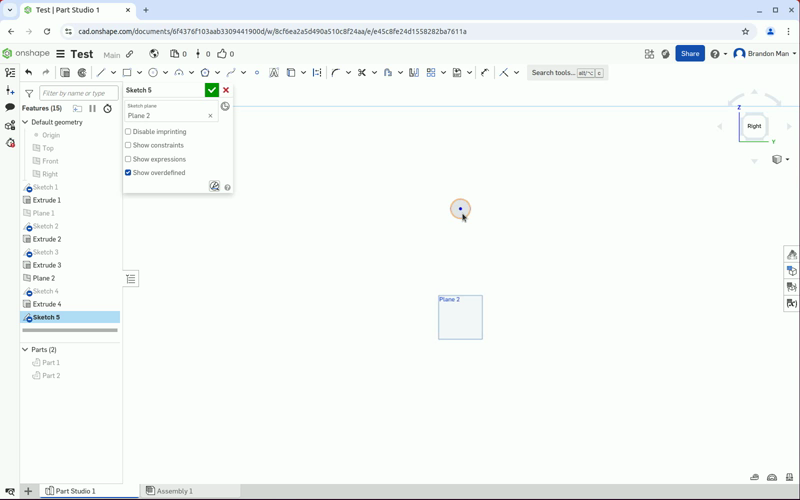
scroll(6)
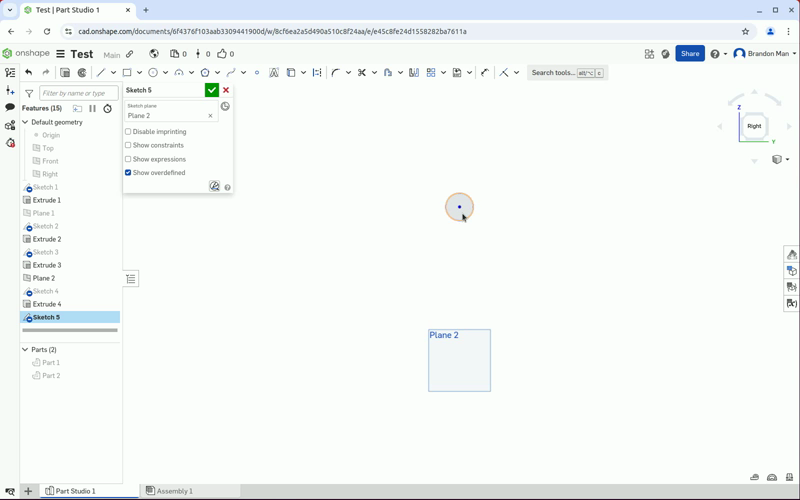
scroll(6)
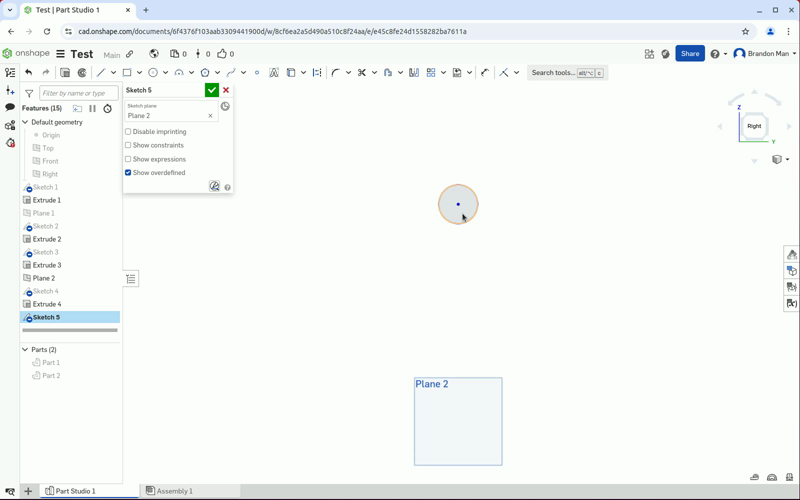
scroll(6)
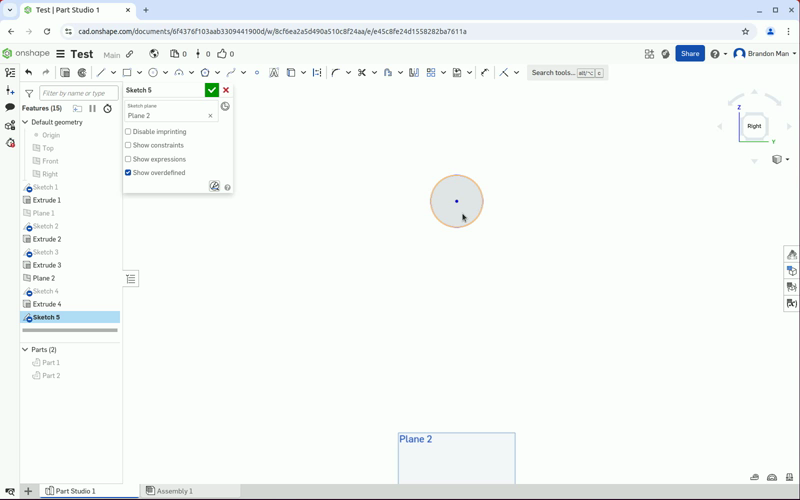
scroll(6)
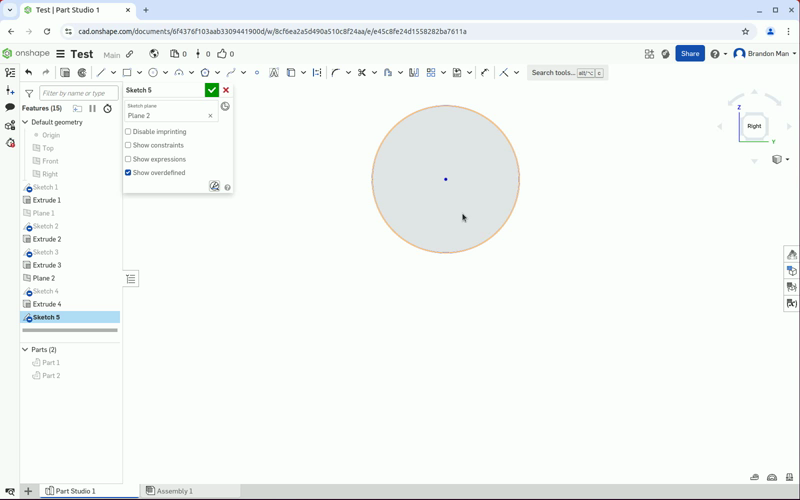
click(462, 213)
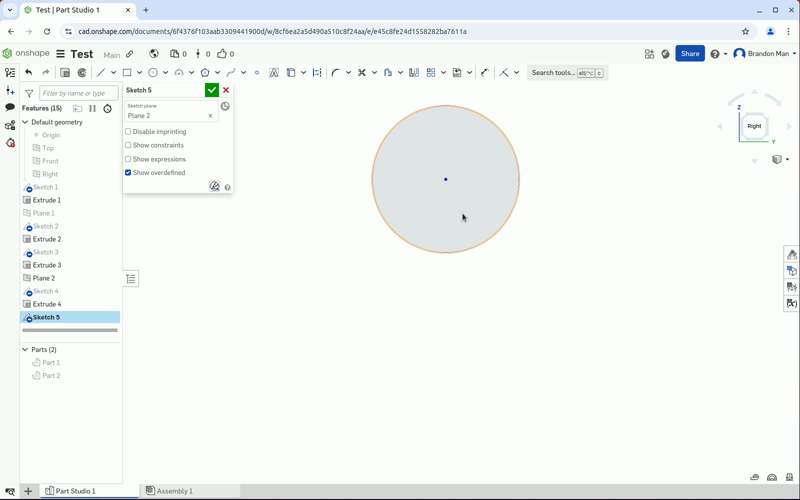
scroll(-6)
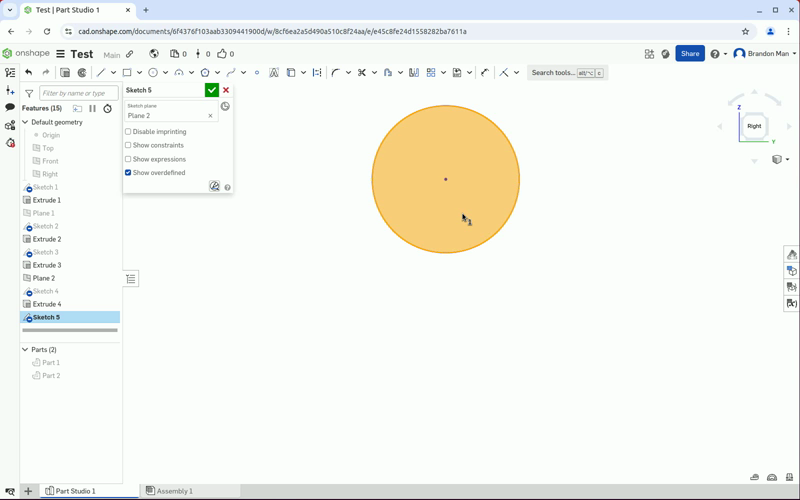
scroll(-6)
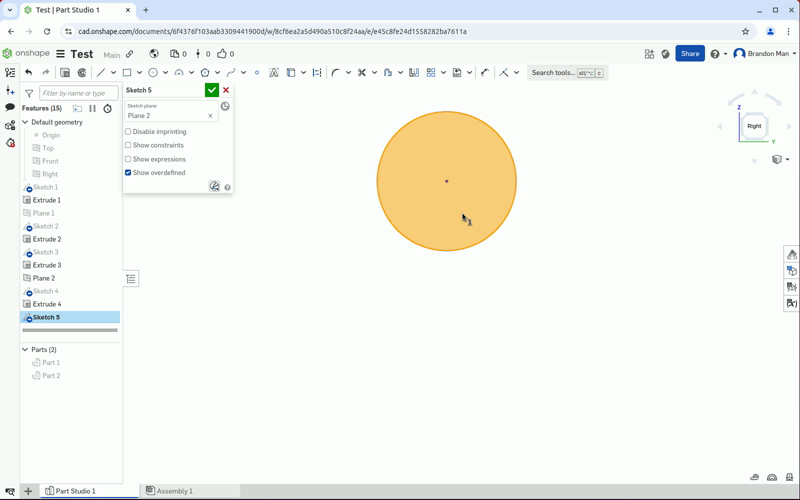
scroll(-6)
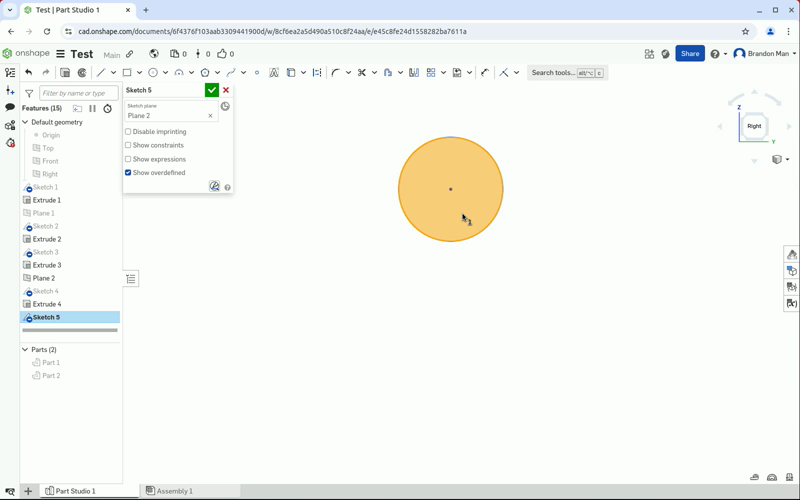
scroll(-6)
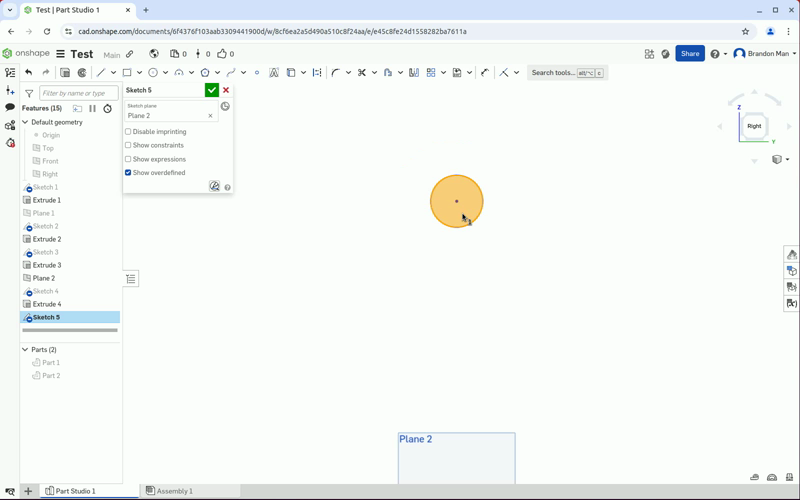
scroll(-6)
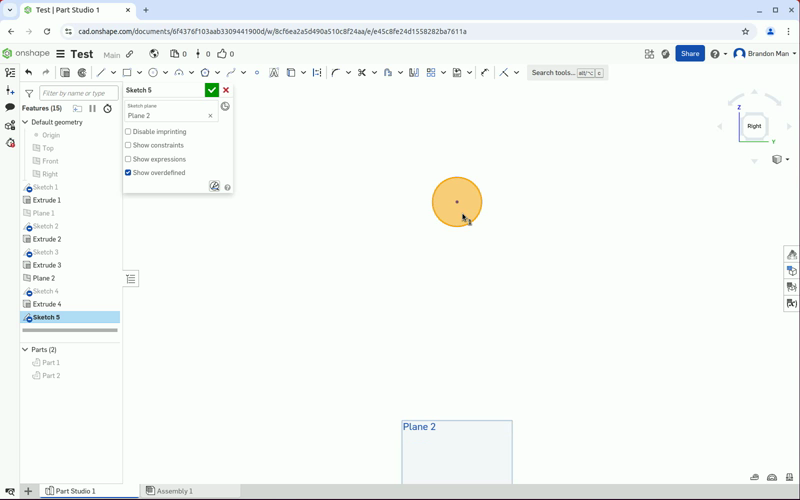
scroll(-6)
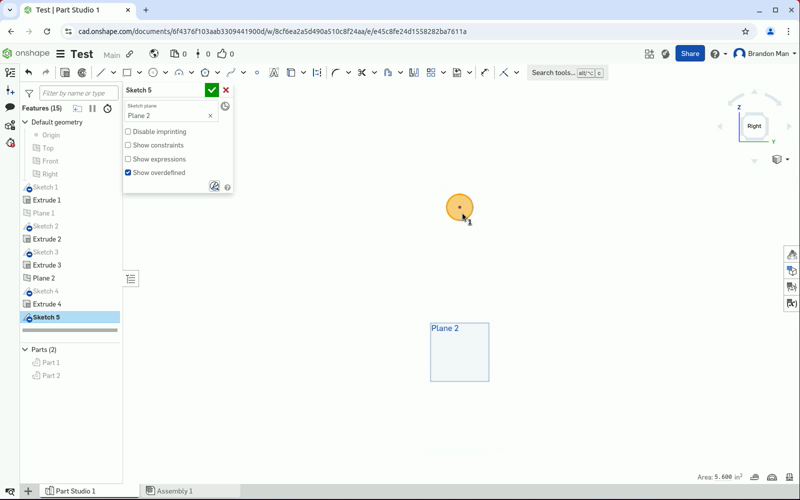
scroll(-6)
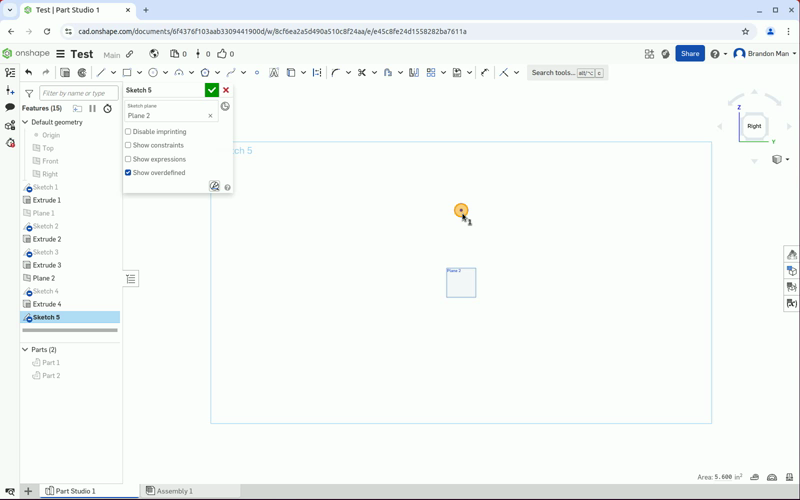
mouse_move(73, 352)
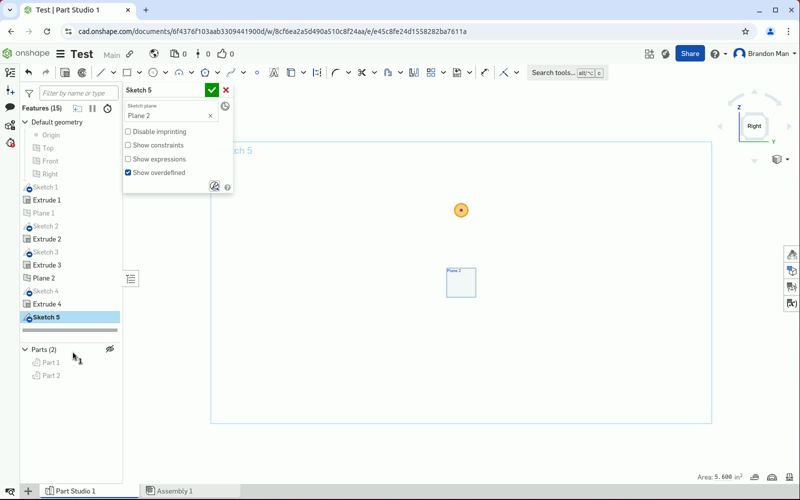
key(shift+y)
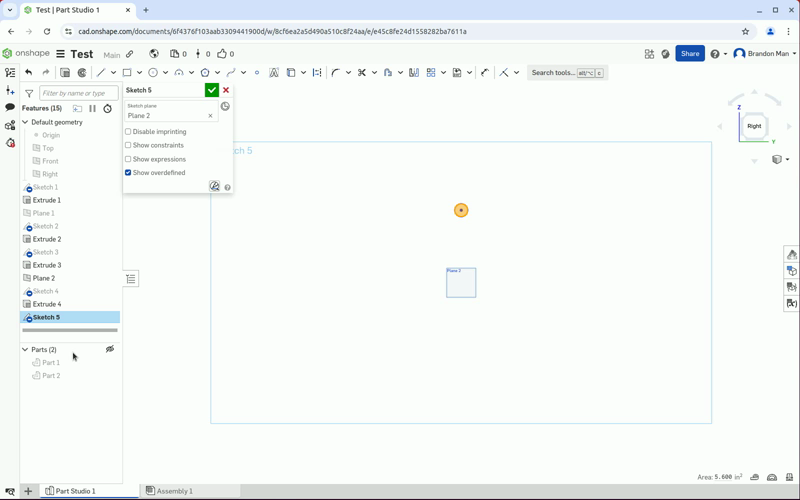
key(shift+e)
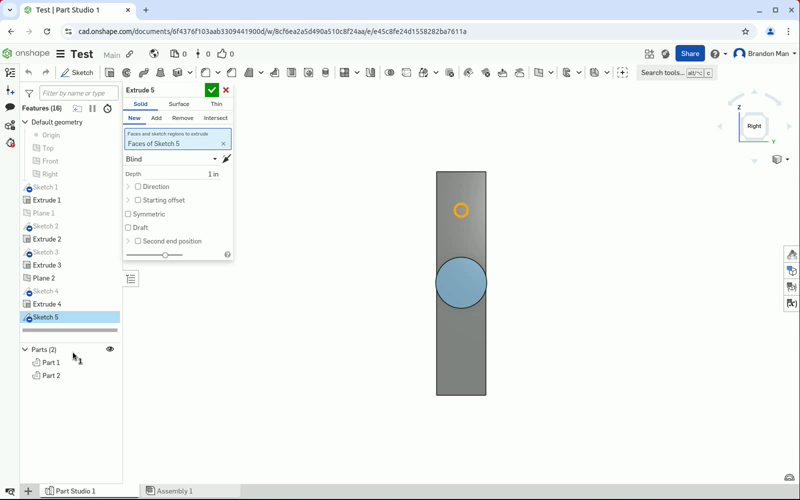
mouse_move(143, 106)
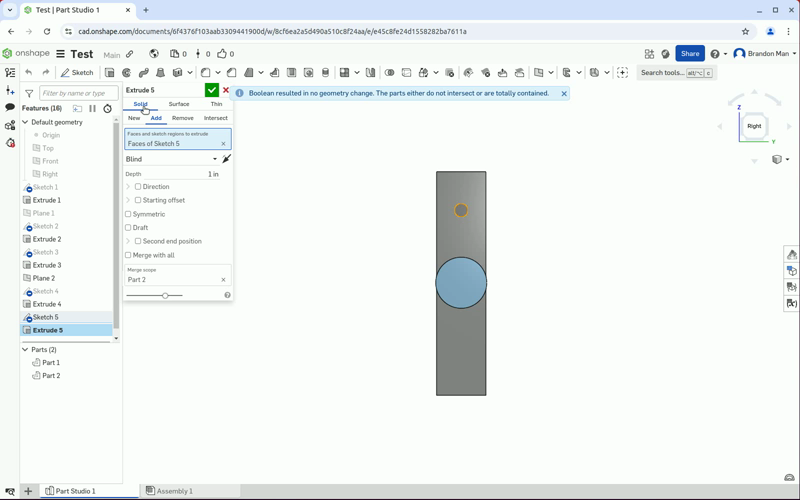
click(143, 106)
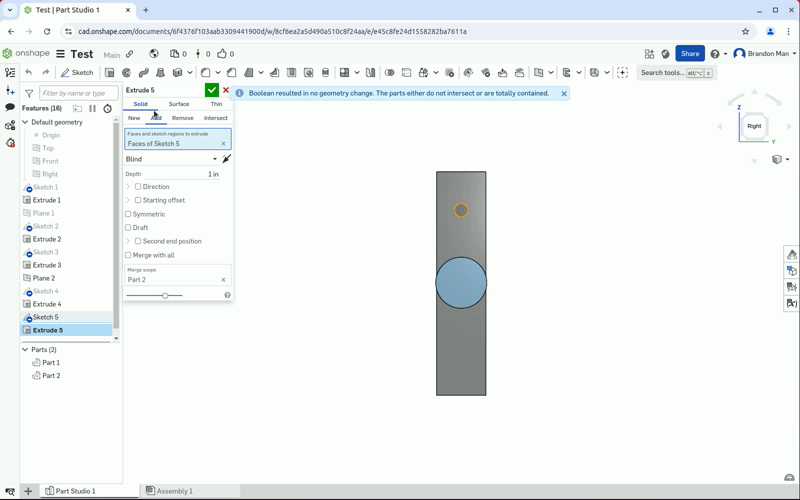
mouse_move(186, 120)
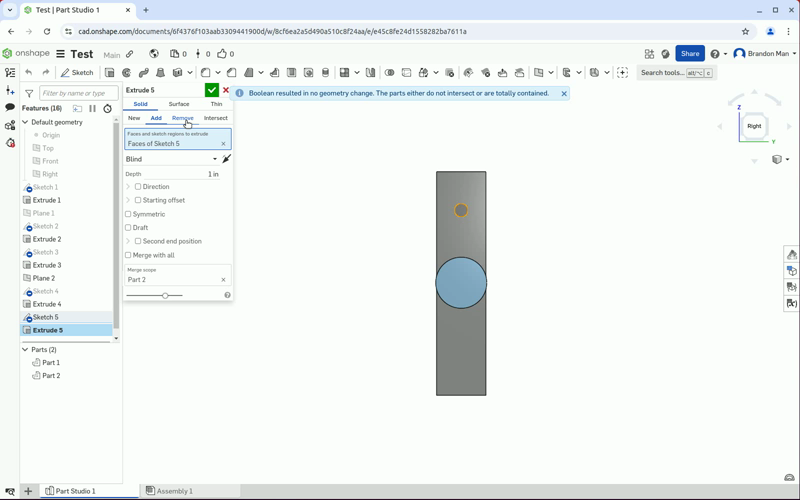
click(186, 120)
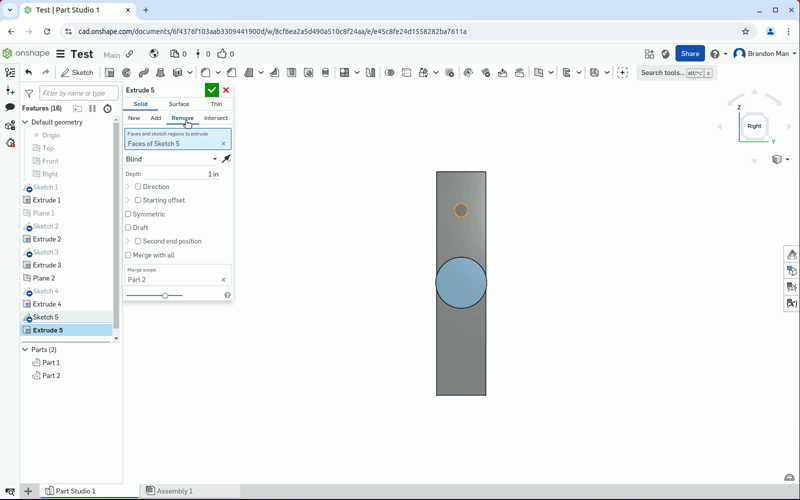
key(tab, 4)
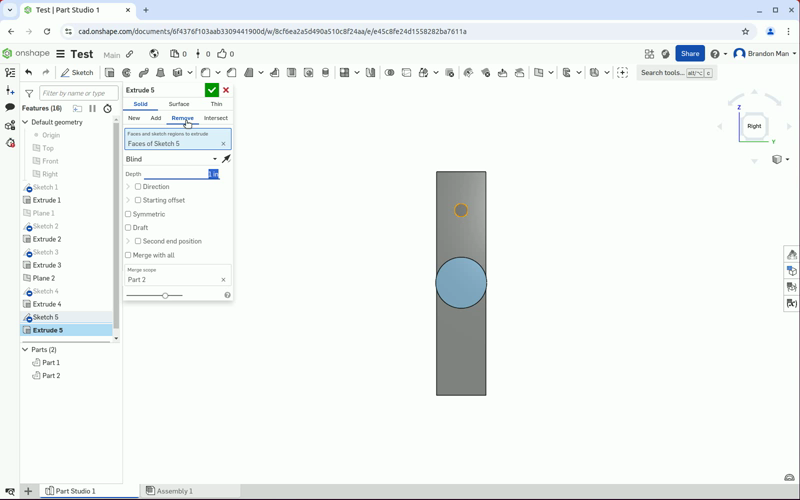
text(30.811)
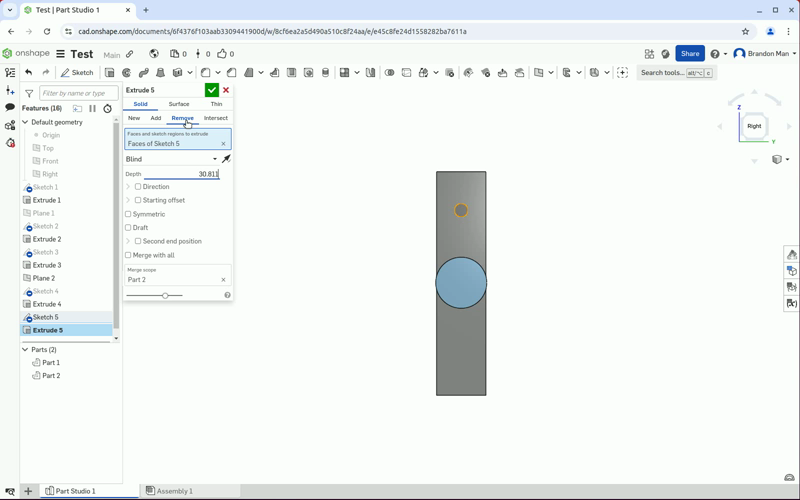
key(tab, 6)
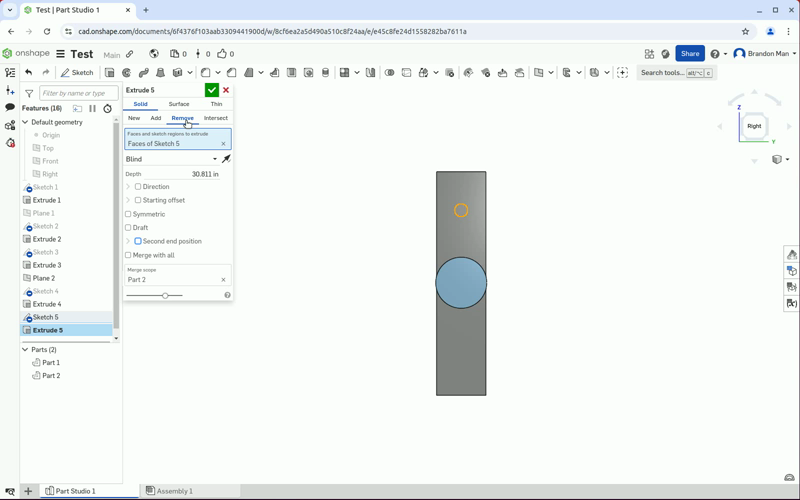
key(space)
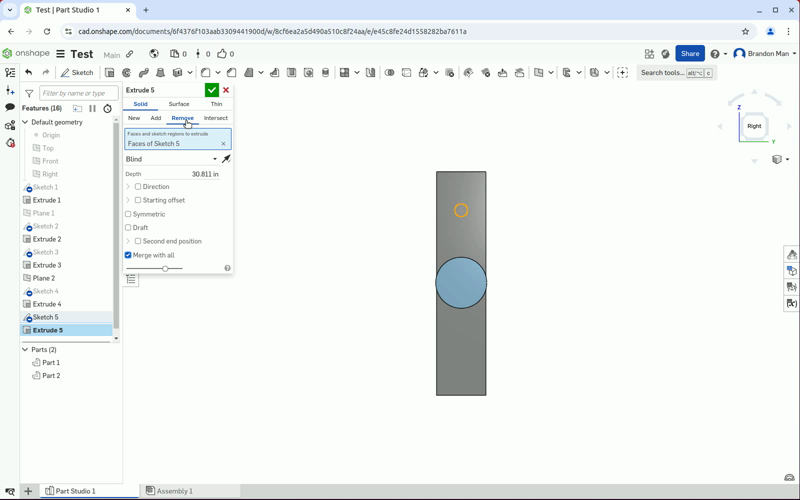
key(enter)
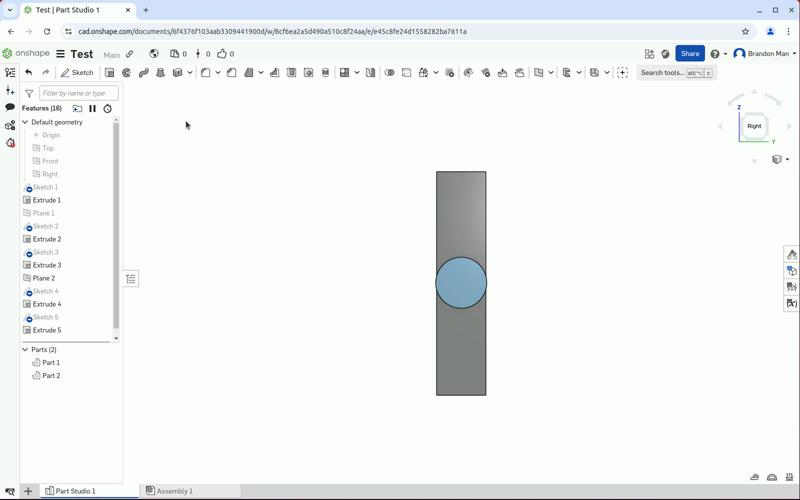
key(shift+h)
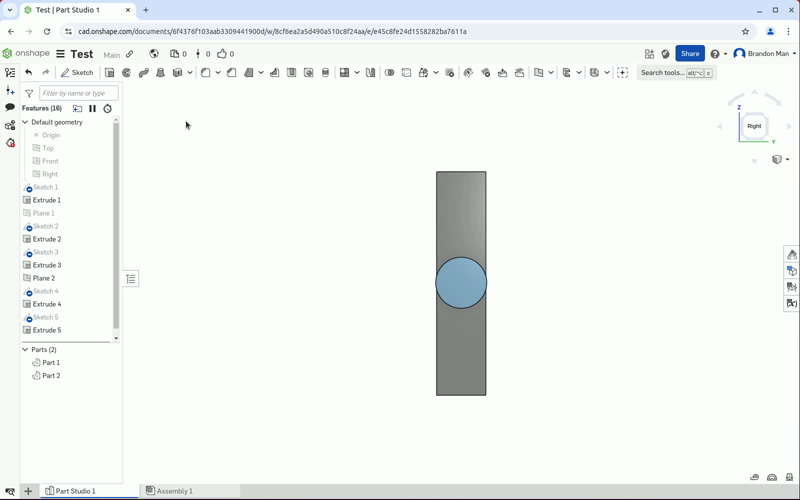
key(shift+h)
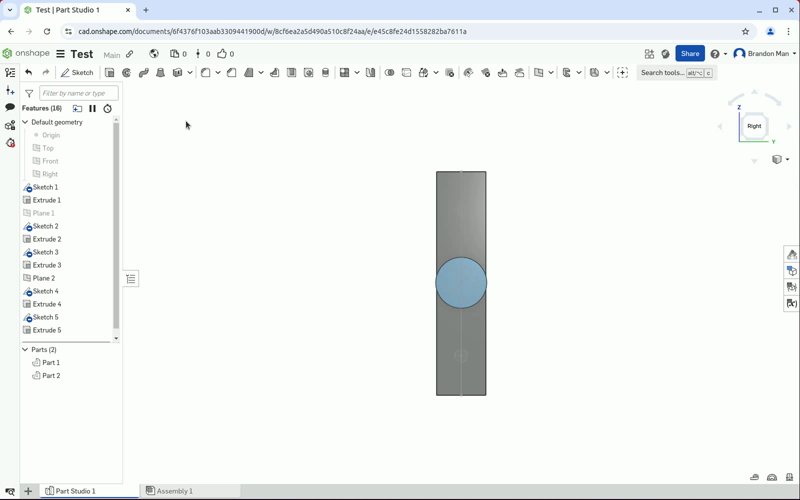
key(shift+7)
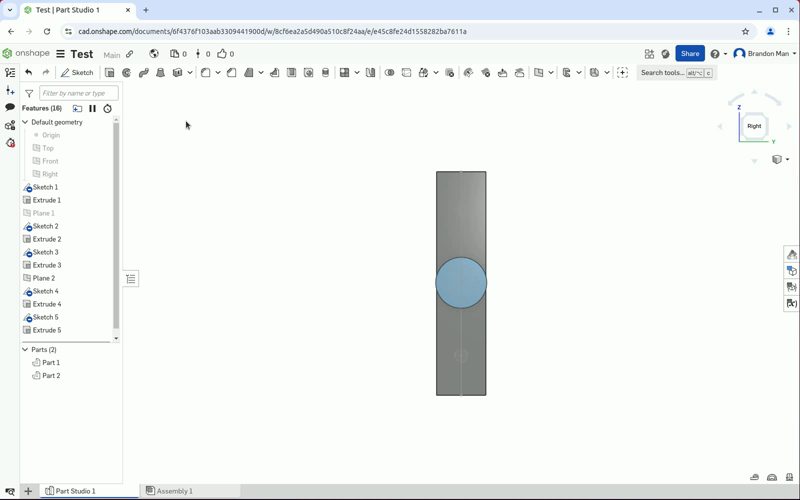
key(right, 2)
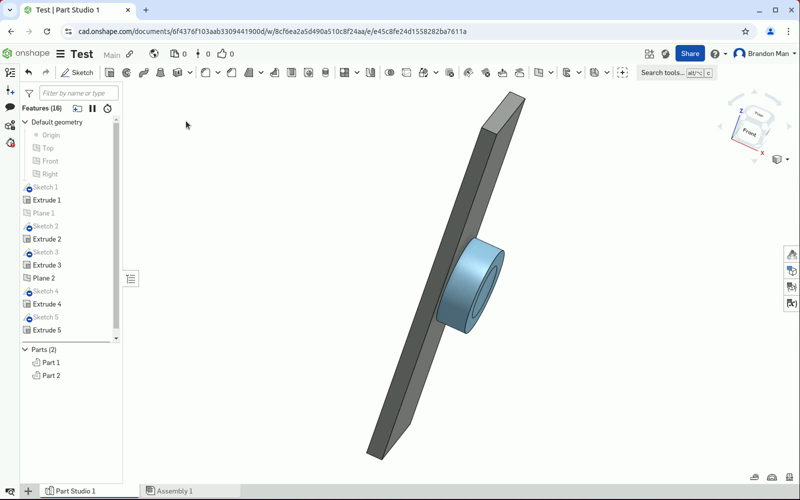
key(down, 2)
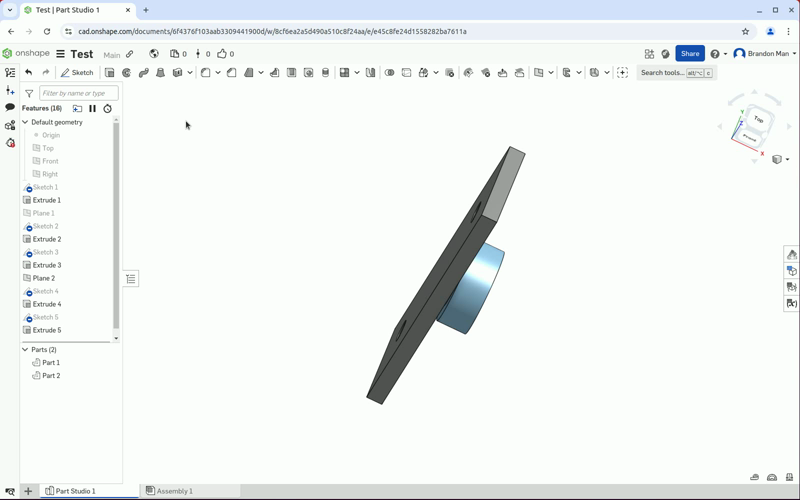
key(up, 2)
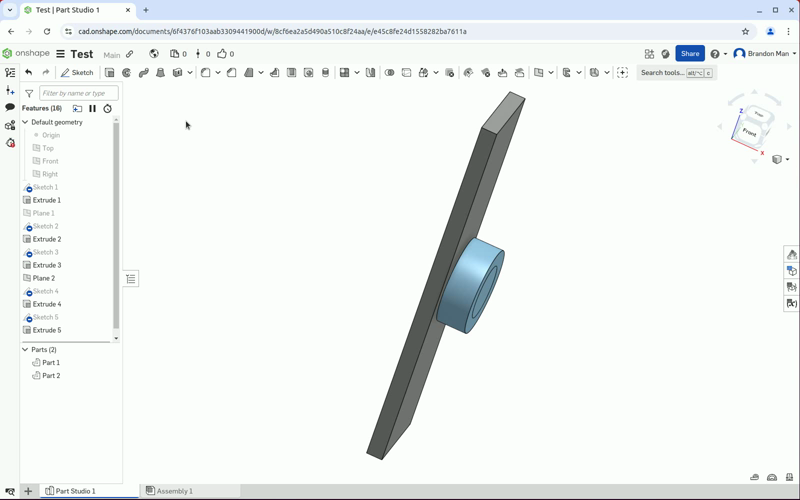
key(left, 2)
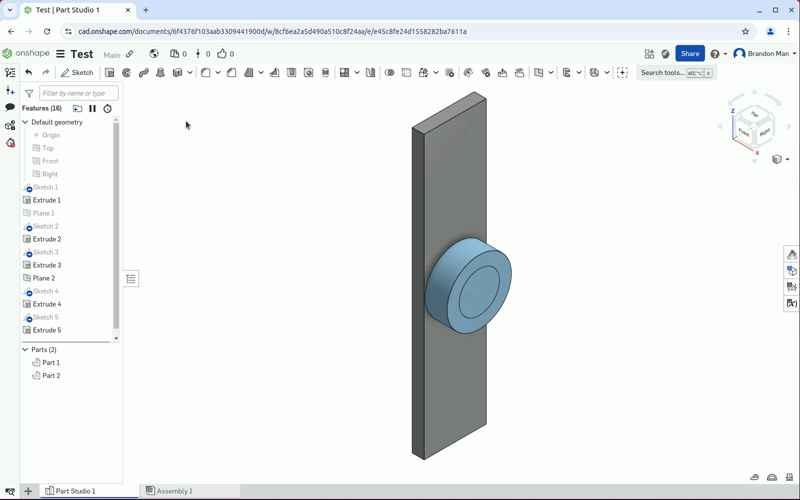
mouse_move(69, 189)
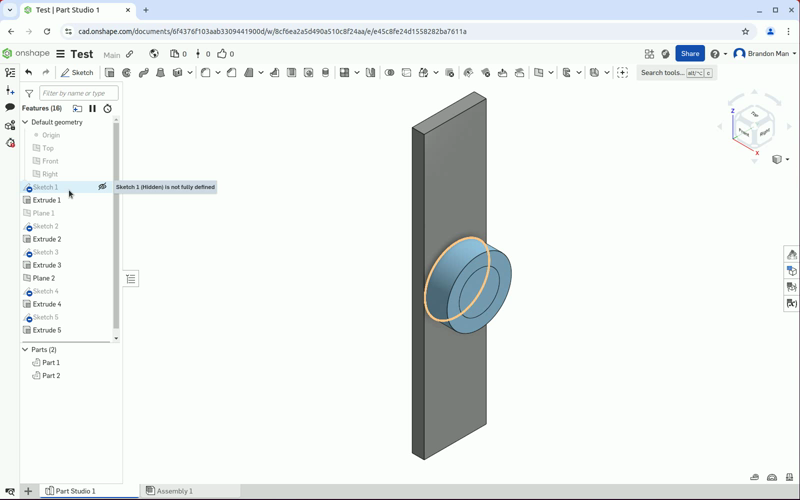
click(69, 189)